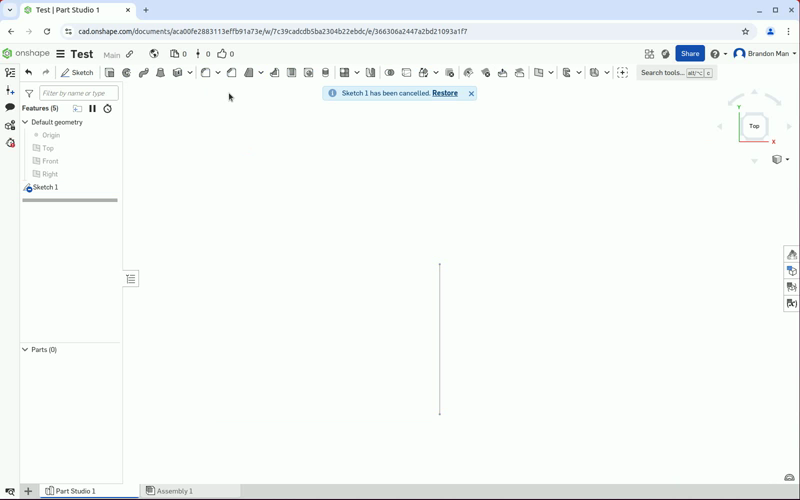
key(shift+h)
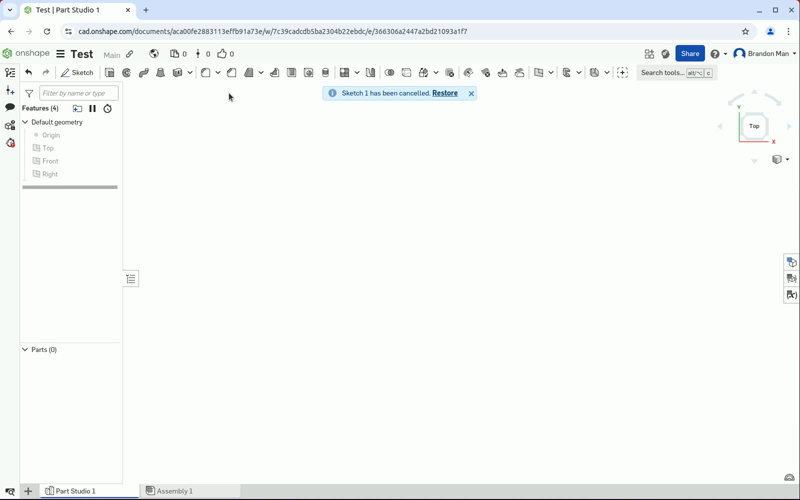
mouse_move(73, 352)
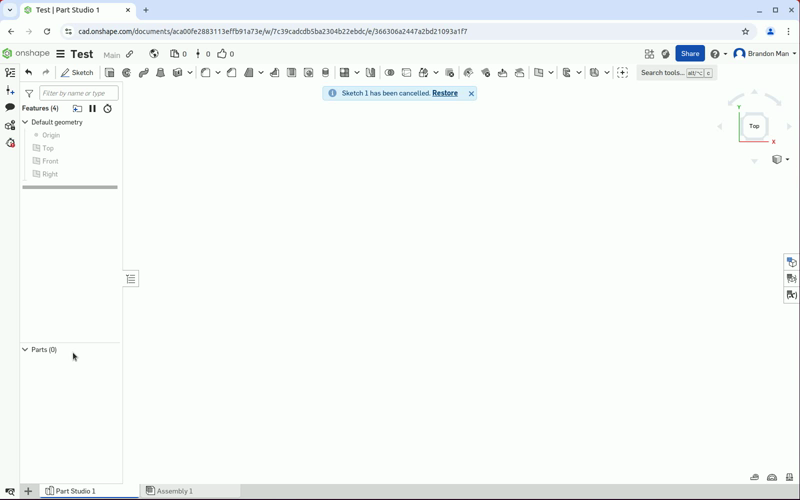
key(y)
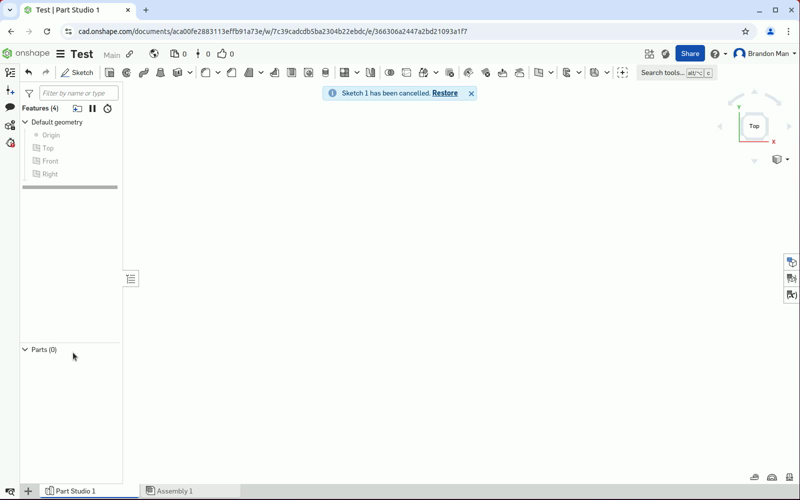
key(shift+p)
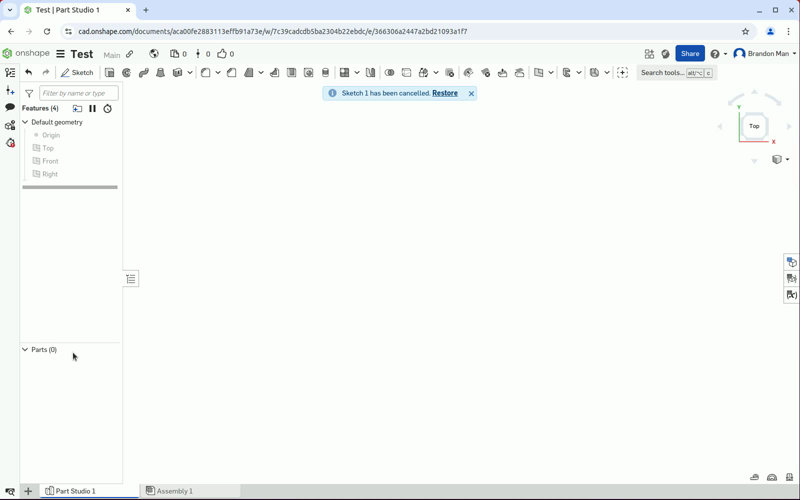
key(space)
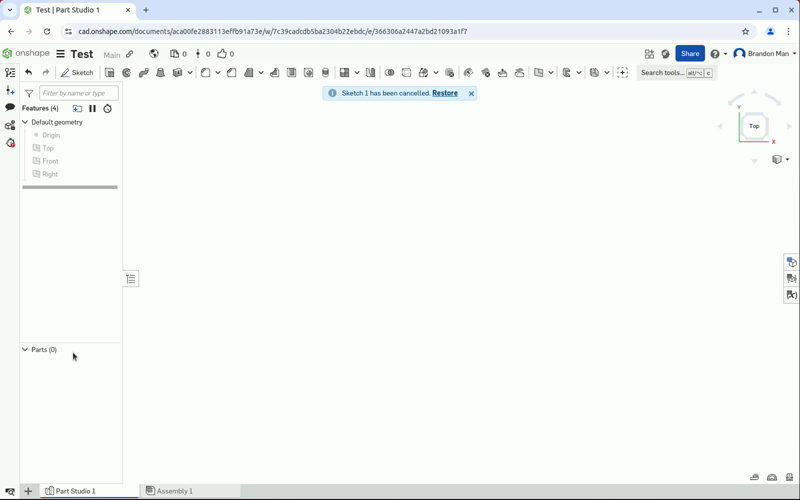
key_down(shift)
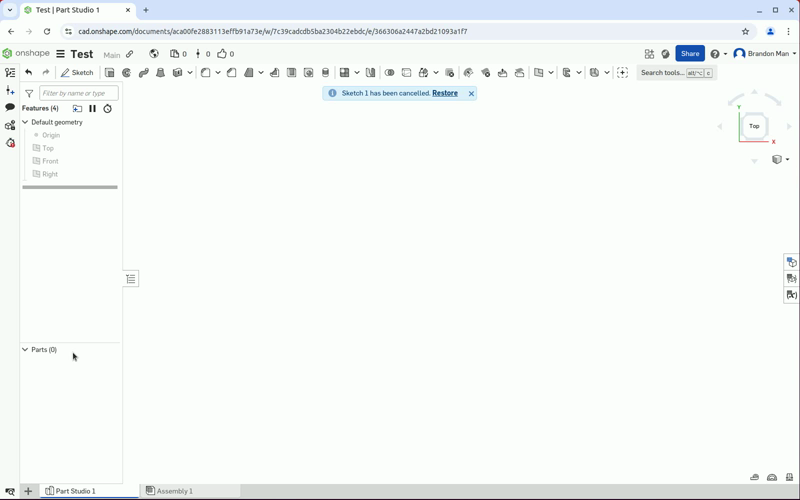
key(up)
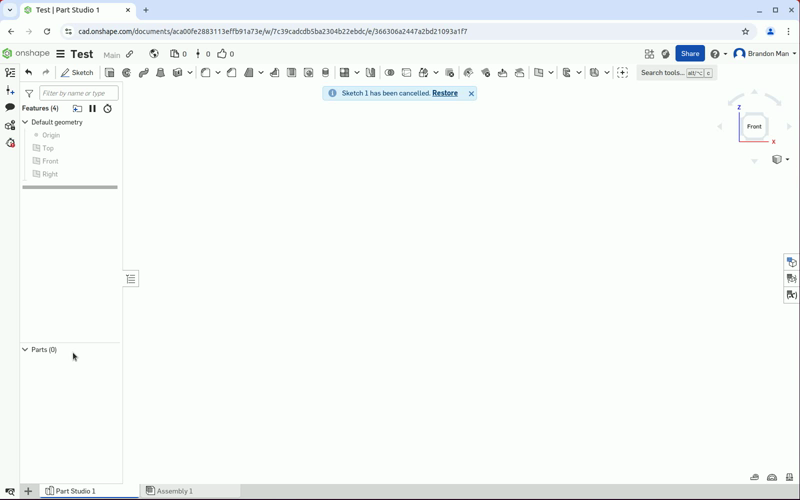
key_up(shift)
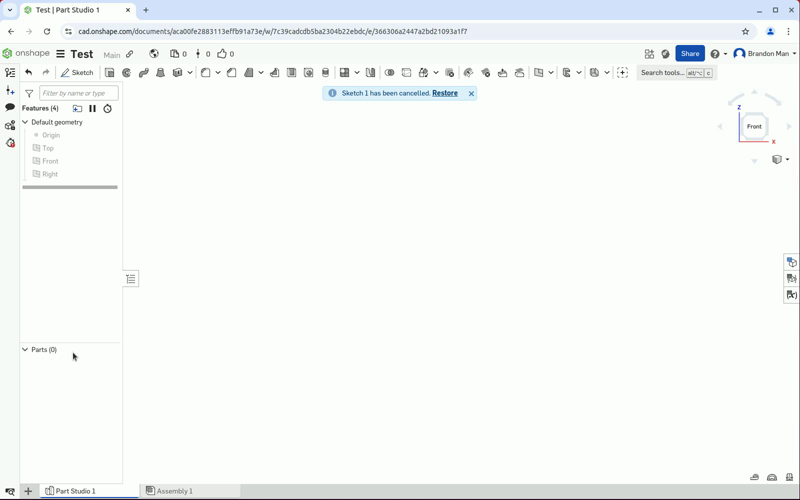
mouse_move(73, 352)
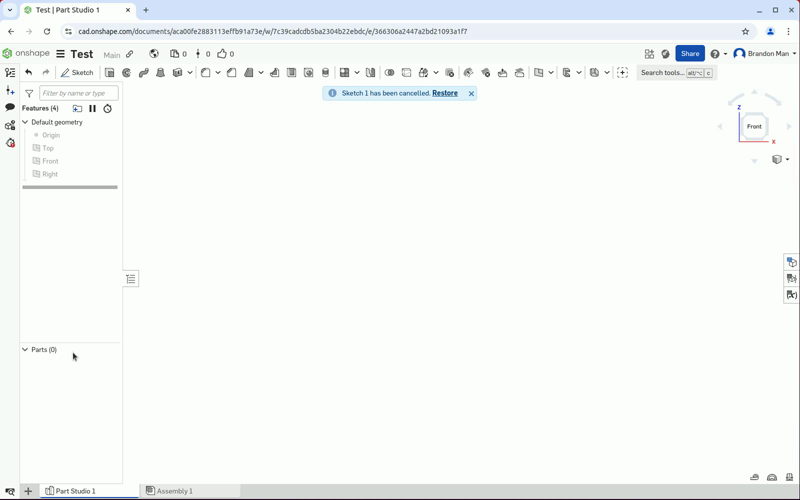
key(shift+y)
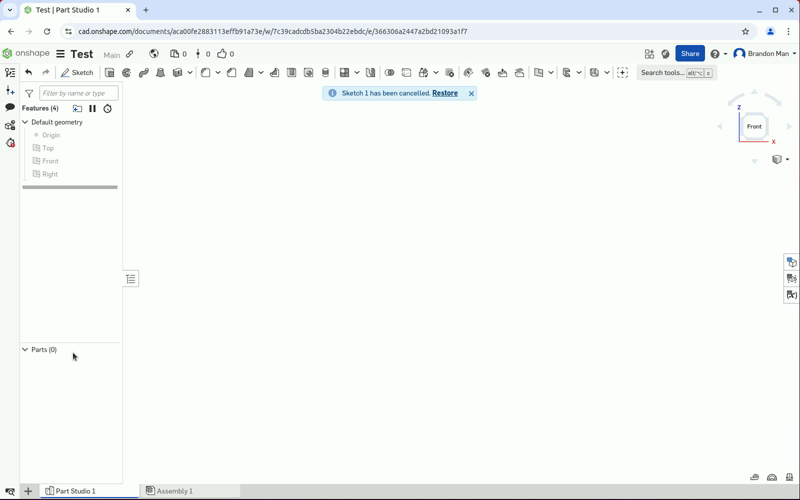
key(shift+s)
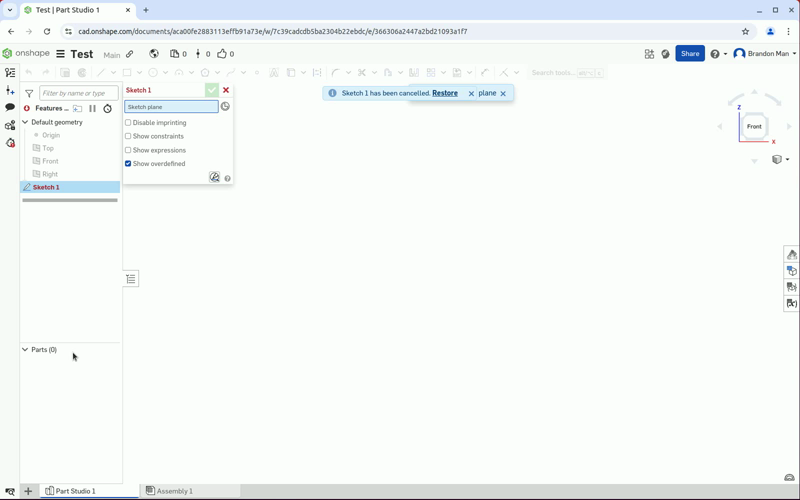
mouse_move(73, 163)
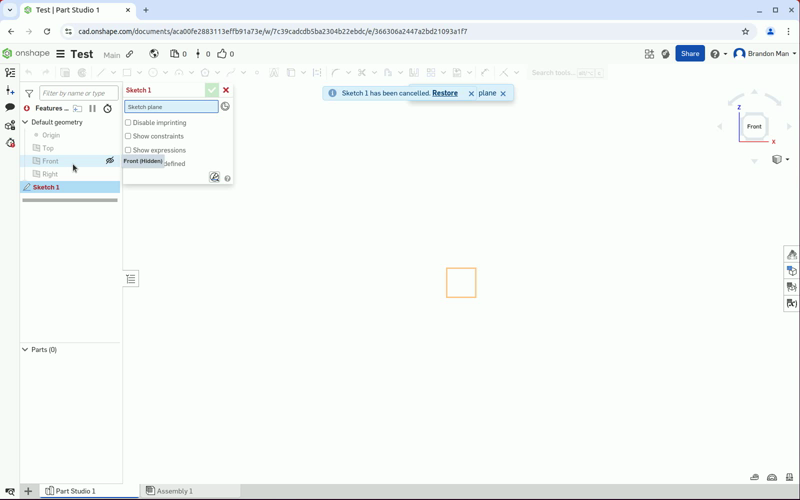
click(73, 163)
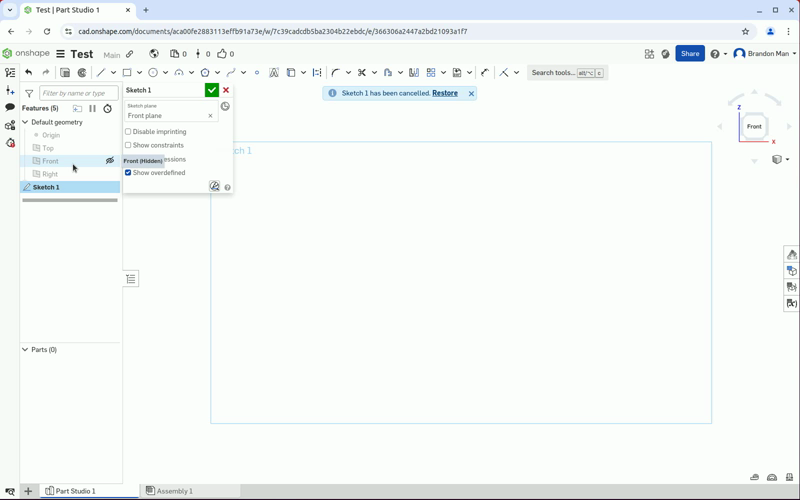
mouse_move(73, 352)
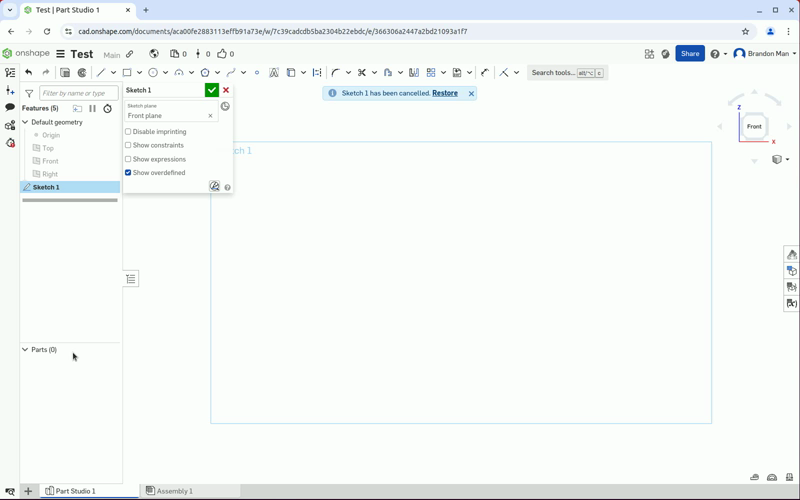
key(y)
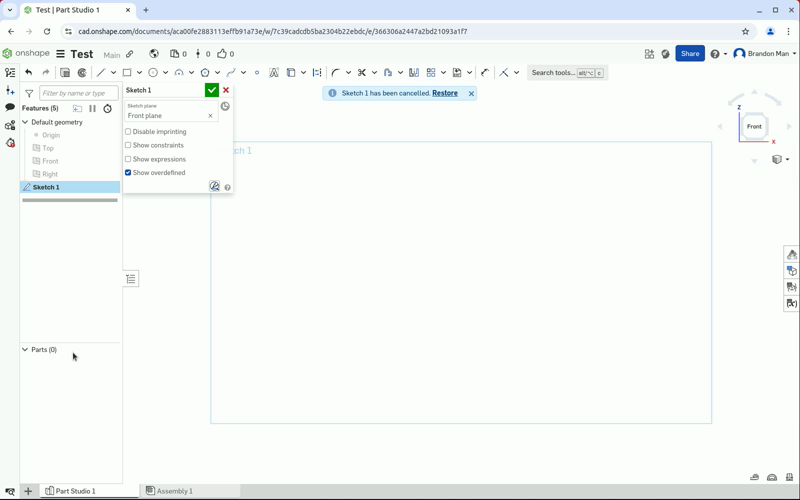
key(l)
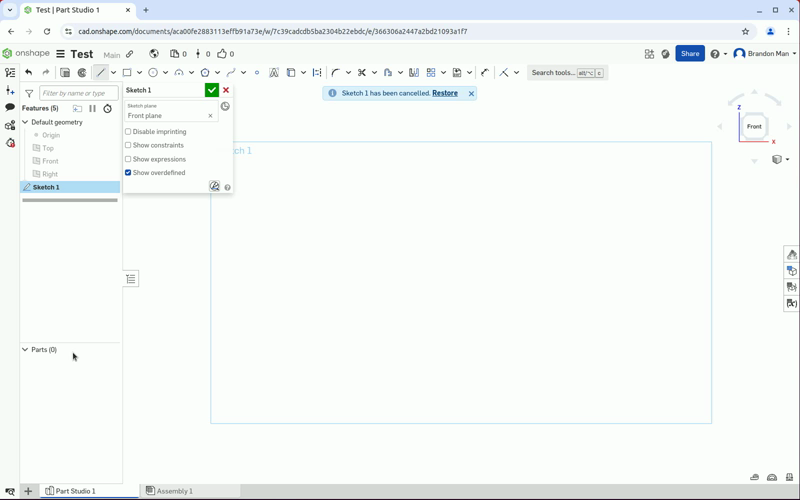
key_down(shift)
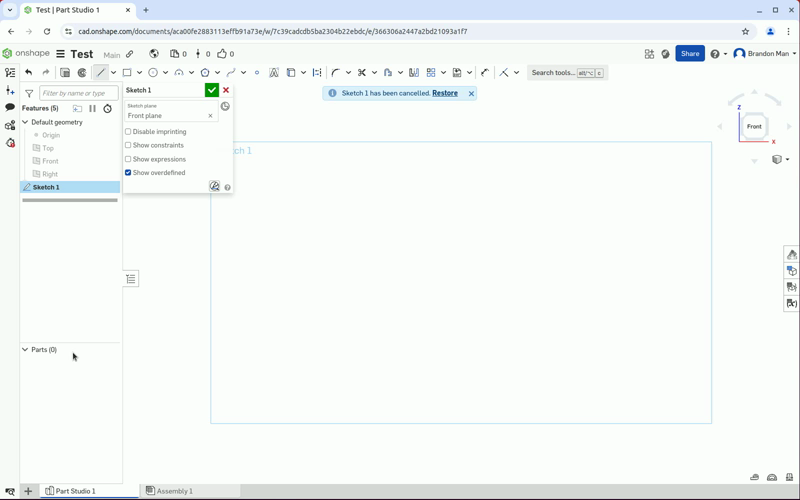
mouse_move(401, 322)
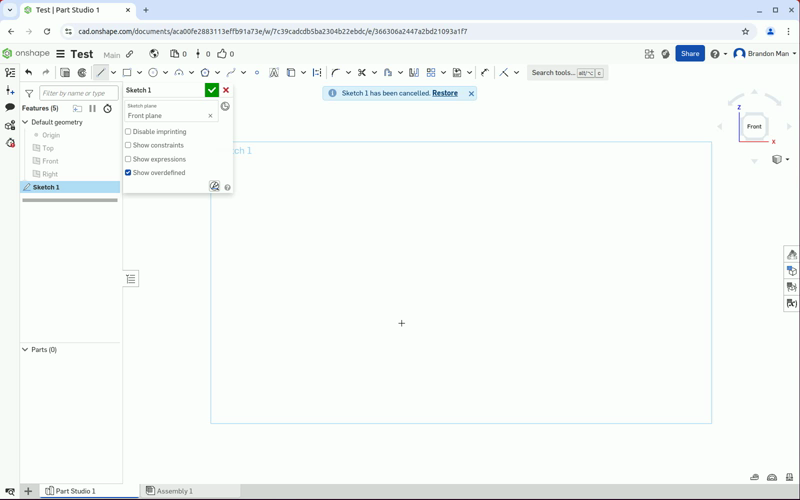
click(401, 322)
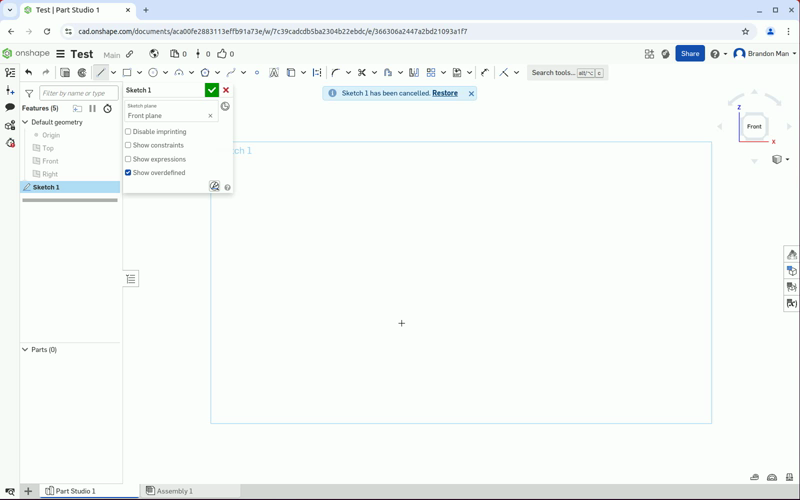
key_up(shift)
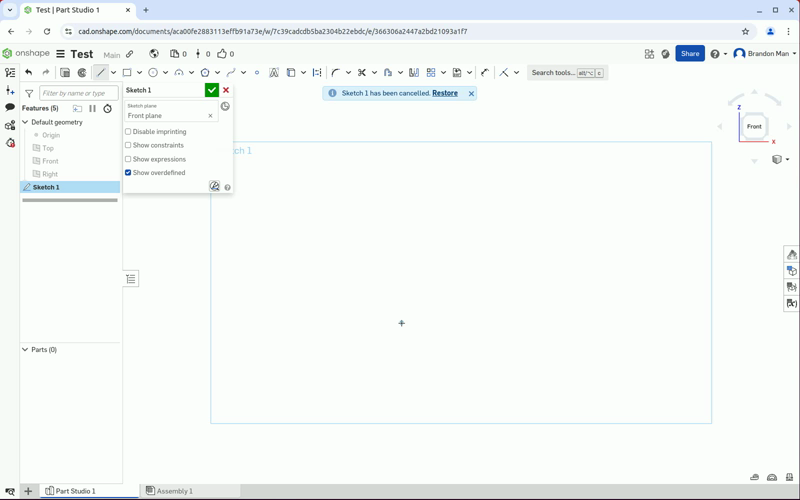
key_down(shift)
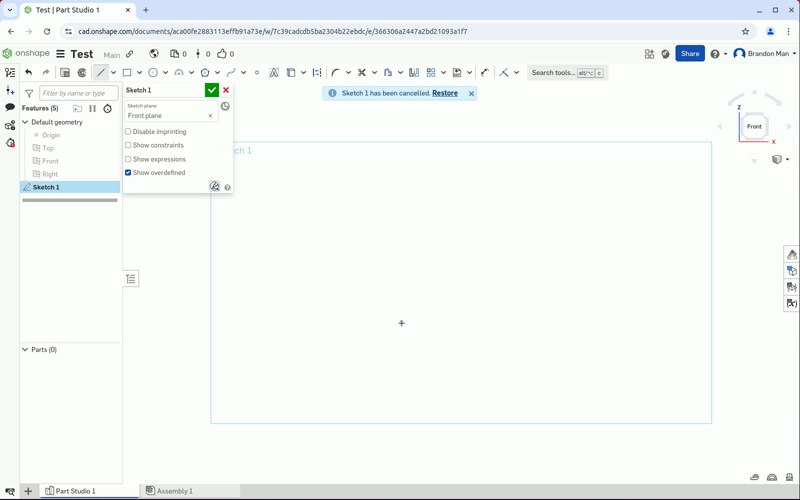
mouse_move(431, 322)
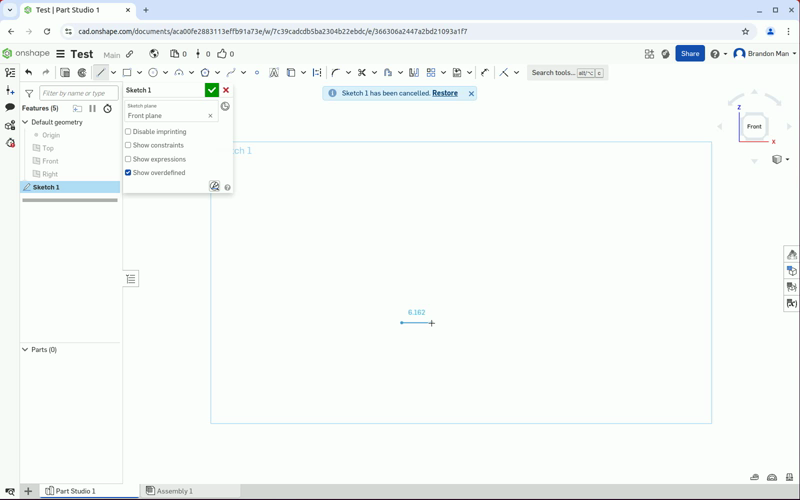
mouse_move(434, 322)
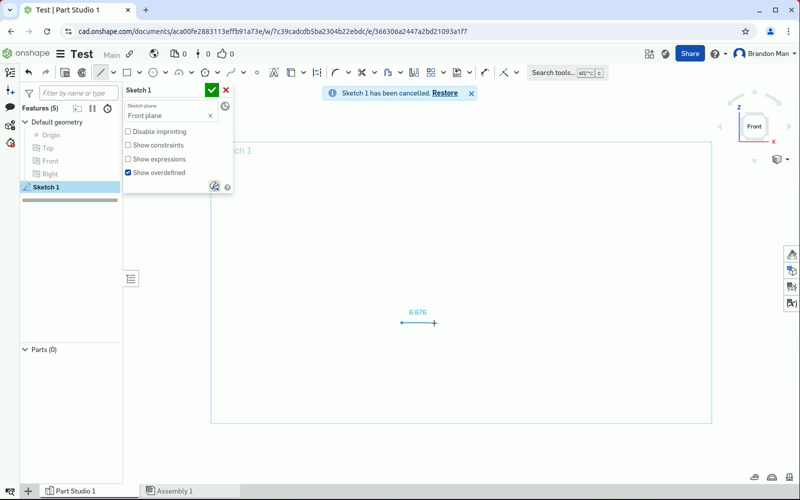
click(434, 322)
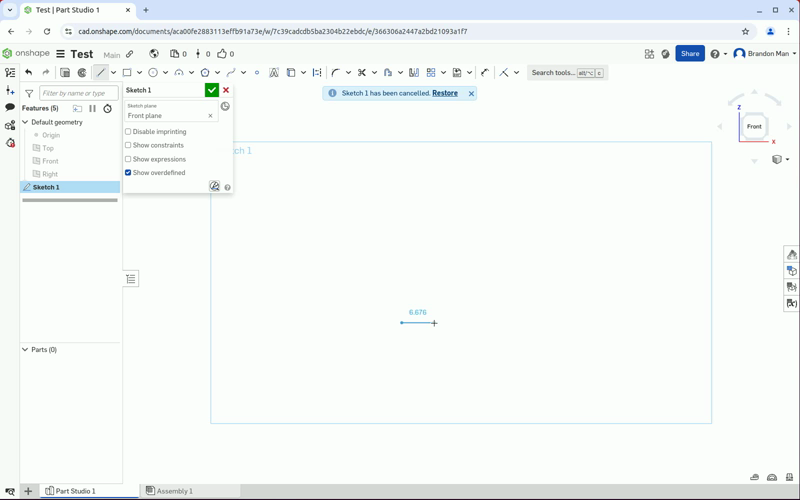
key_up(shift)
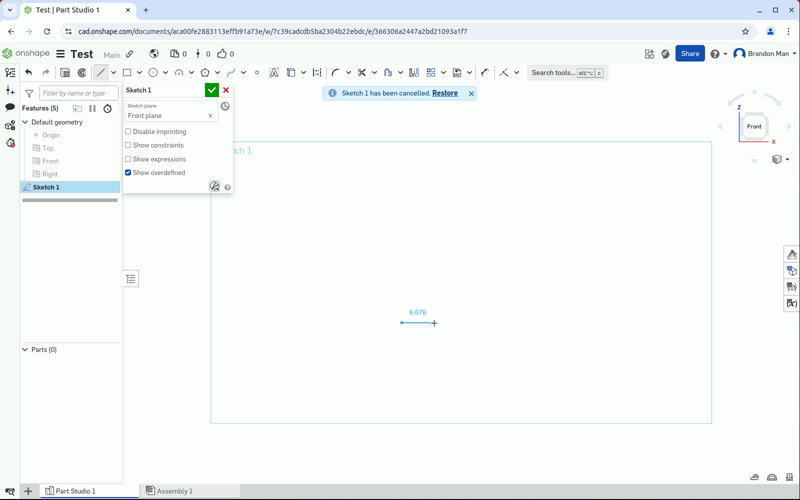
key_down(shift)
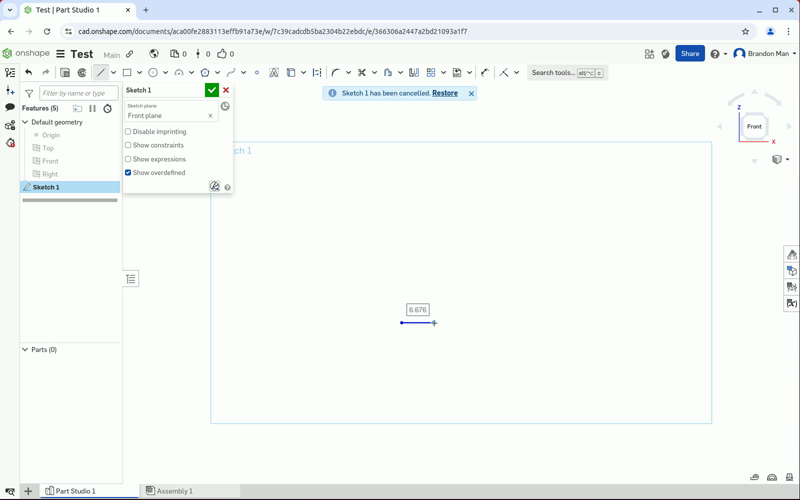
mouse_move(464, 322)
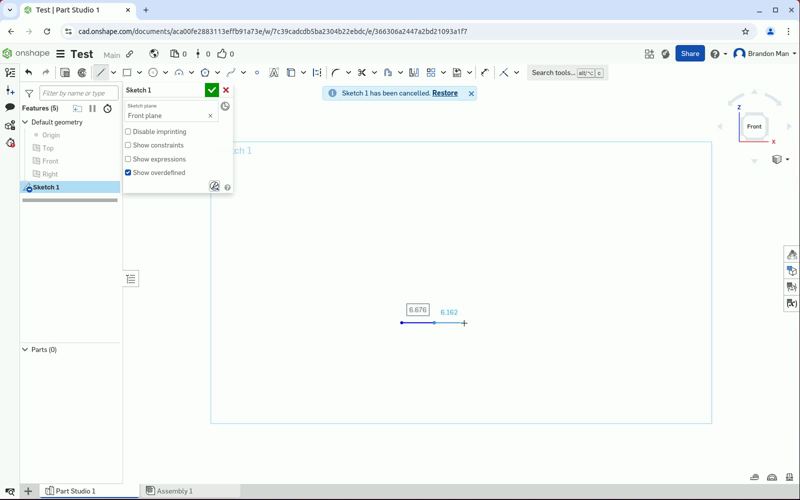
mouse_move(434, 303)
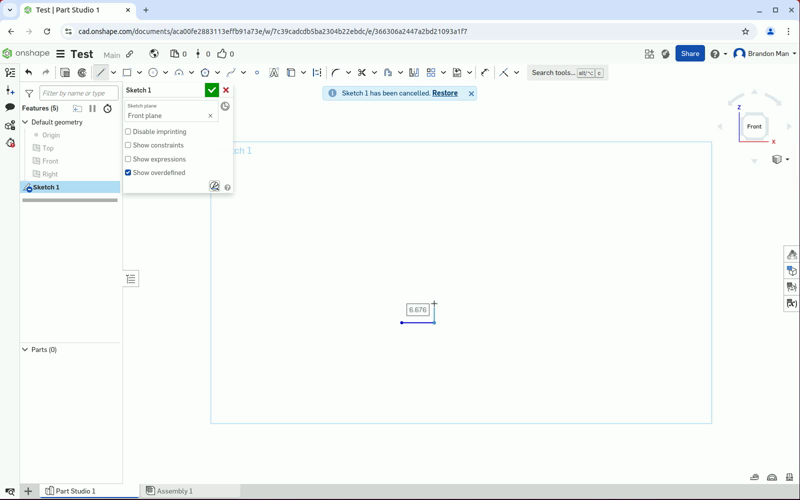
click(434, 303)
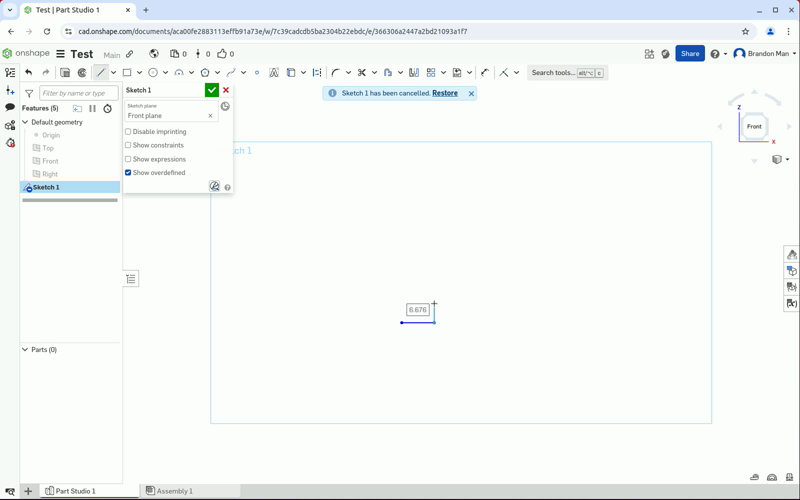
key_up(shift)
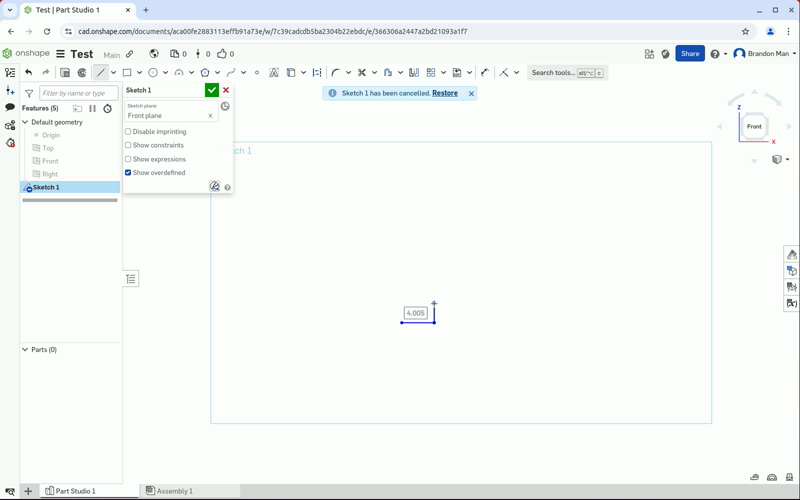
key_down(shift)
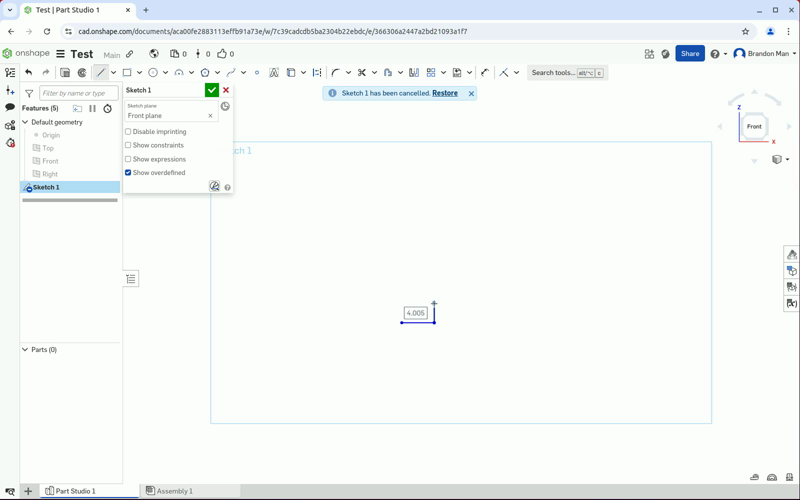
mouse_move(464, 303)
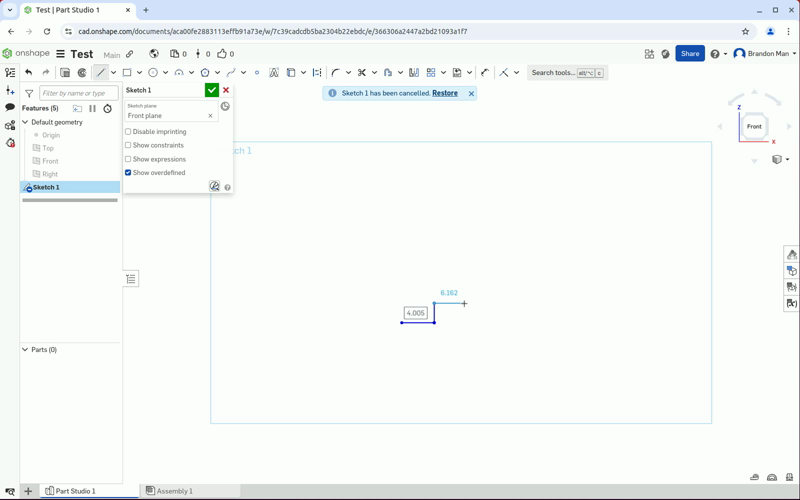
mouse_move(488, 303)
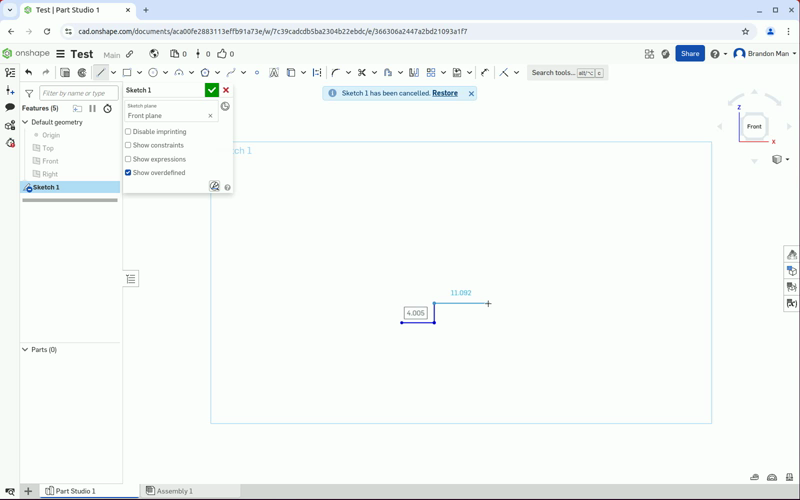
click(488, 303)
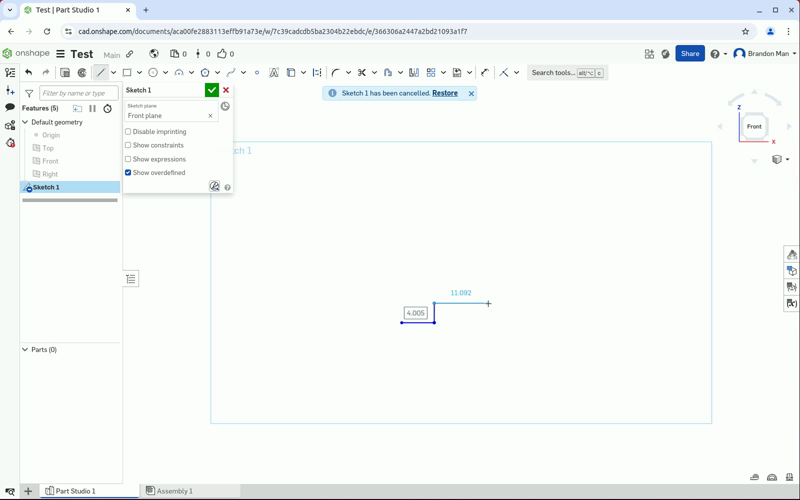
key_up(shift)
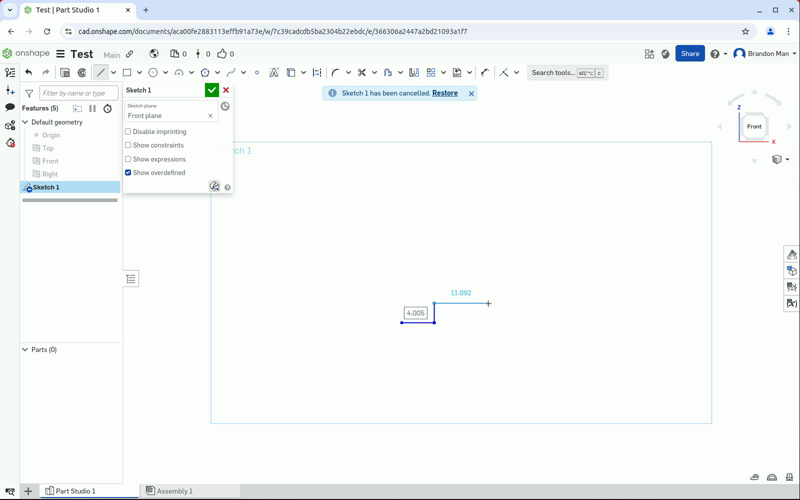
key_down(shift)
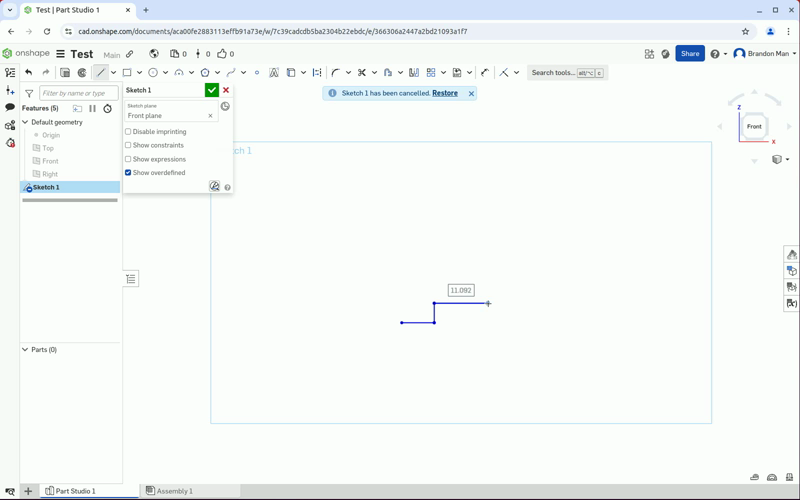
mouse_move(518, 303)
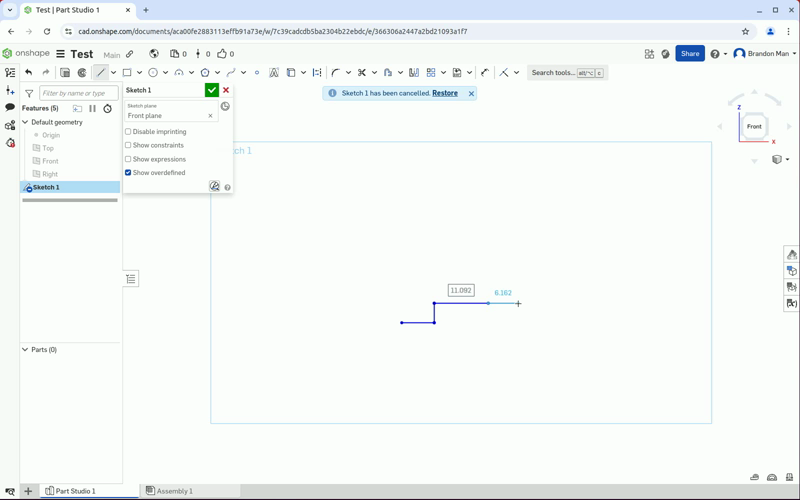
mouse_move(488, 322)
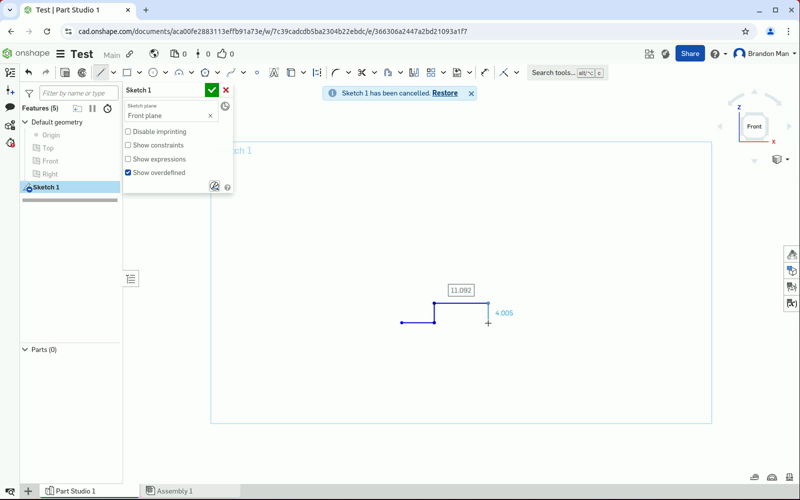
click(488, 322)
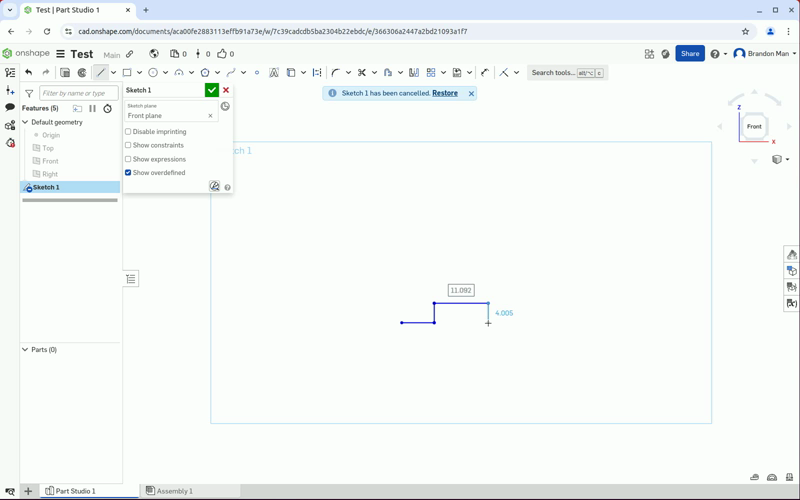
key_up(shift)
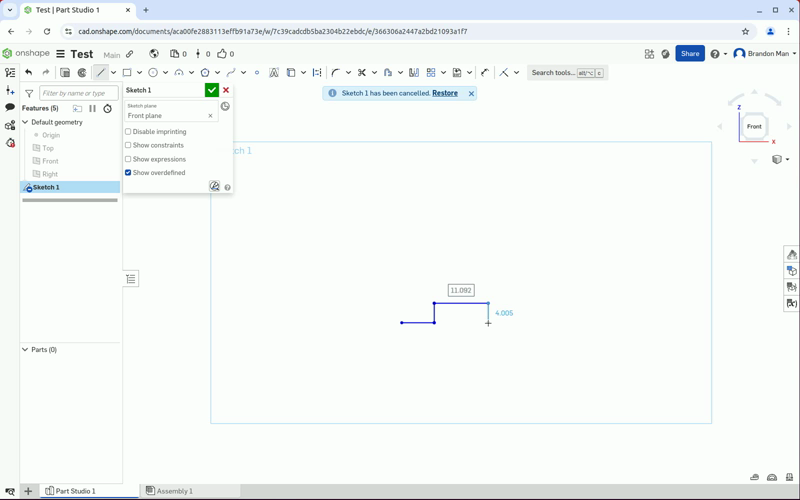
key_down(shift)
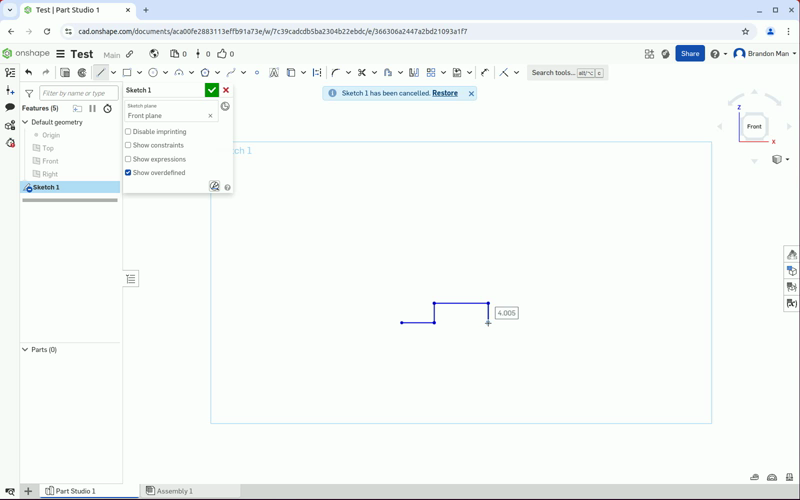
mouse_move(518, 322)
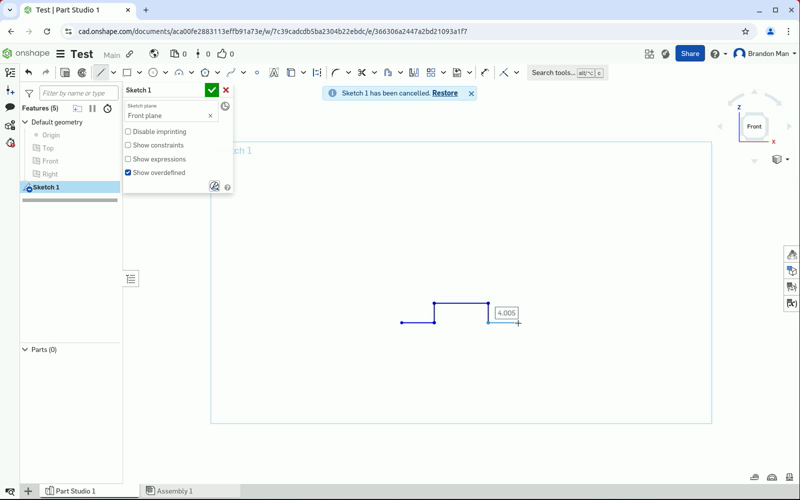
mouse_move(520, 322)
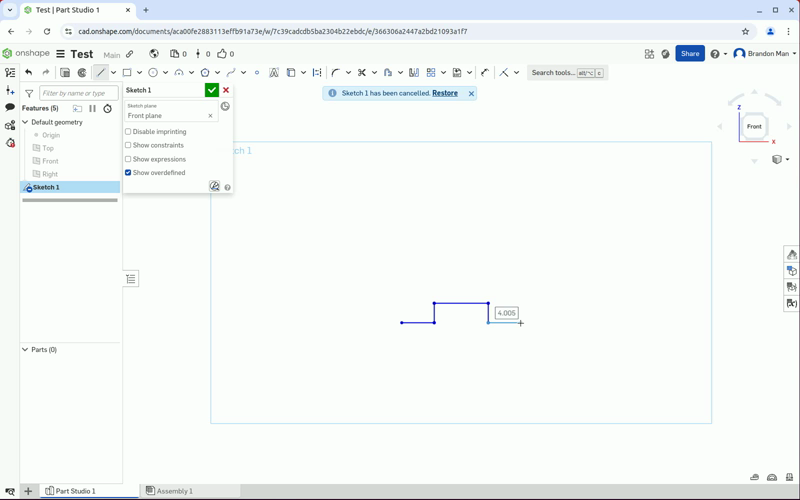
click(520, 322)
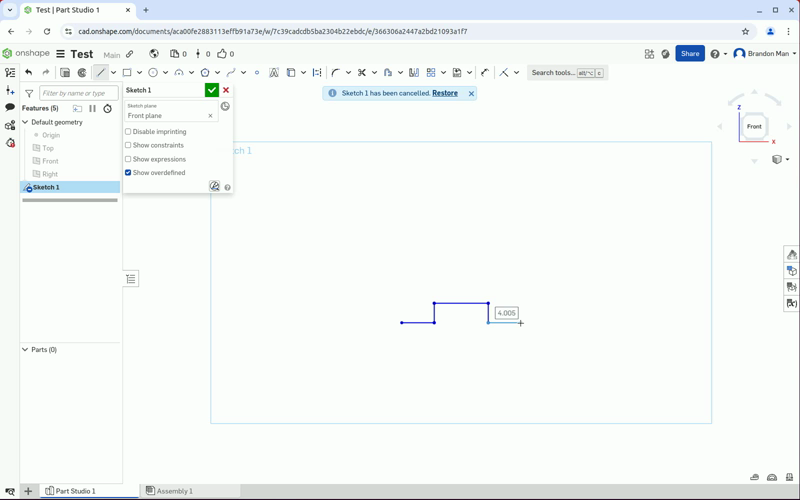
key_up(shift)
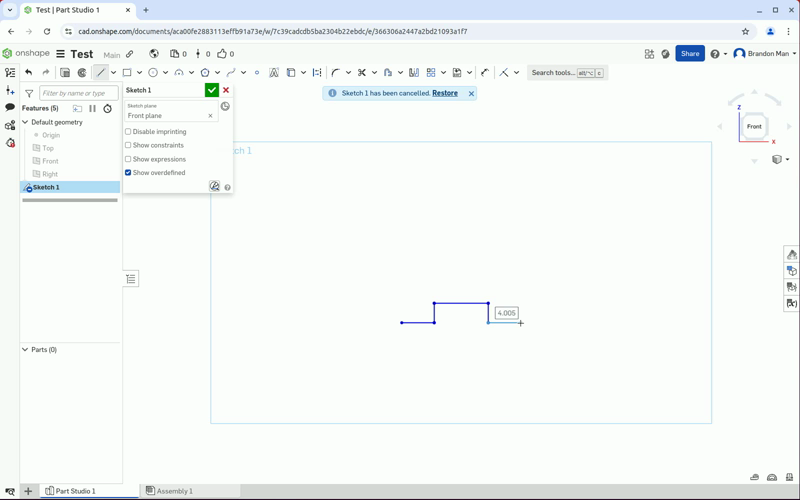
key_down(shift)
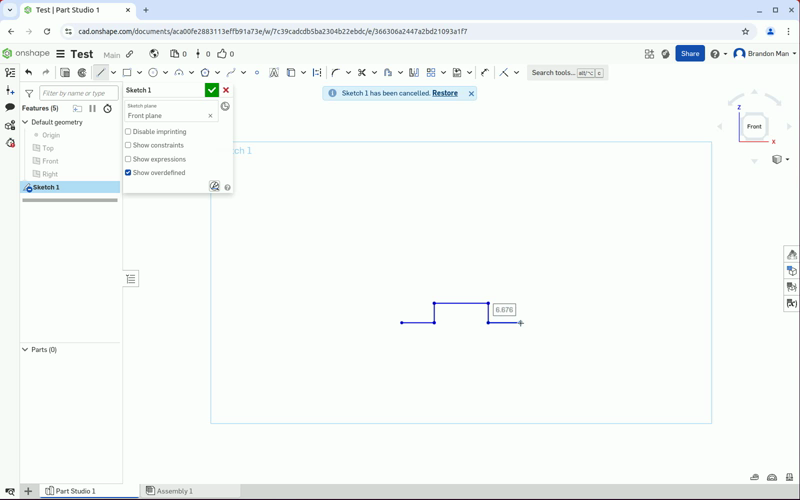
mouse_move(550, 322)
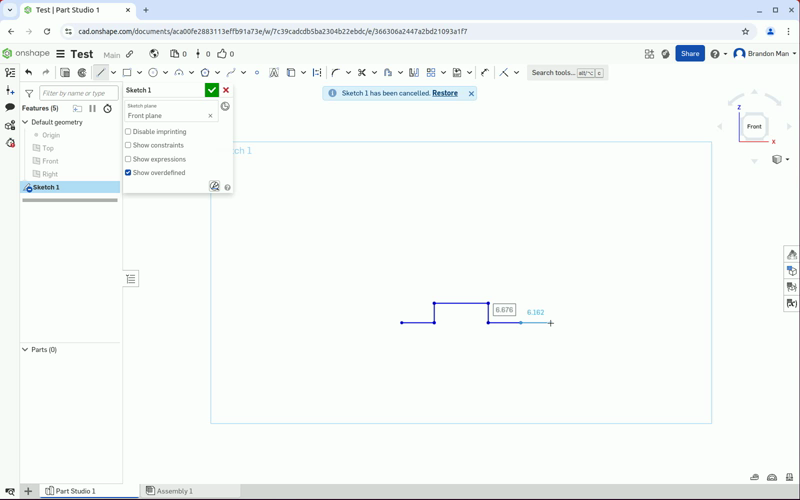
mouse_move(520, 282)
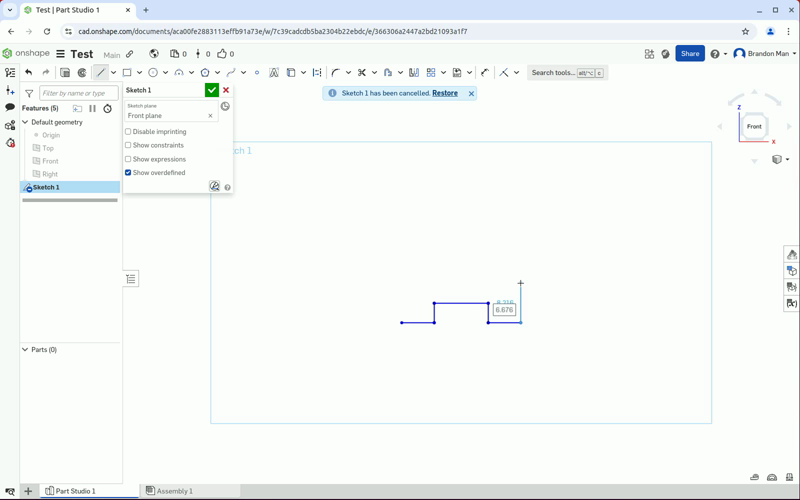
click(520, 282)
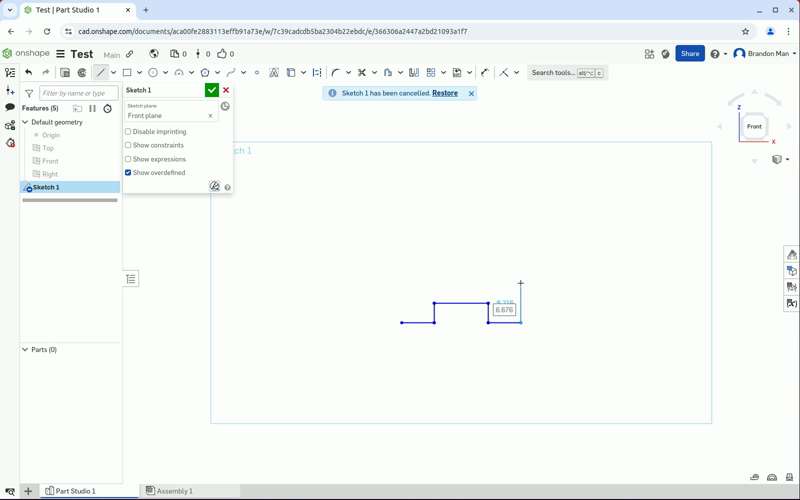
key_up(shift)
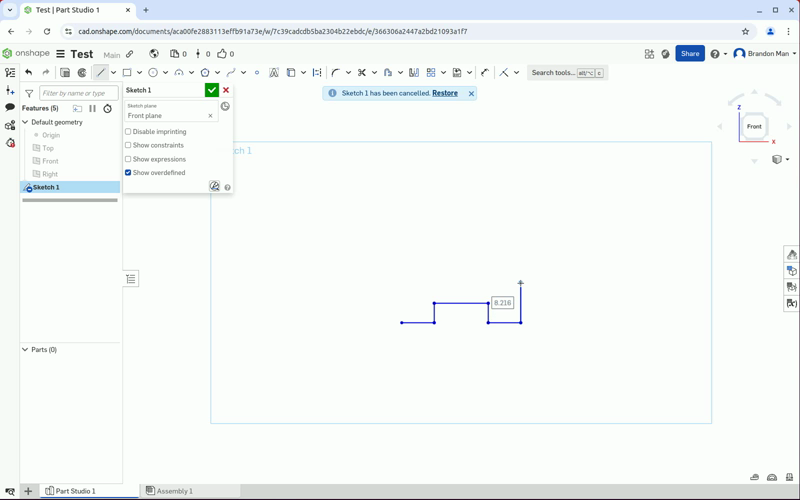
key_down(shift)
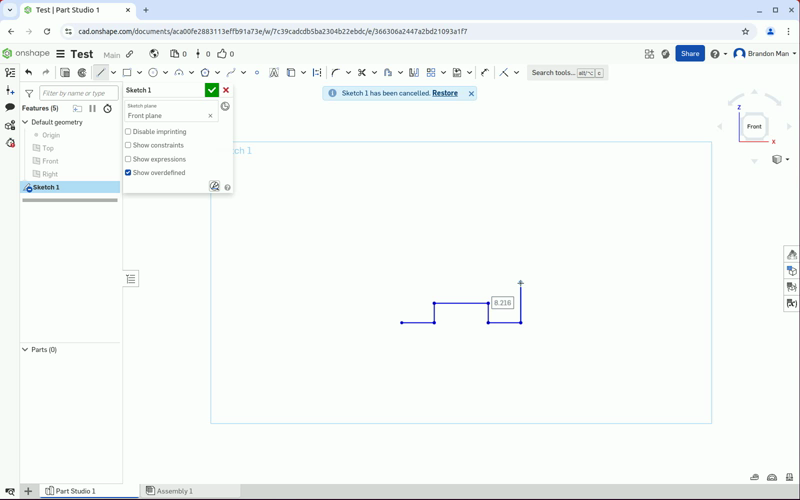
mouse_move(401, 282)
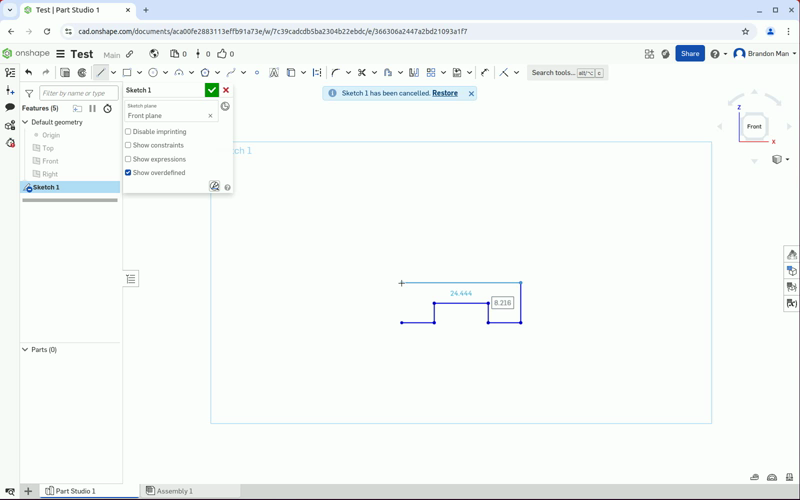
click(401, 282)
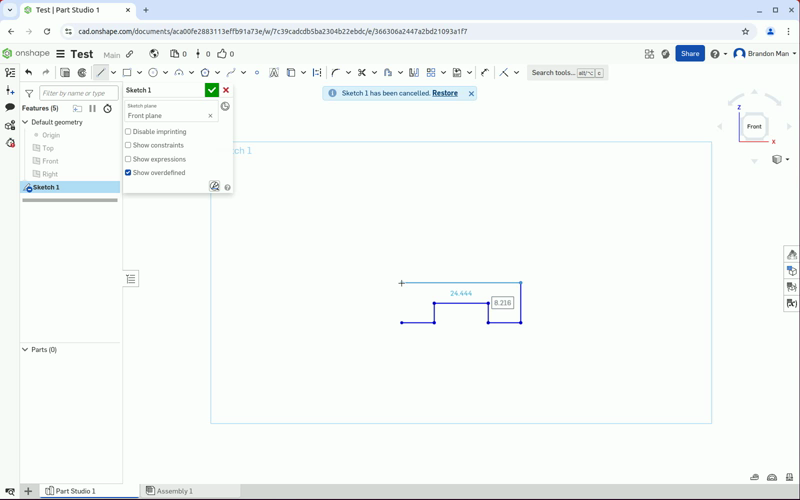
key_up(shift)
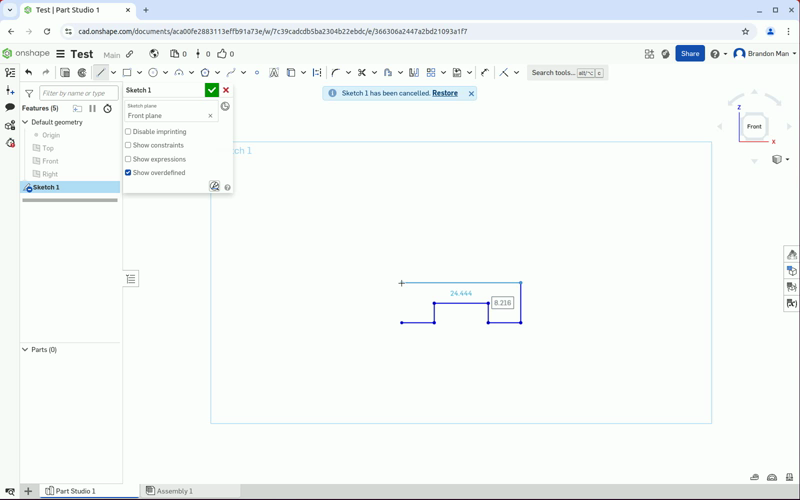
mouse_move(431, 282)
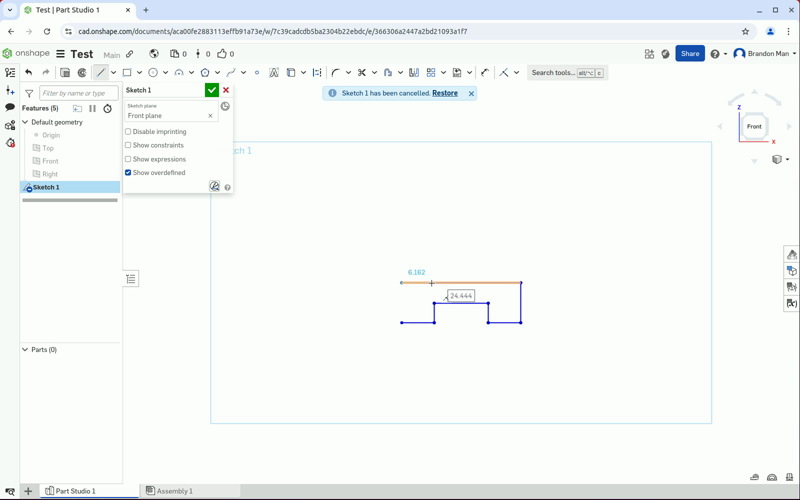
key_down(shift)
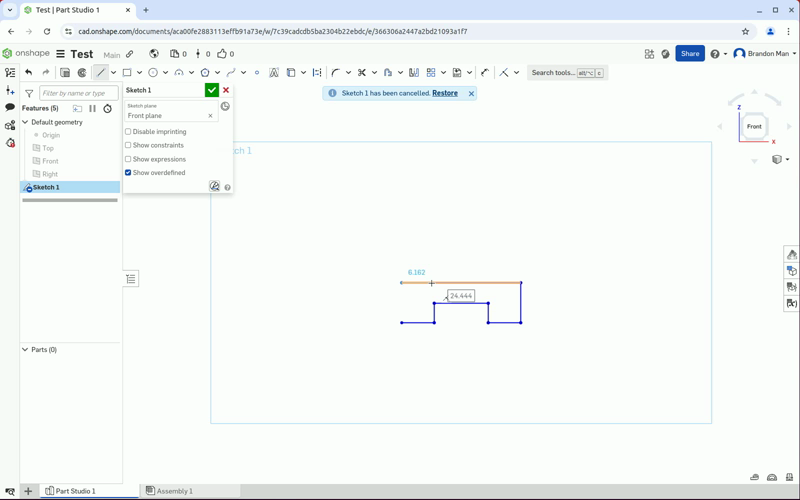
mouse_move(401, 322)
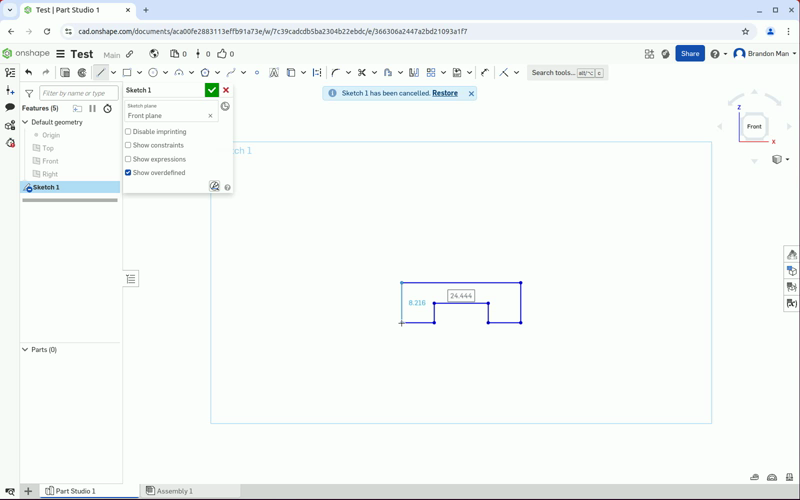
key_up(shift)
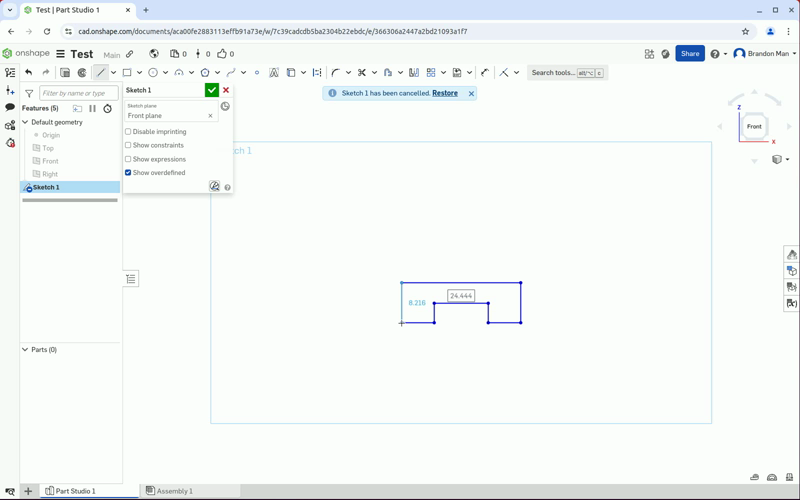
click(401, 322)
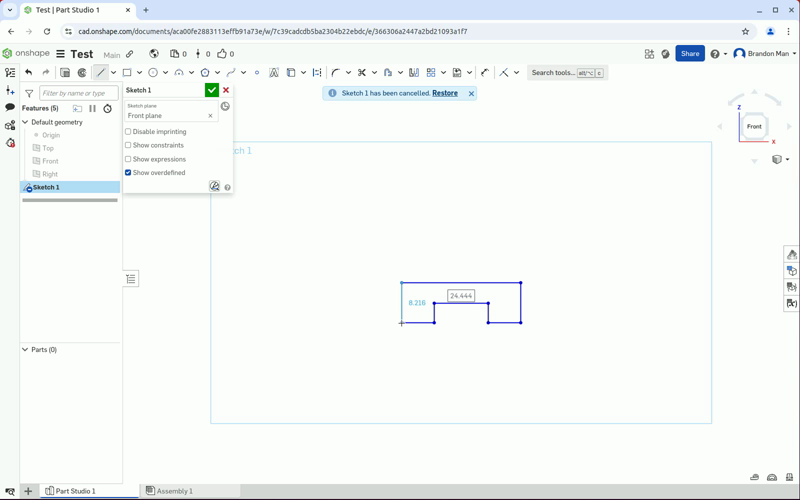
key(esc)
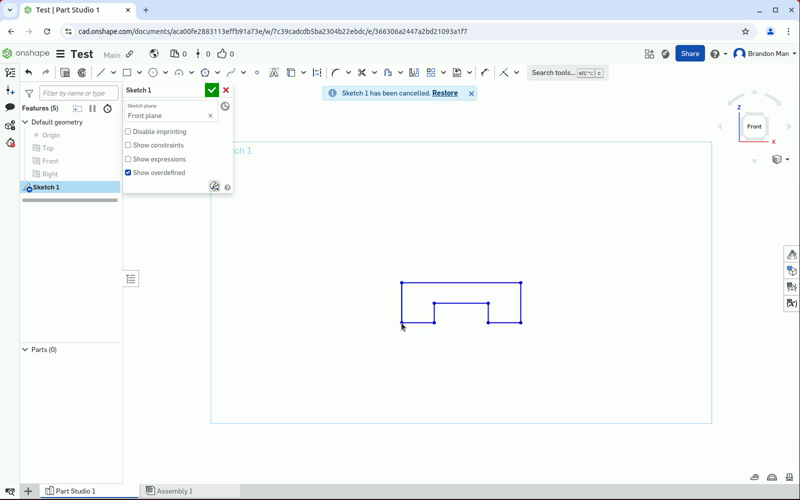
mouse_move(511, 315)
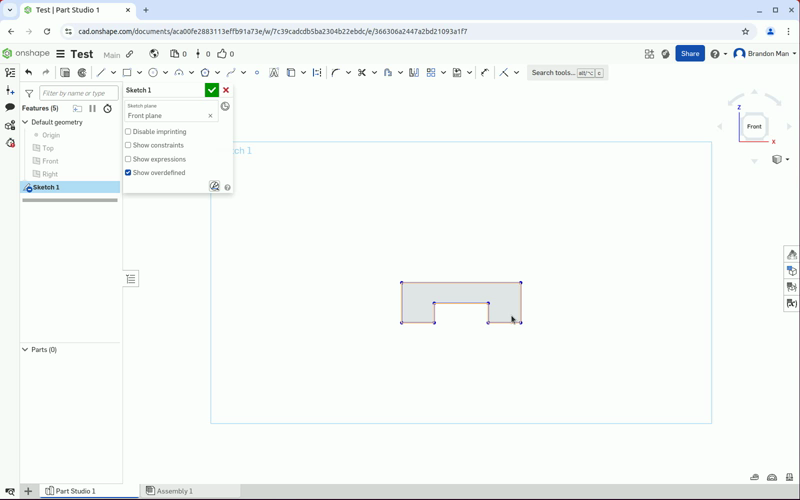
click(511, 315)
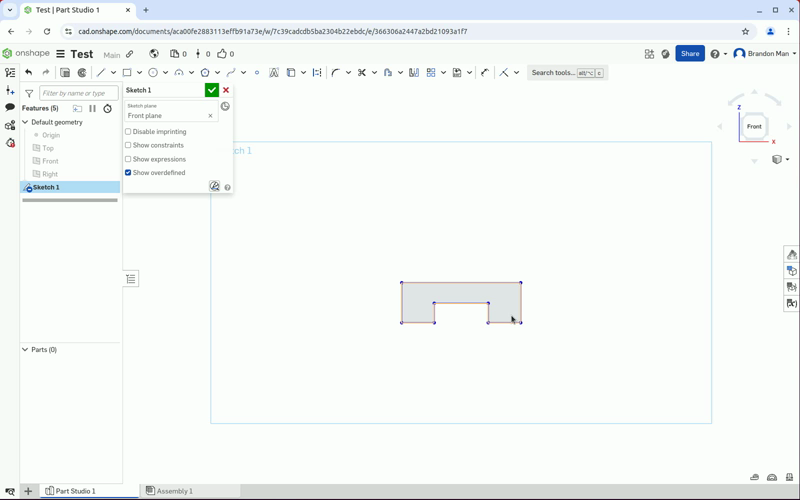
mouse_move(73, 352)
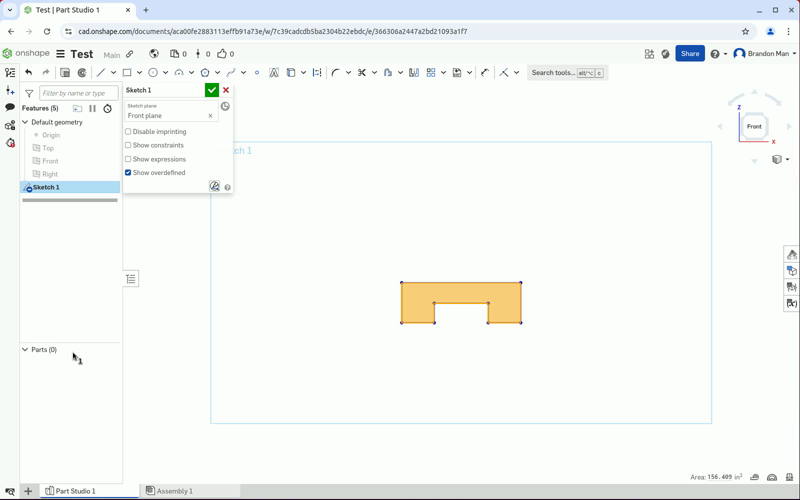
key(shift+y)
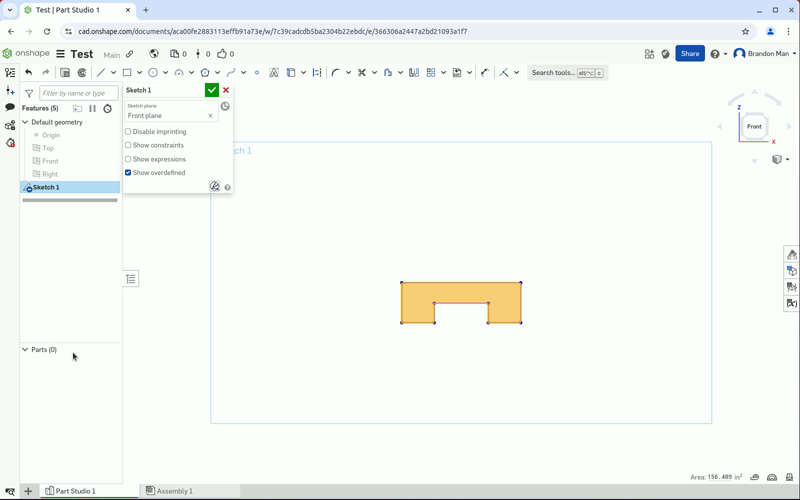
key(shift+e)
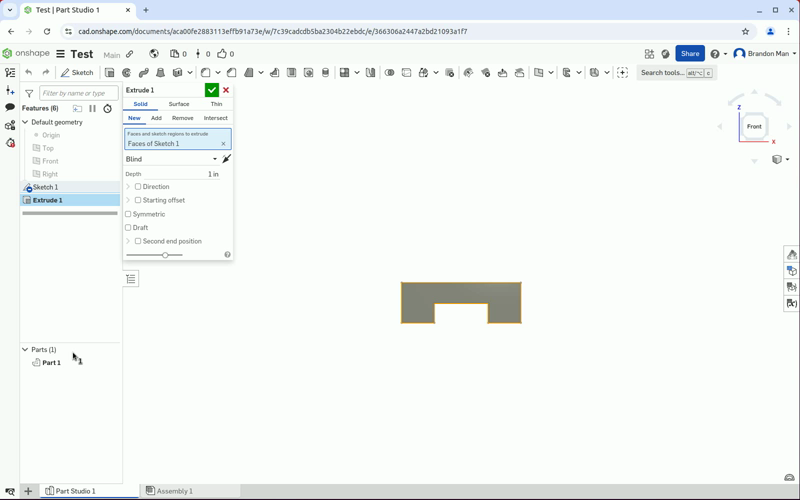
mouse_move(143, 106)
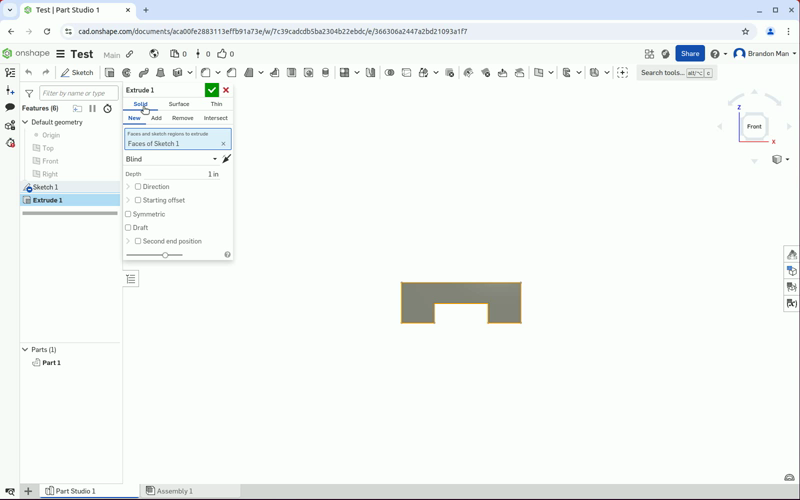
click(143, 106)
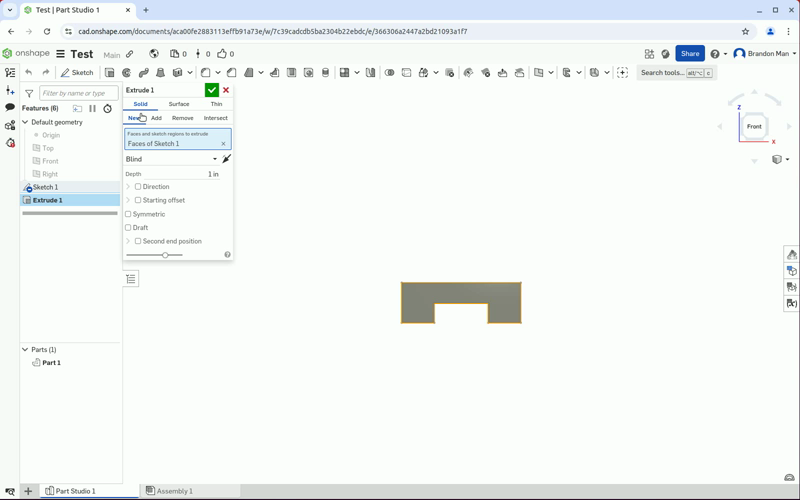
mouse_move(137, 120)
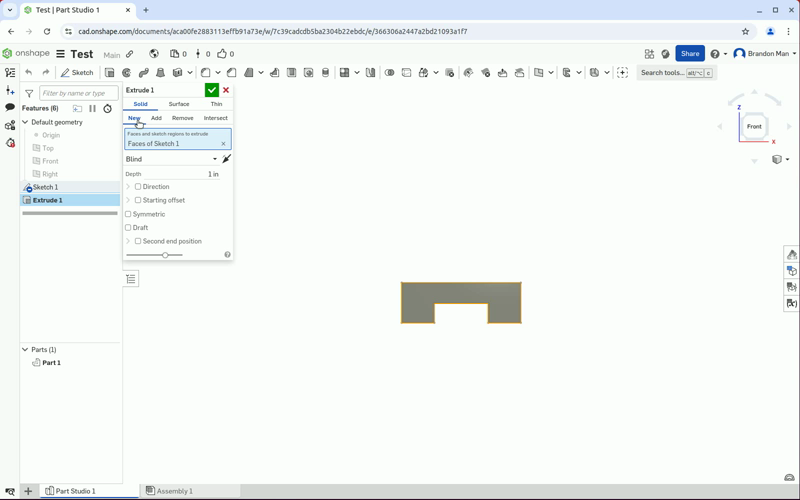
click(137, 120)
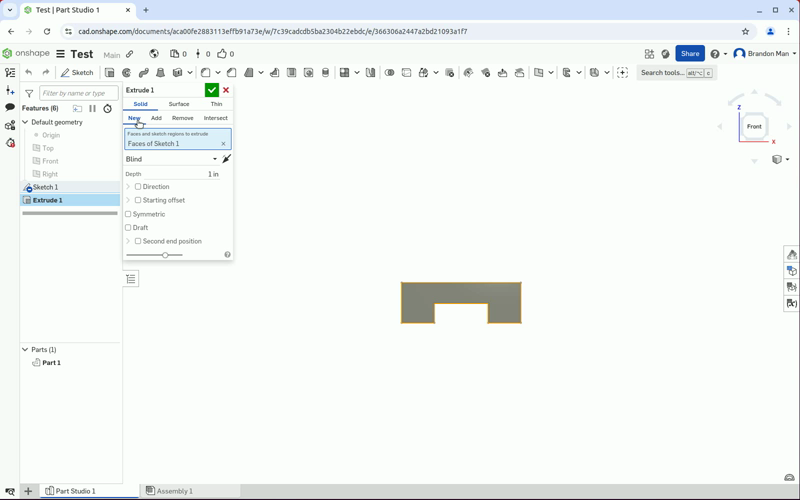
key(tab, 4)
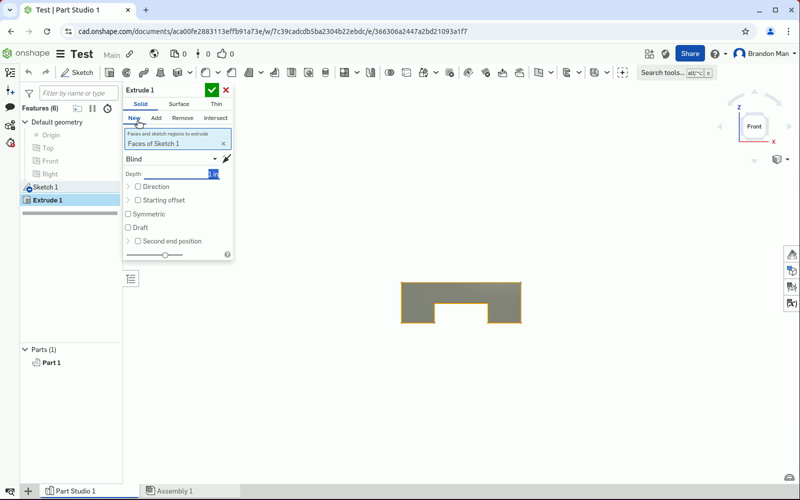
text(-8.184)
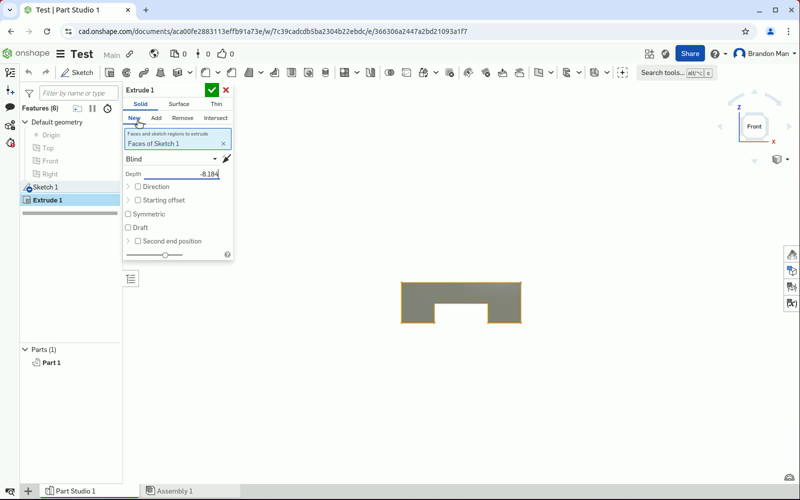
key(enter)
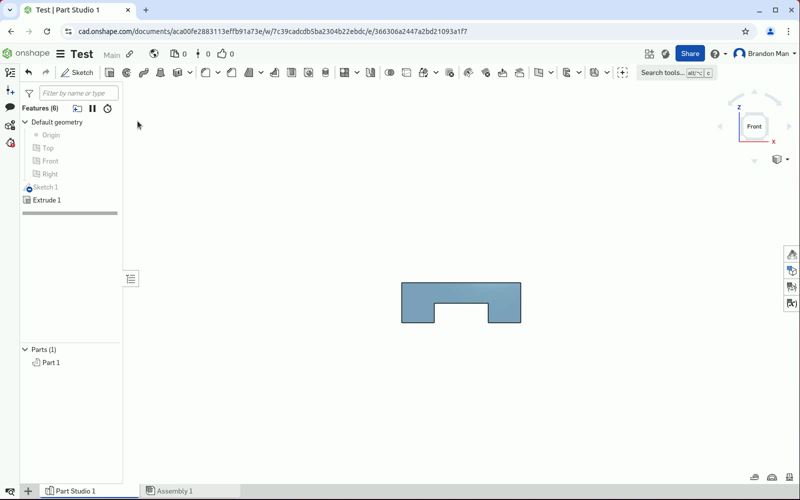
key(shift+h)
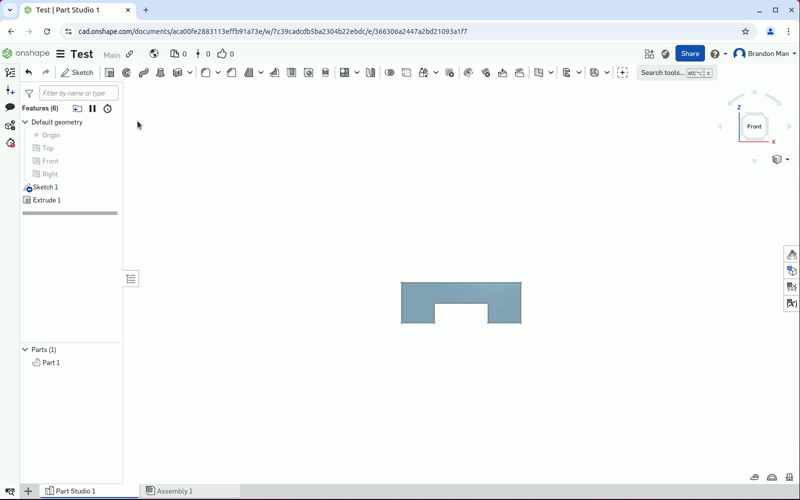
key(shift+h)
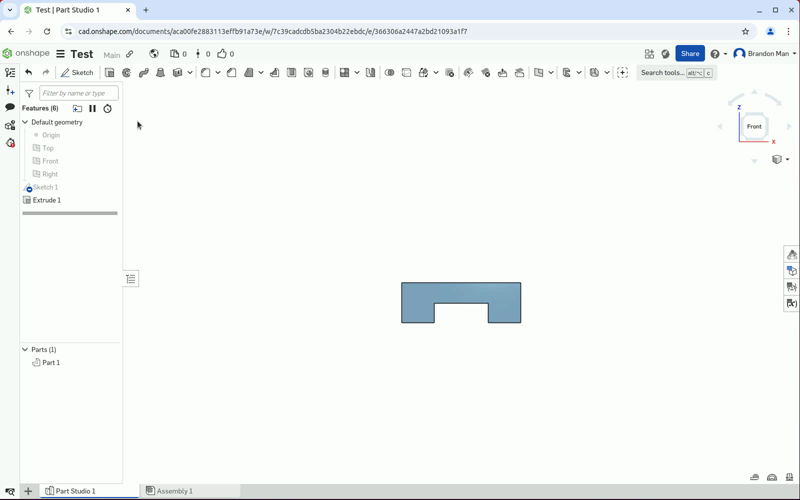
mouse_move(73, 189)
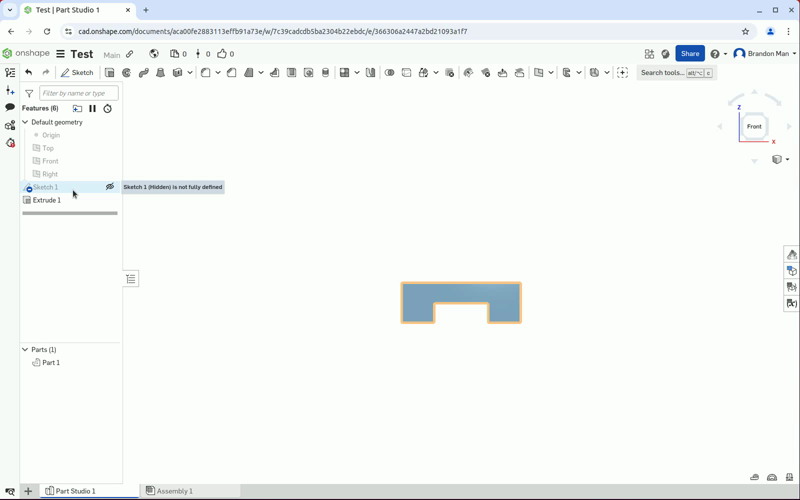
click(73, 189)
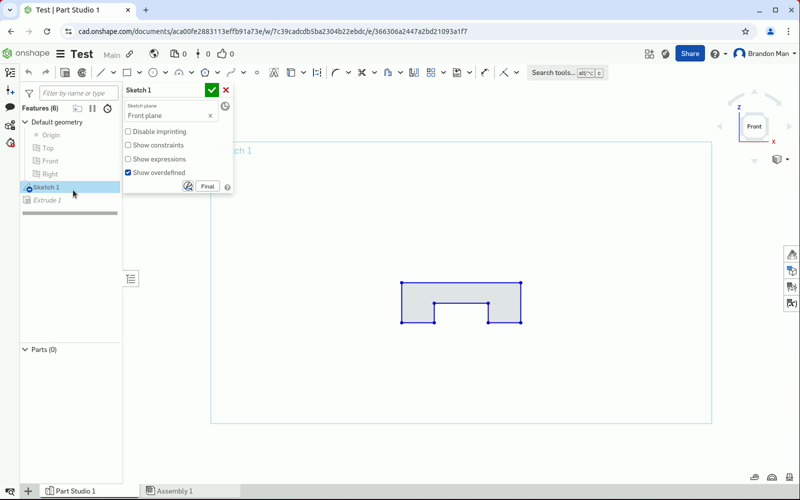
mouse_move(229, 92)
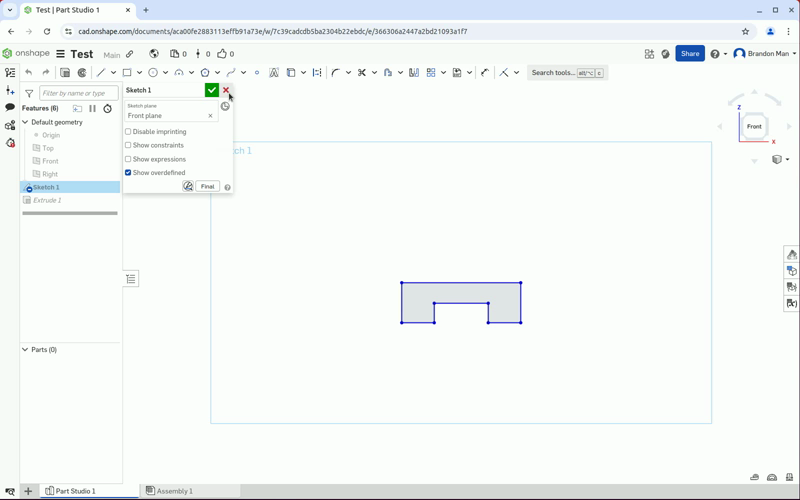
click(229, 92)
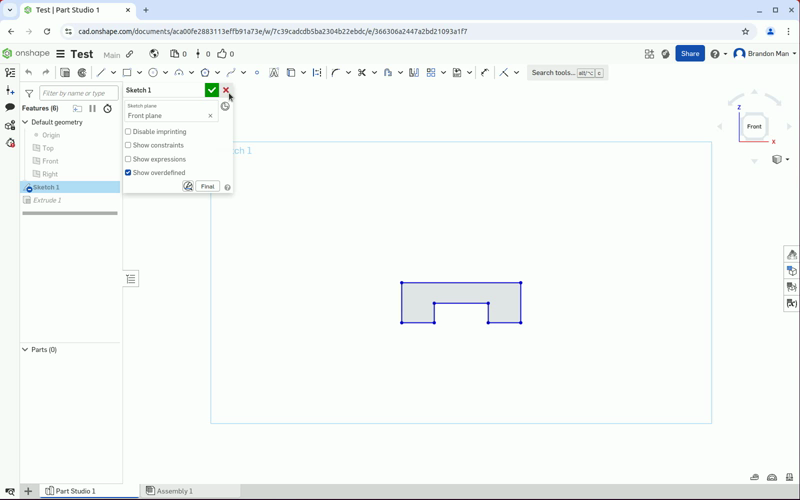
key(shift+s)
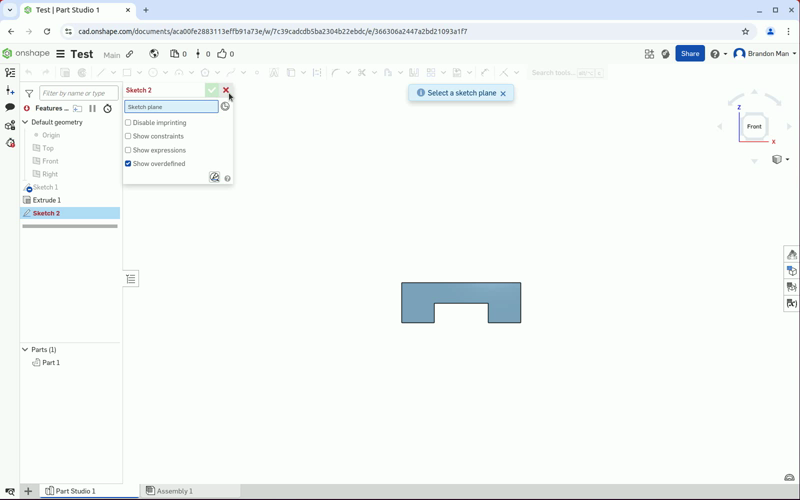
mouse_move(73, 163)
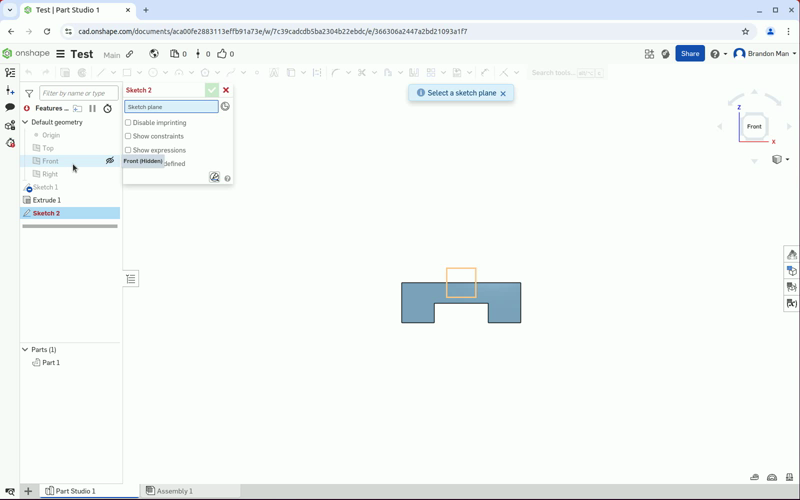
click(73, 163)
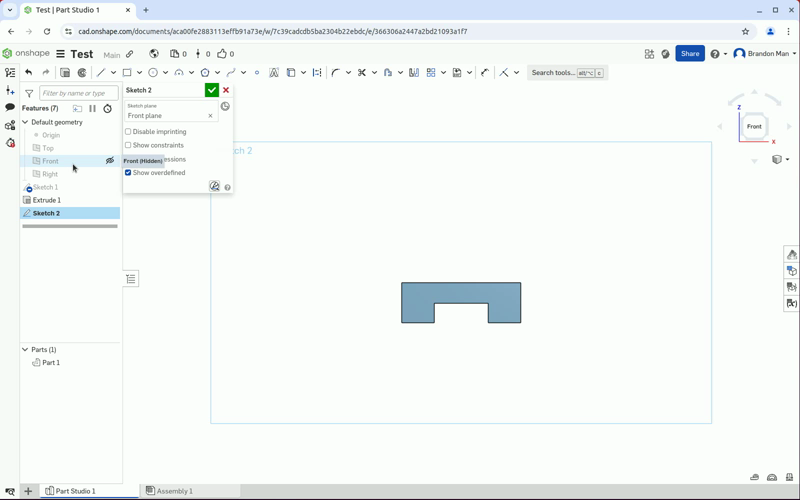
mouse_move(73, 352)
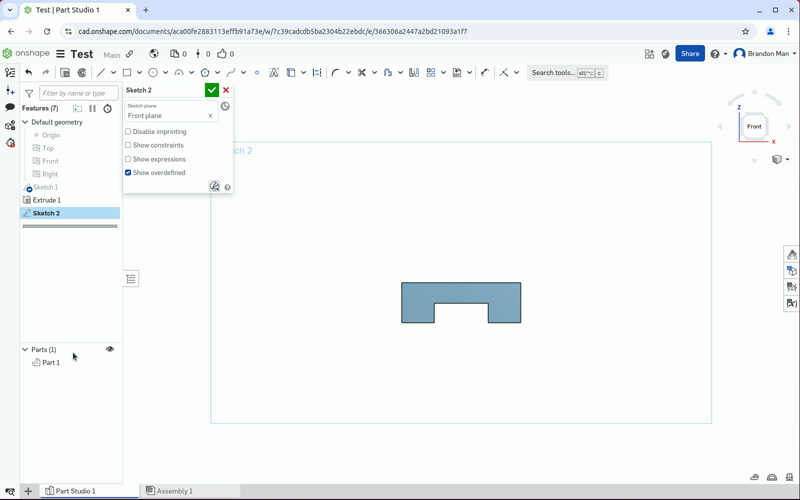
key(y)
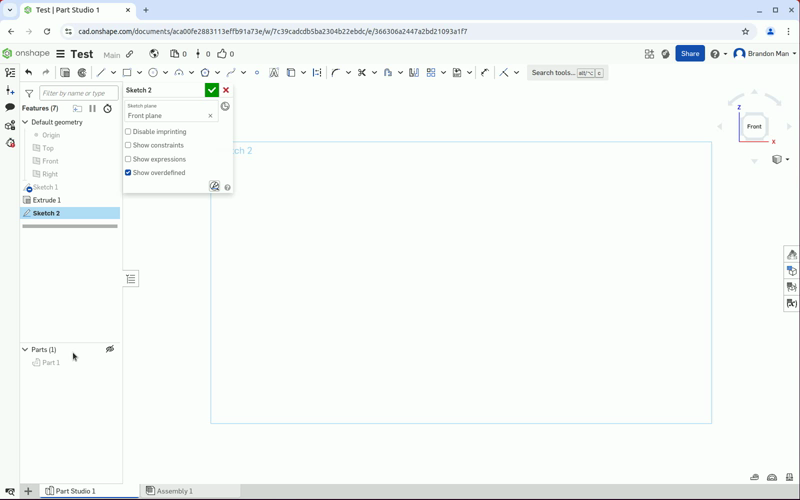
key(l)
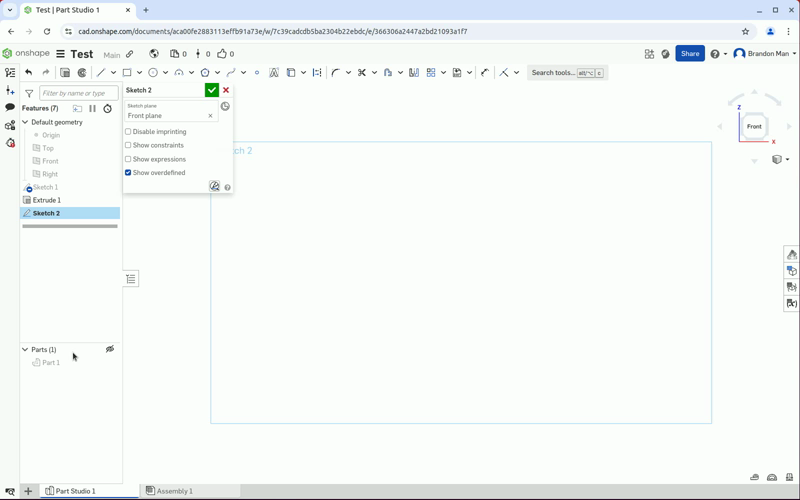
key_down(shift)
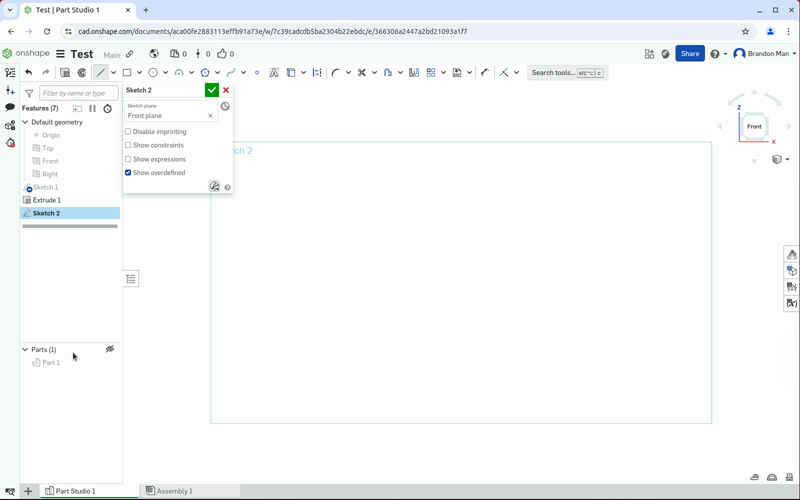
mouse_move(401, 282)
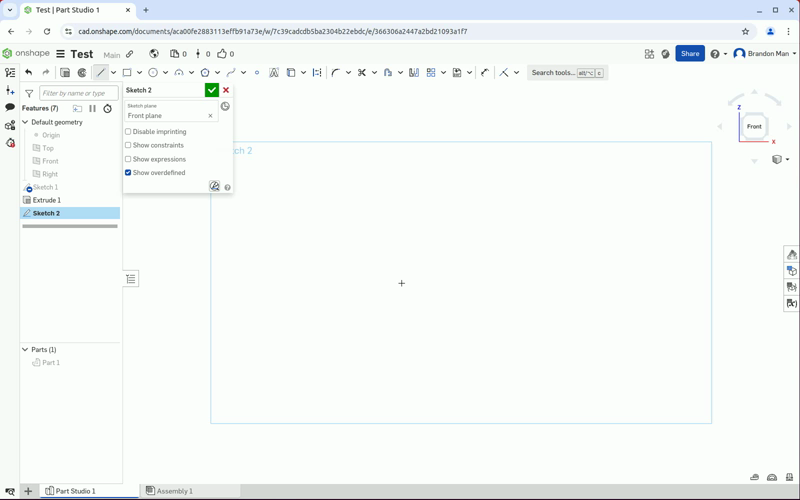
click(401, 282)
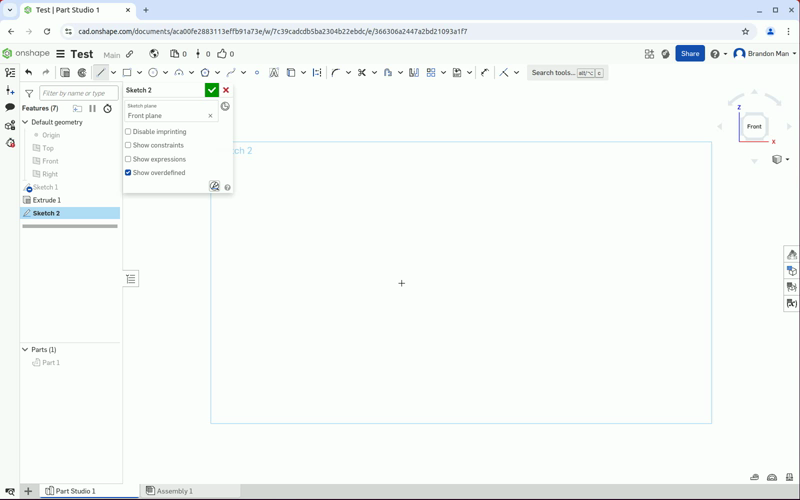
key_up(shift)
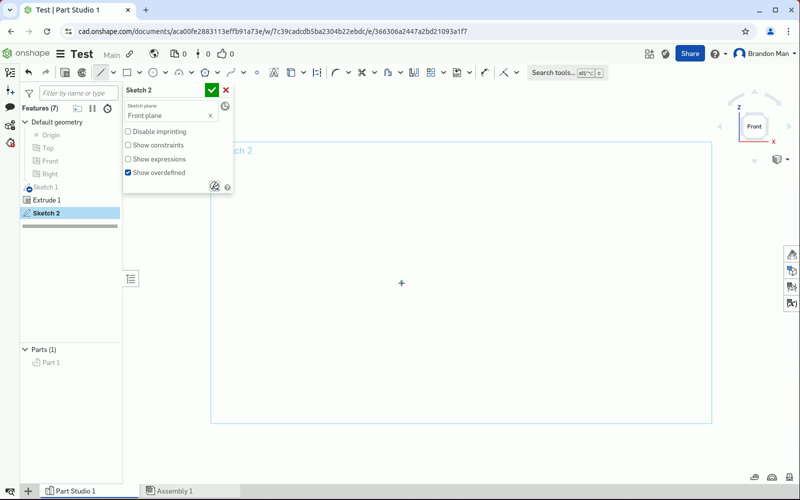
key_down(shift)
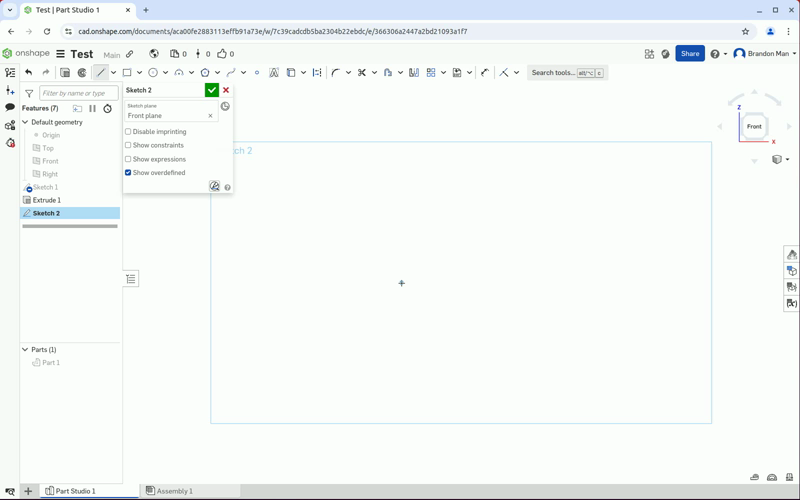
mouse_move(520, 282)
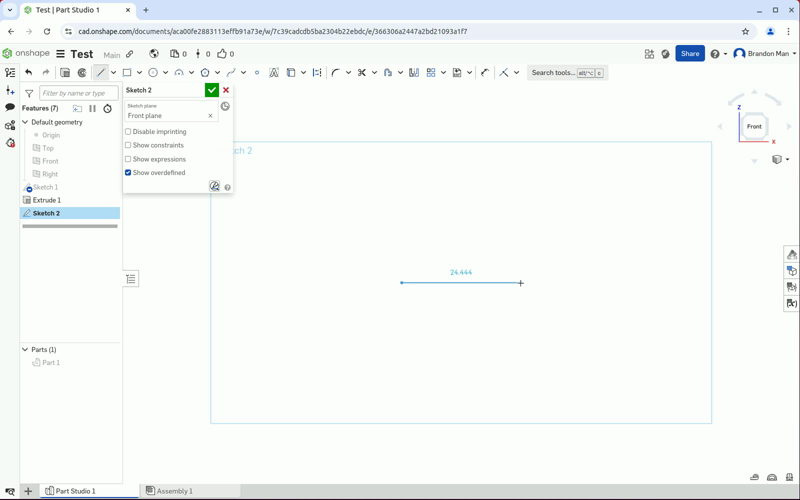
click(520, 282)
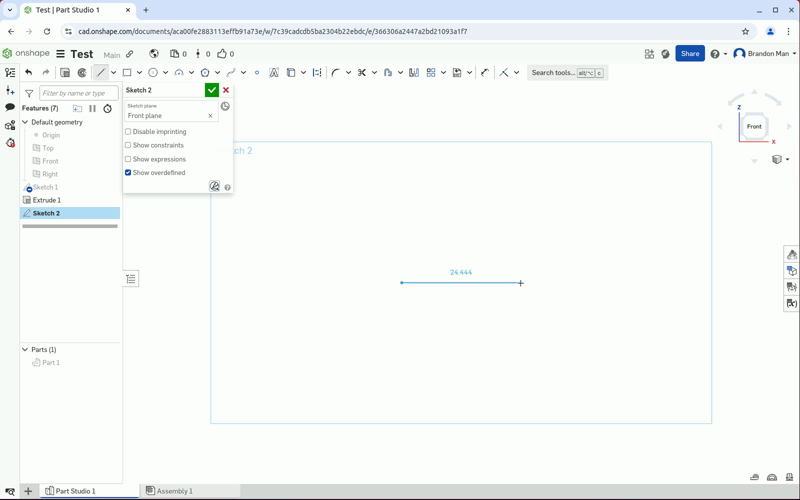
key_up(shift)
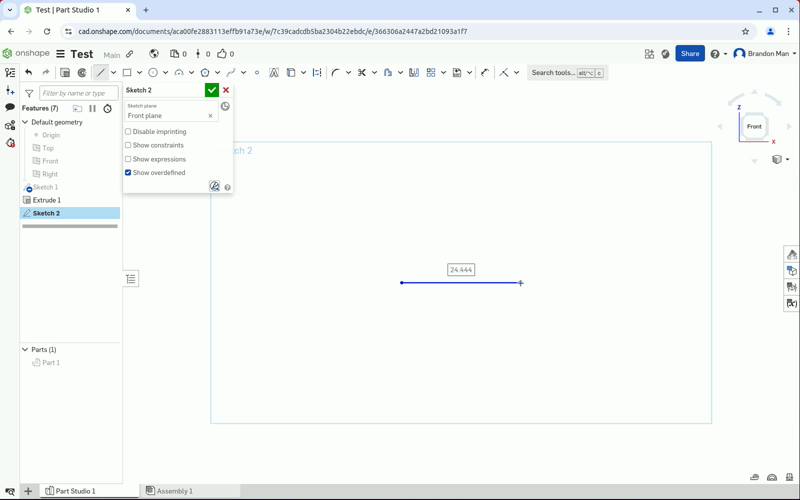
key_down(shift)
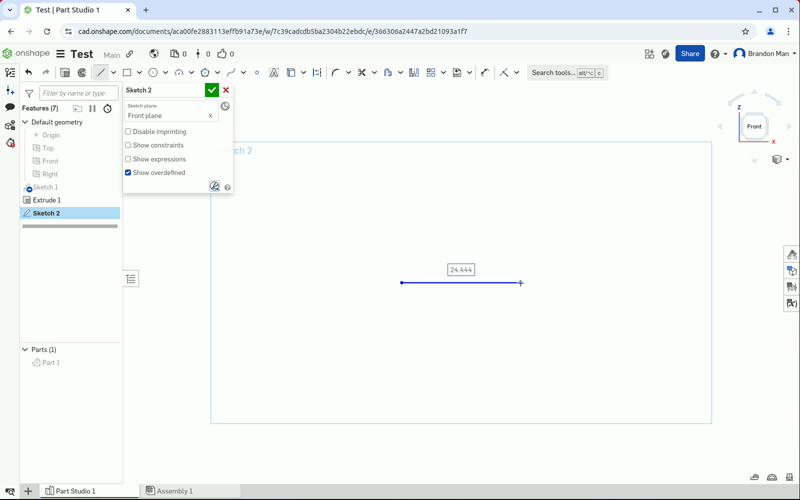
mouse_move(550, 282)
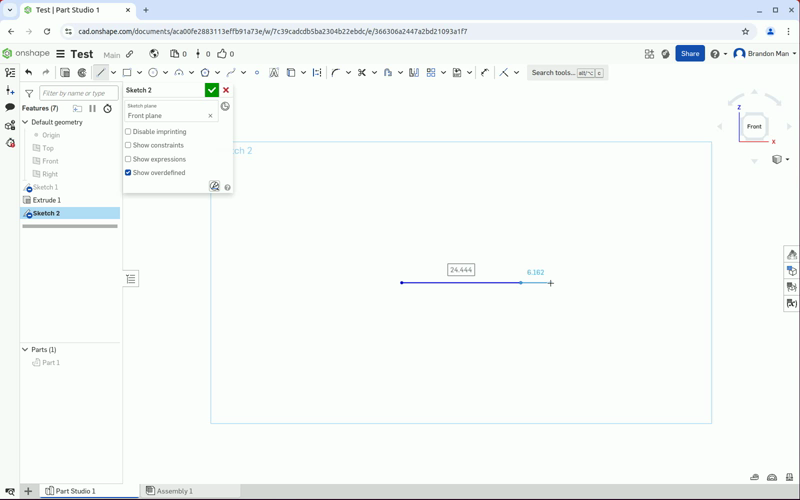
mouse_move(520, 229)
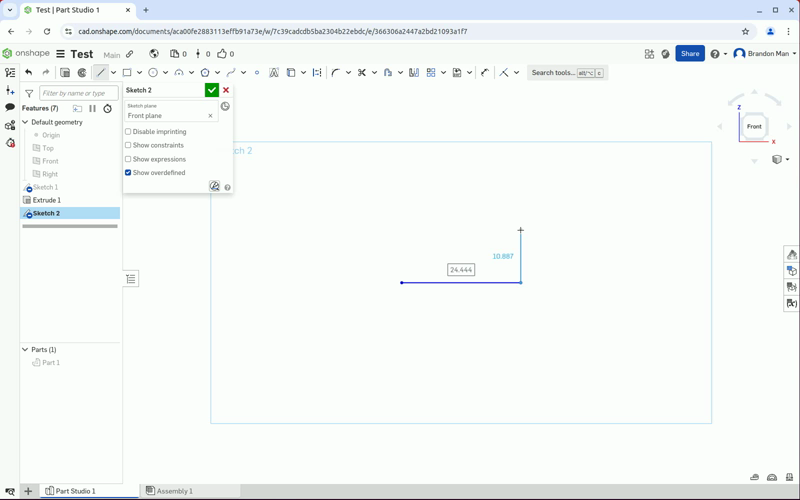
click(520, 229)
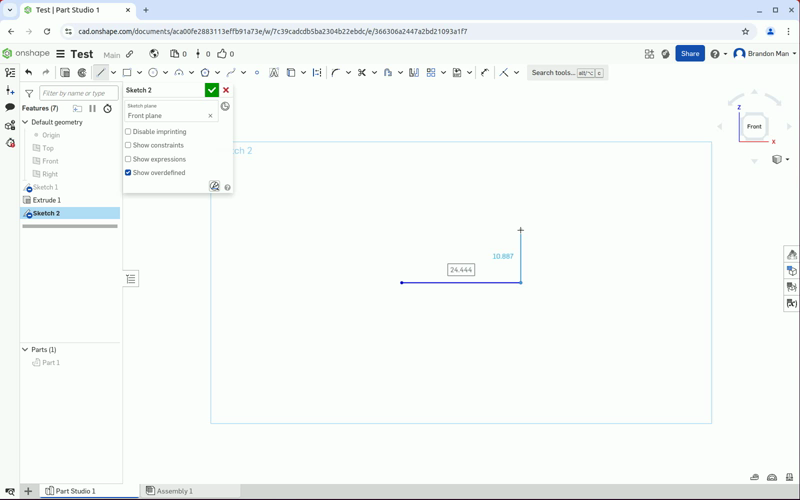
key_up(shift)
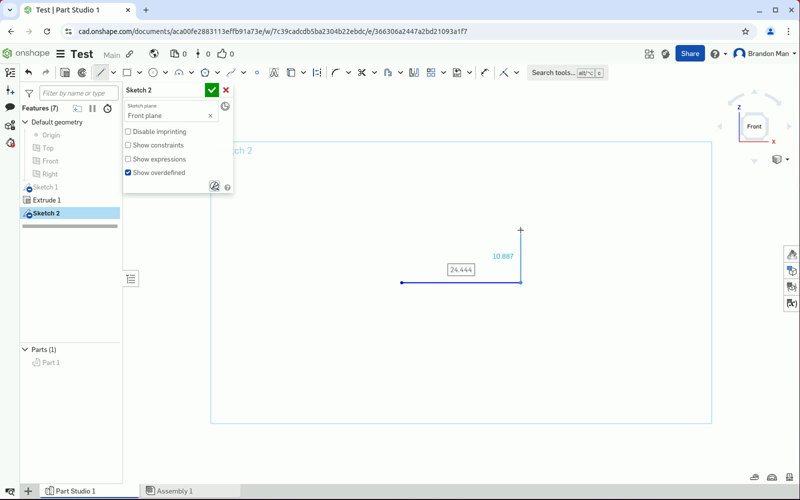
key(esc)
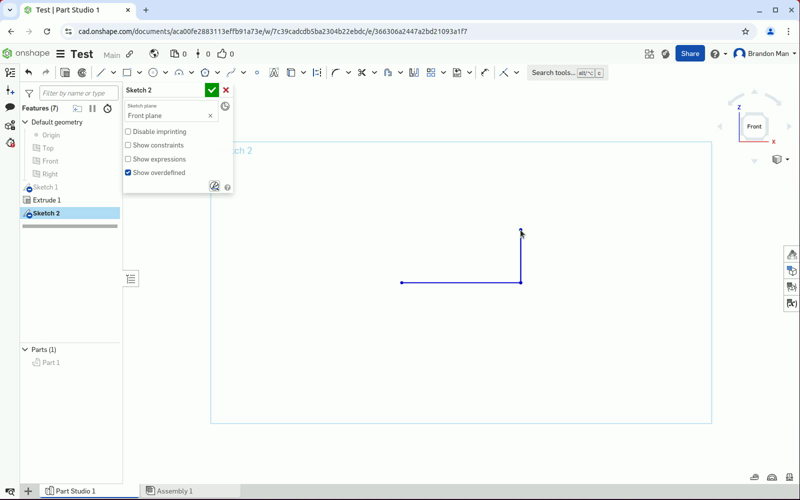
key(a)
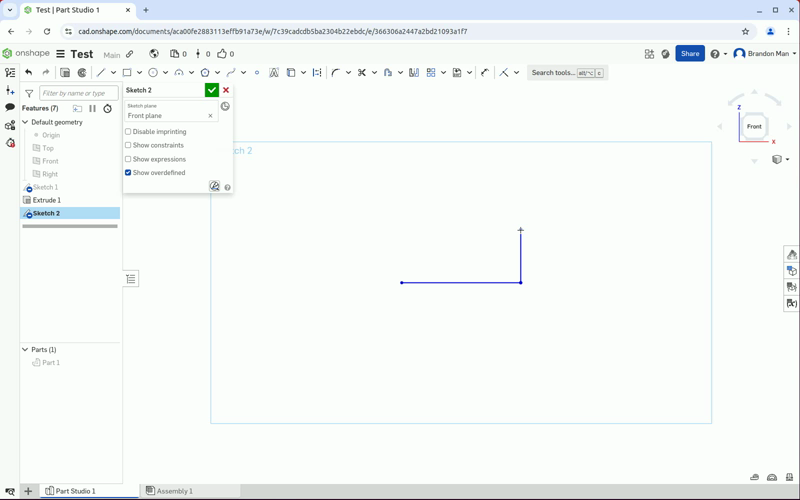
mouse_move(520, 229)
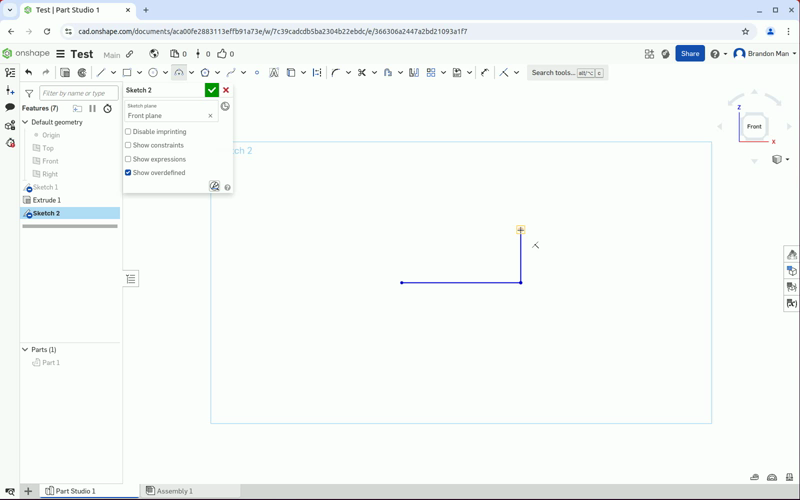
click(520, 229)
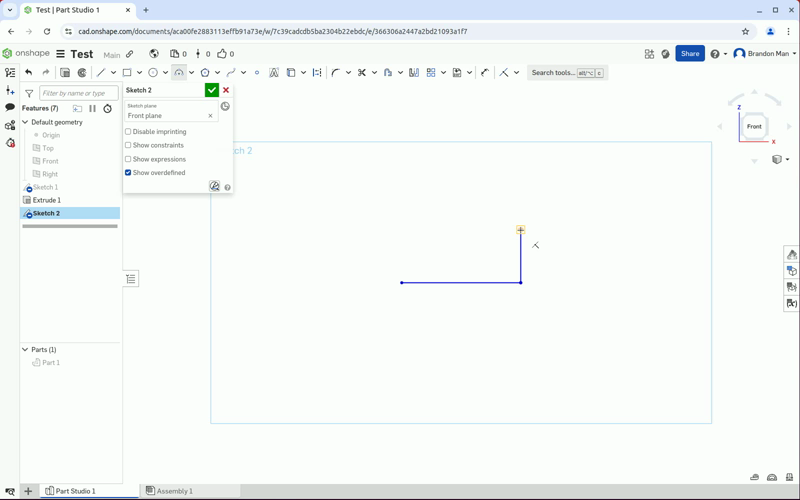
key_down(shift)
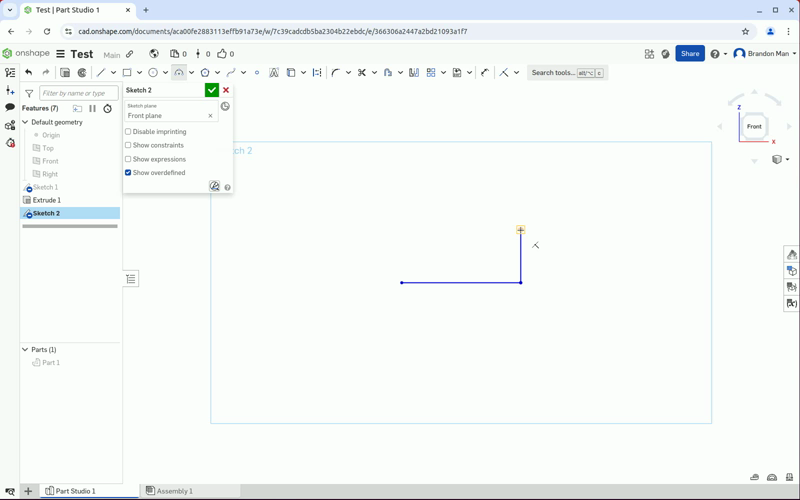
mouse_move(401, 229)
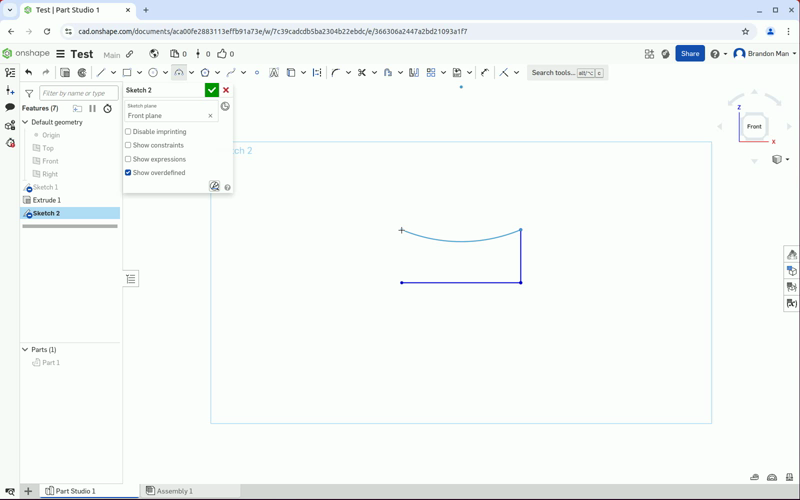
click(401, 229)
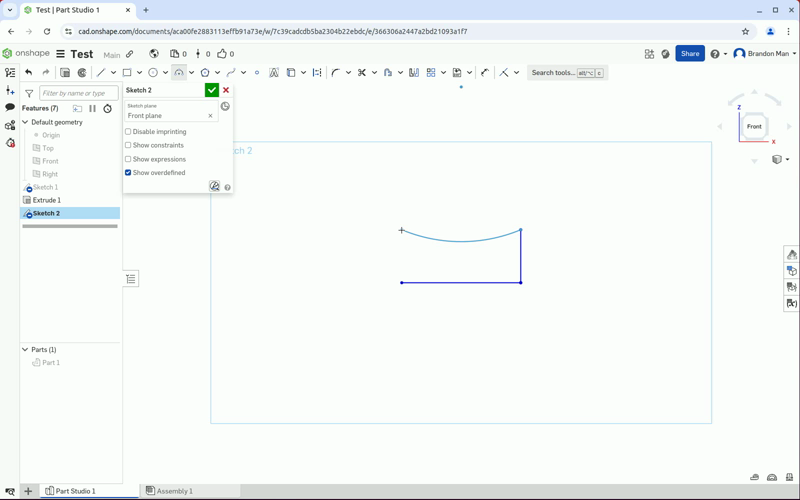
mouse_move(461, 170)
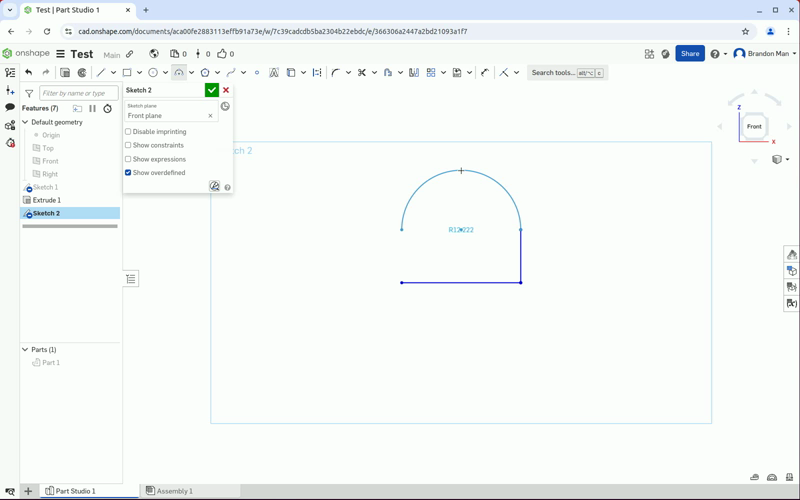
click(461, 170)
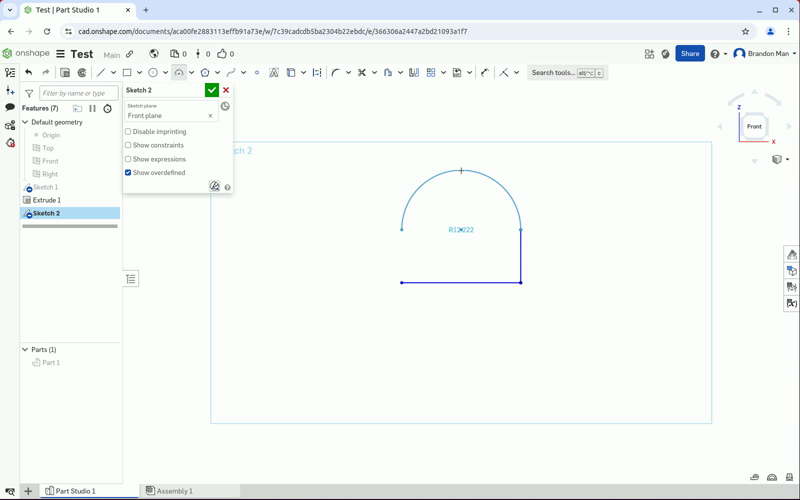
key_up(shift)
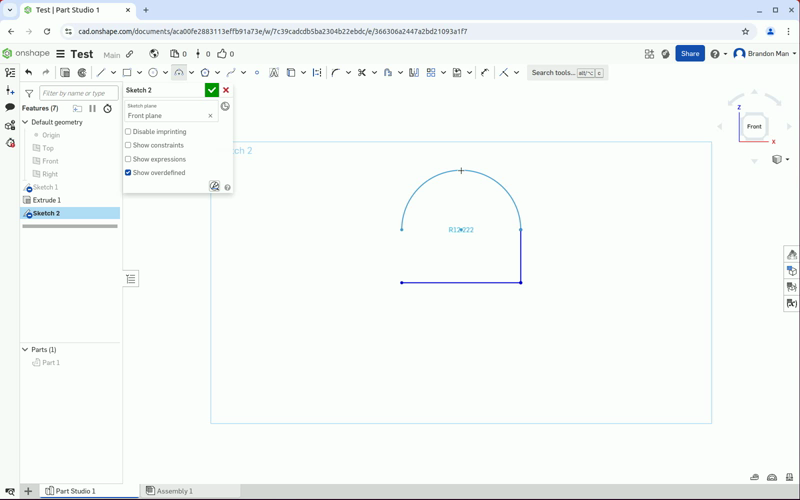
key(esc)
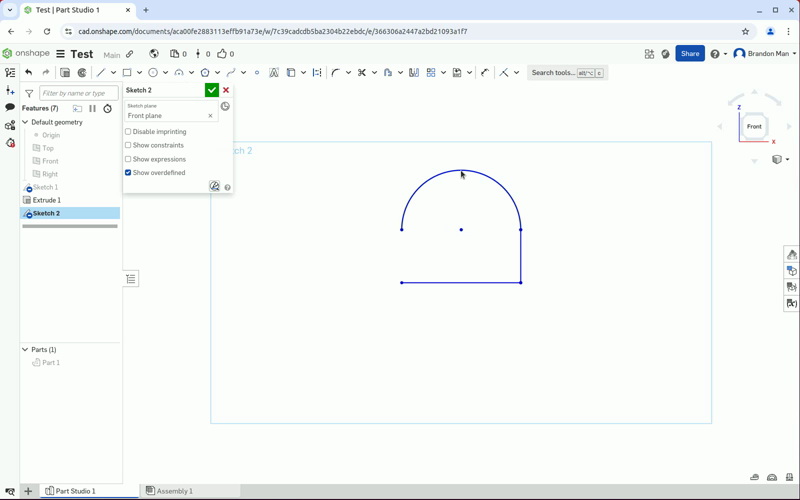
key(l)
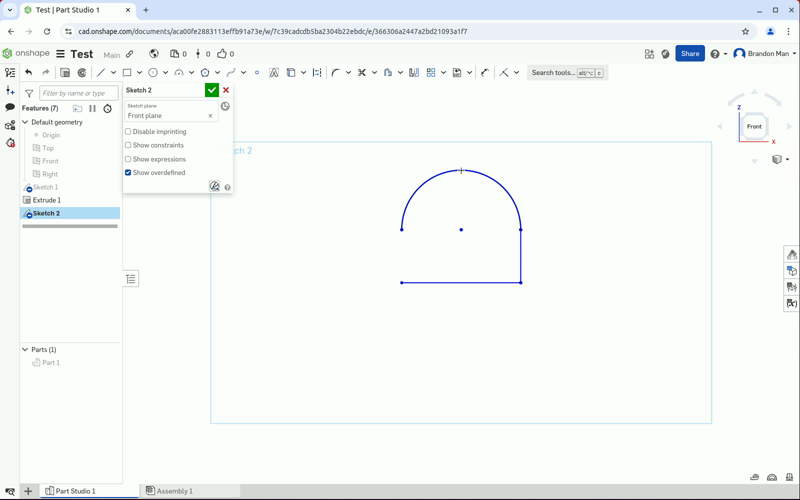
mouse_move(401, 229)
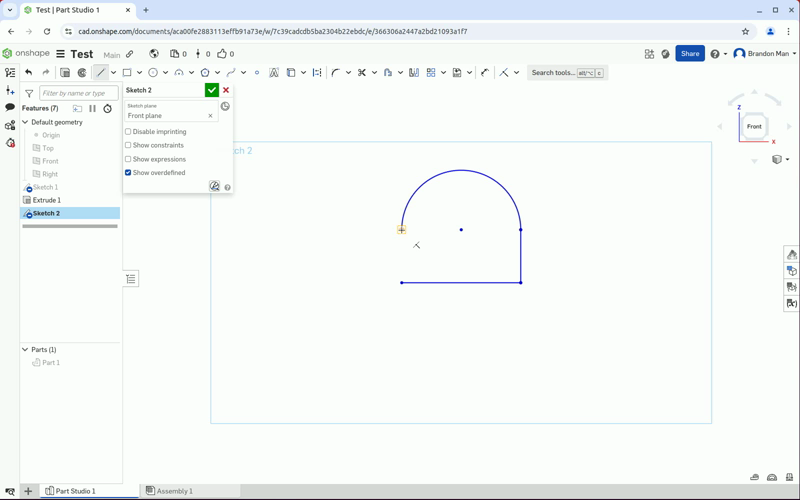
click(401, 229)
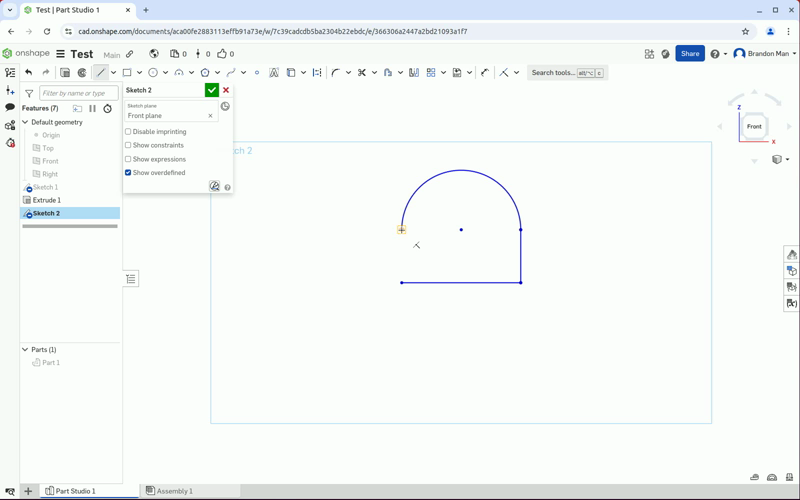
mouse_move(431, 229)
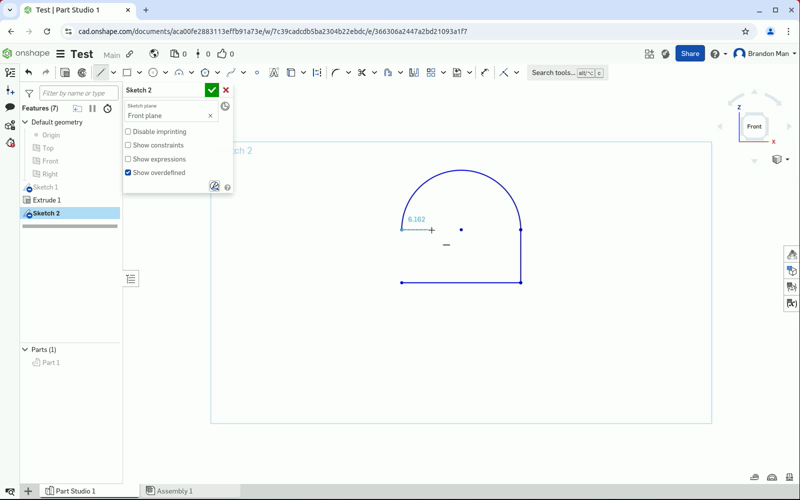
key_down(shift)
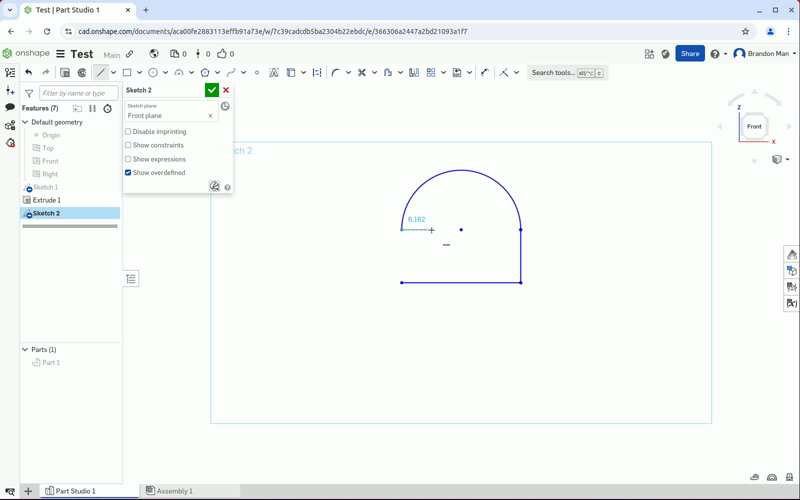
mouse_move(401, 282)
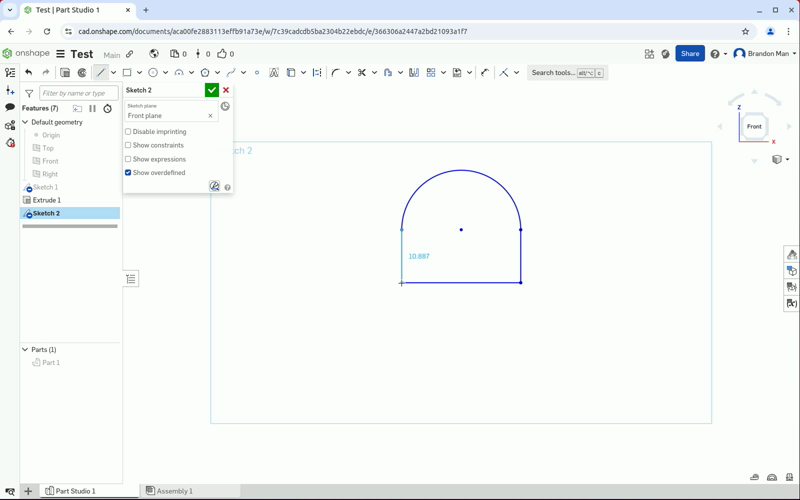
key_up(shift)
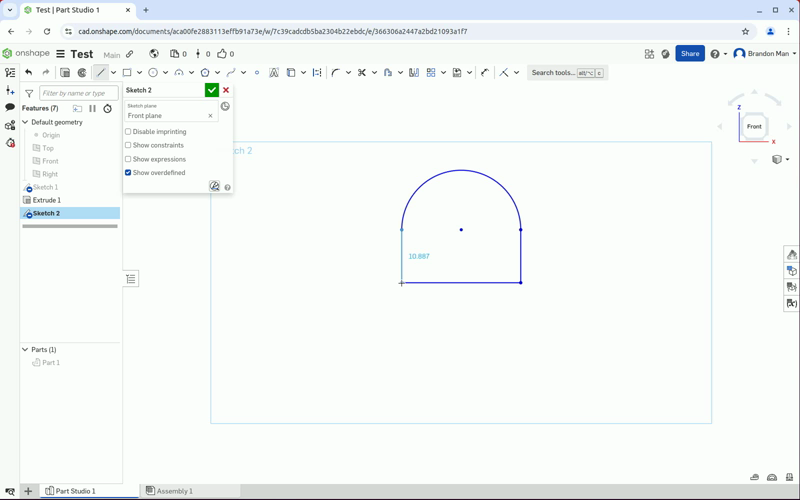
click(401, 282)
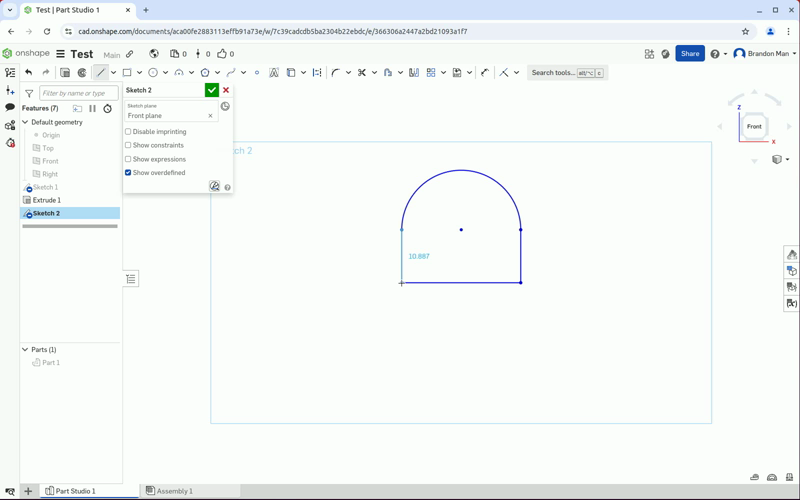
key(esc)
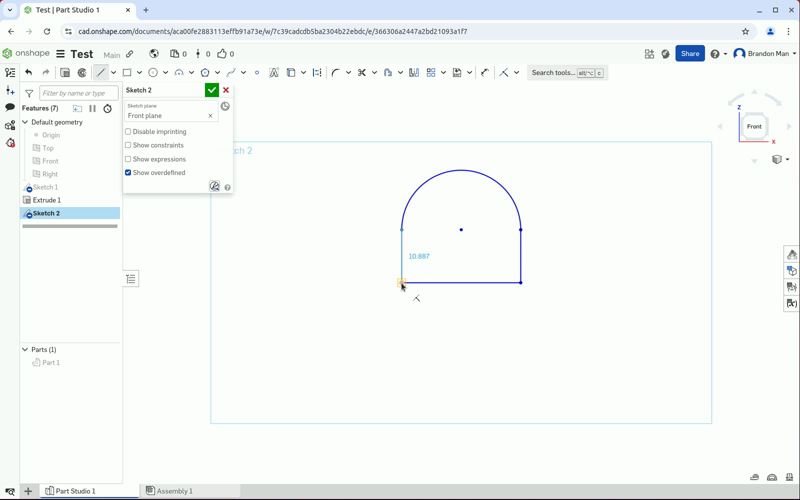
key(c)
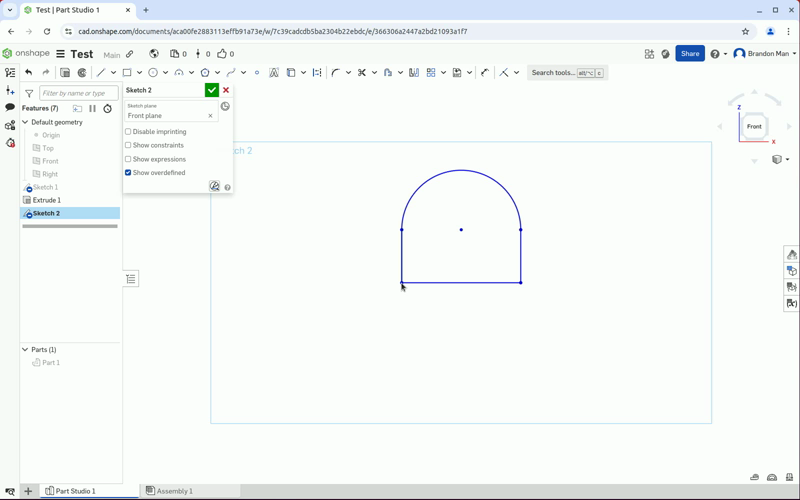
key_down(shift)
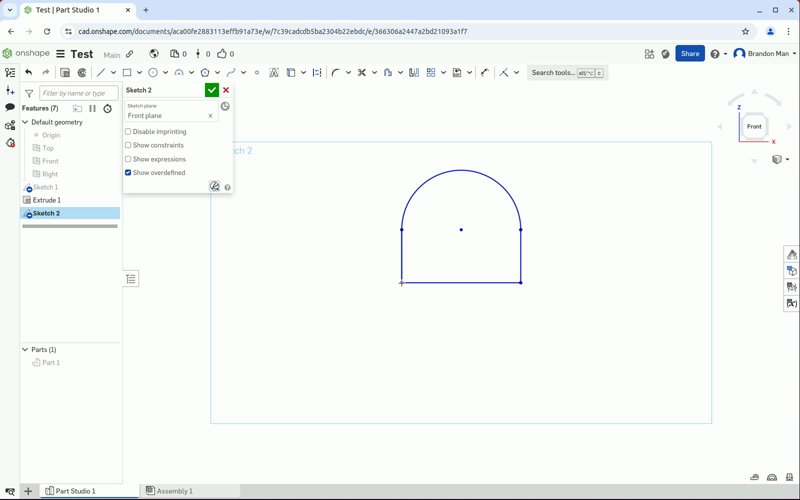
mouse_move(461, 229)
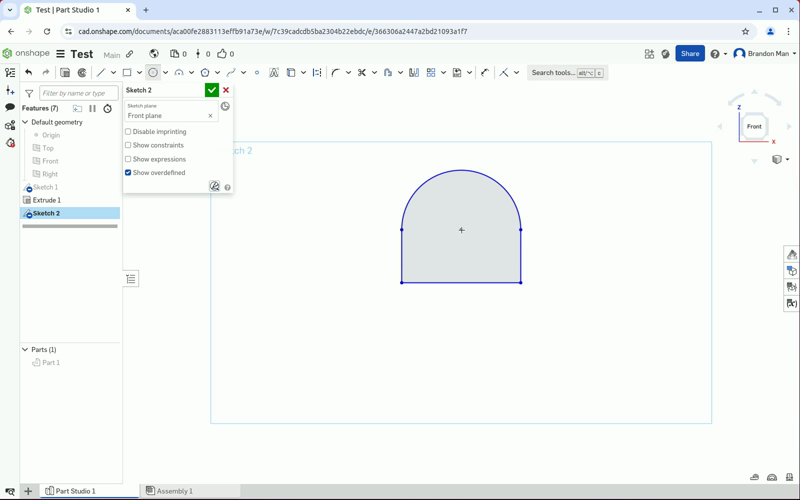
scroll(6)
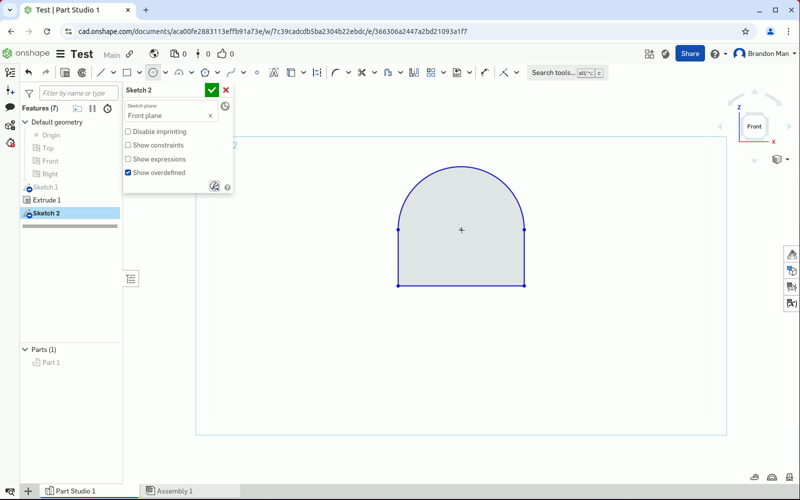
scroll(6)
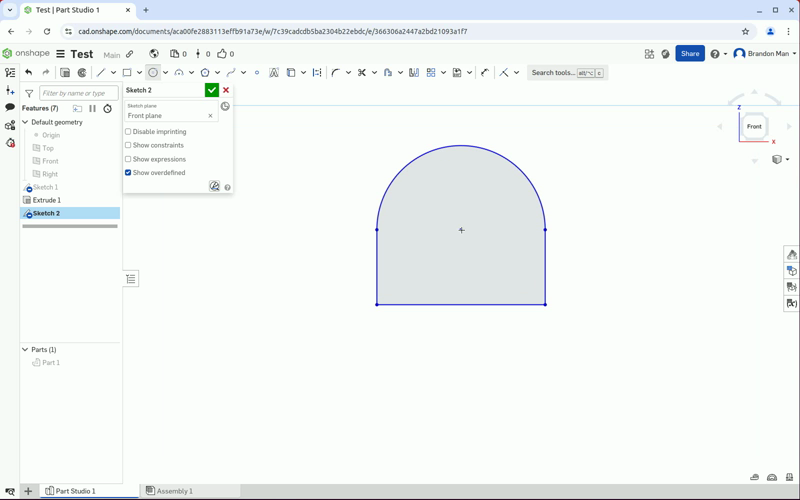
scroll(6)
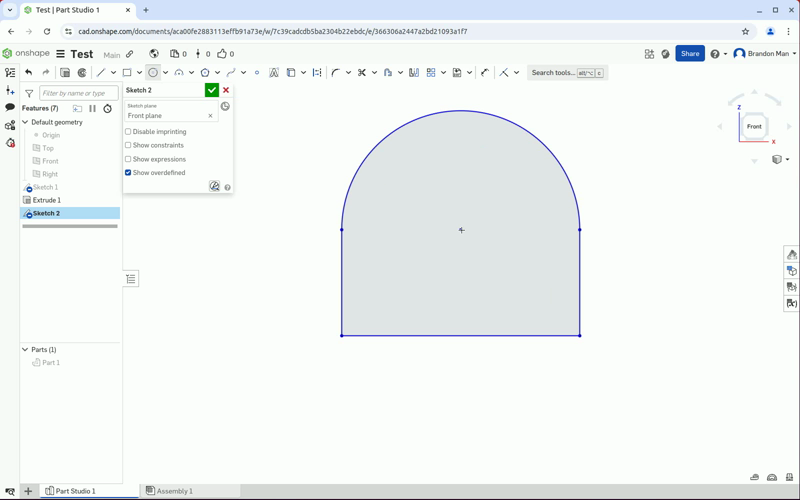
scroll(6)
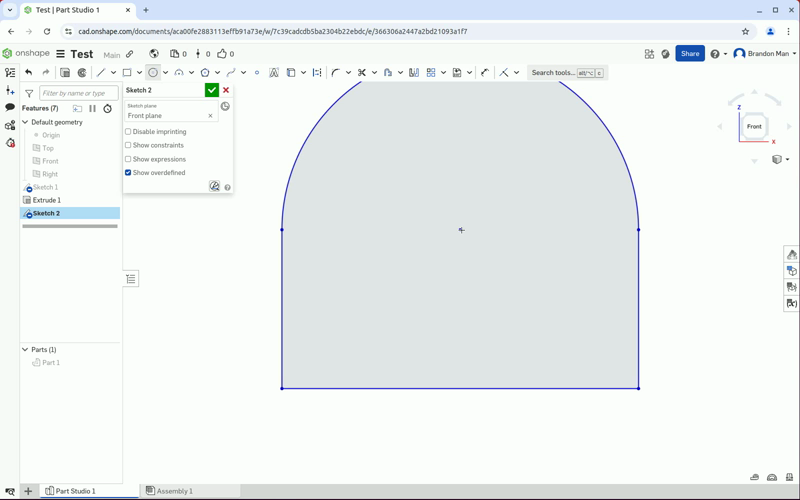
scroll(6)
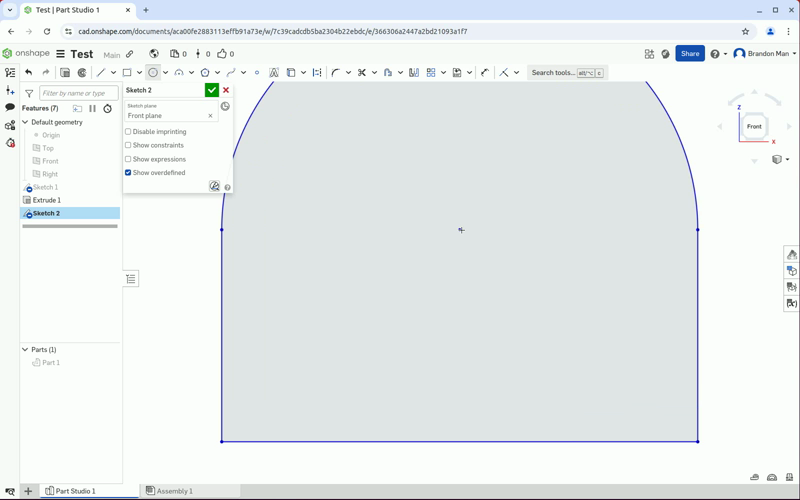
scroll(6)
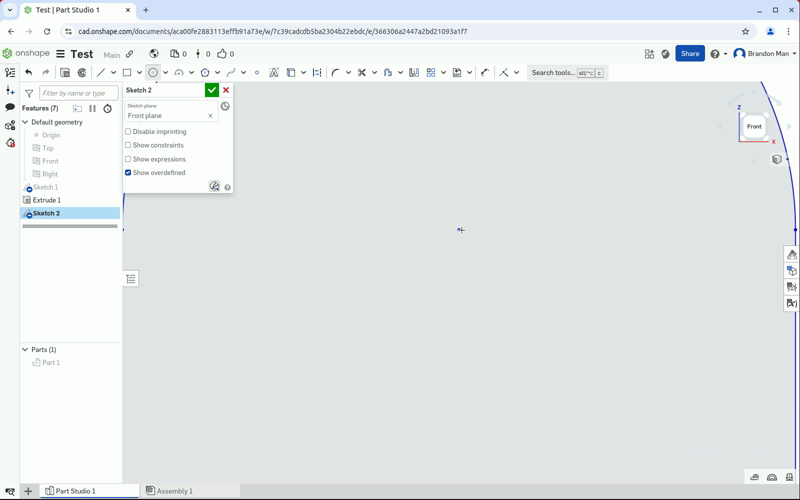
scroll(6)
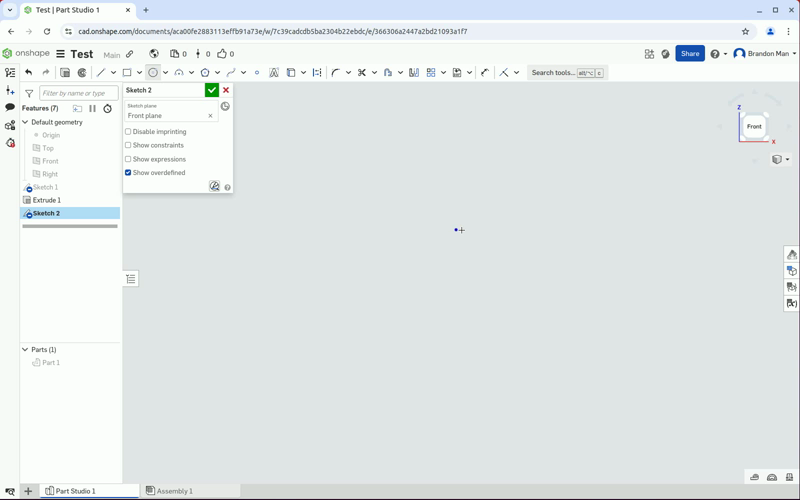
click(461, 229)
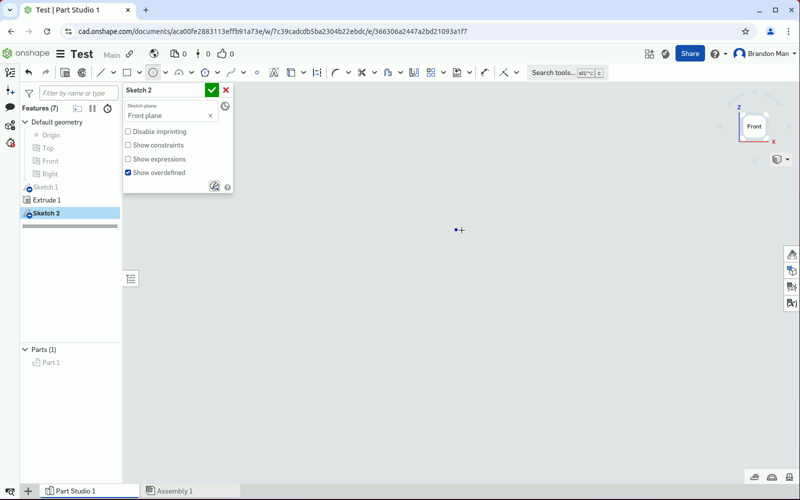
scroll(-6)
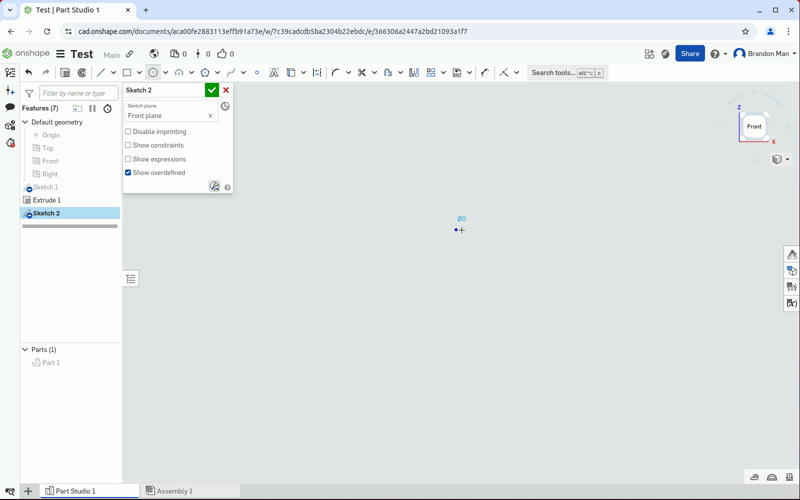
scroll(-6)
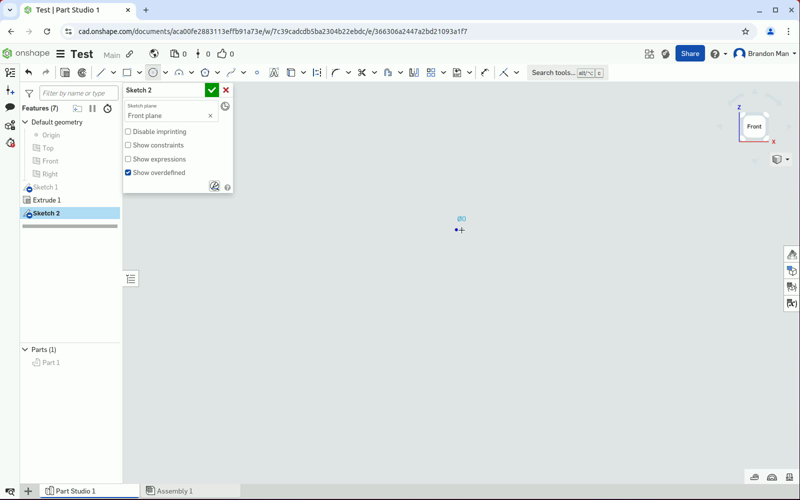
scroll(-6)
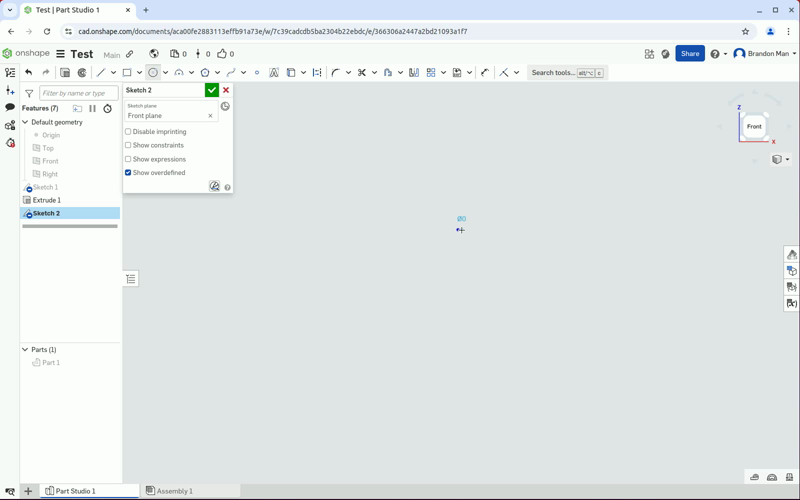
scroll(-6)
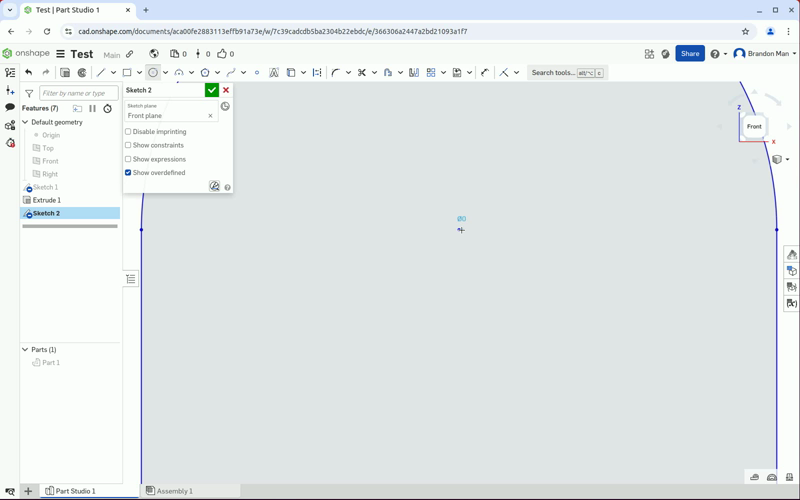
scroll(-6)
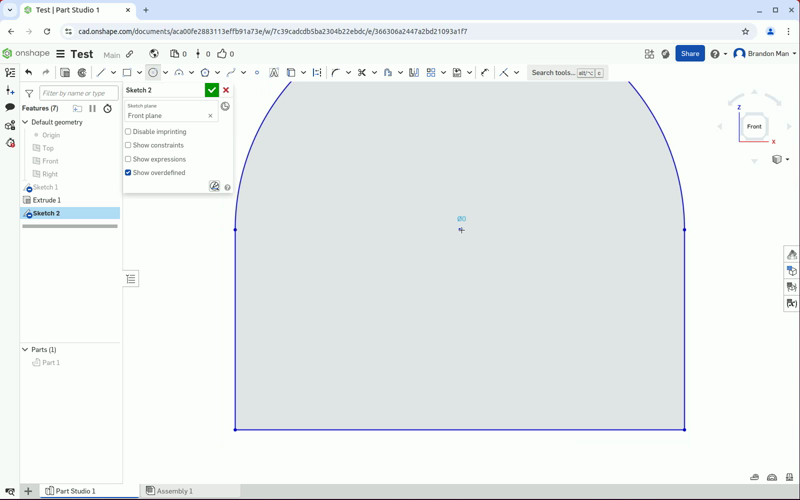
scroll(-6)
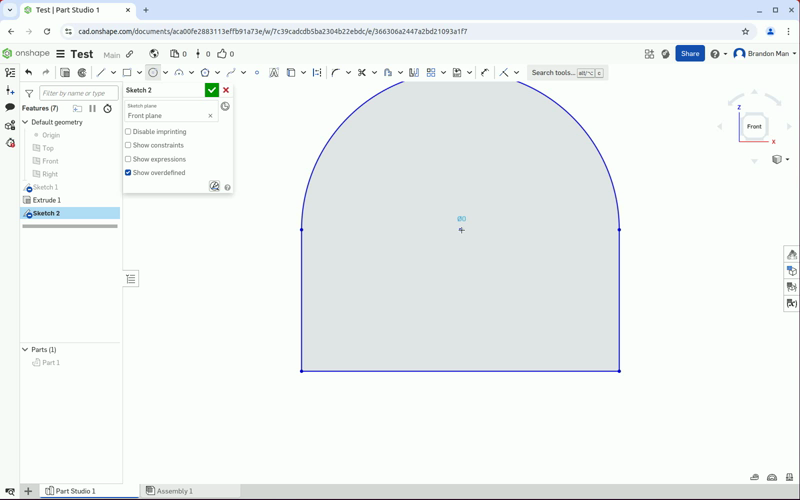
scroll(-6)
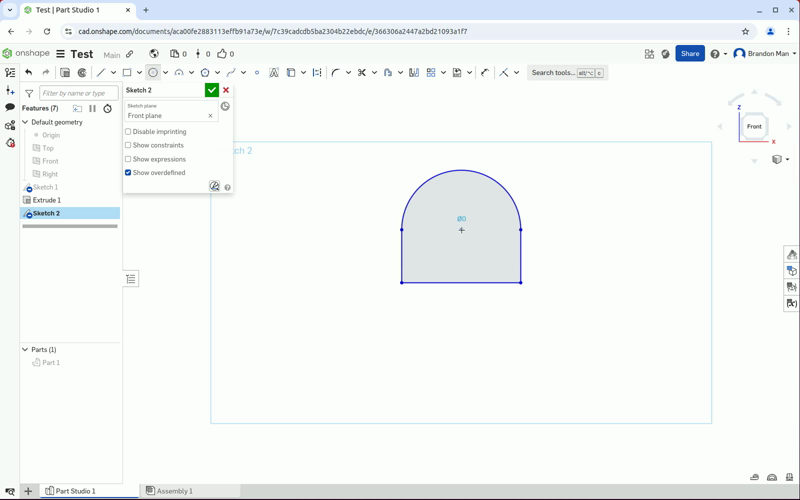
key_up(shift)
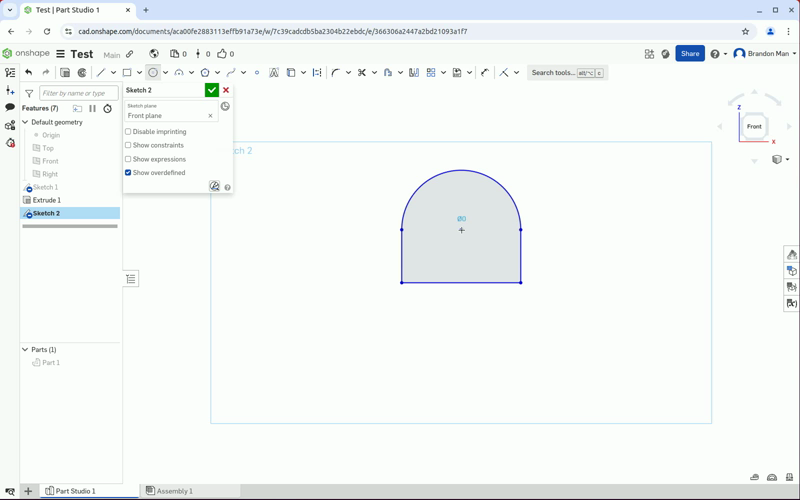
mouse_move(489, 229)
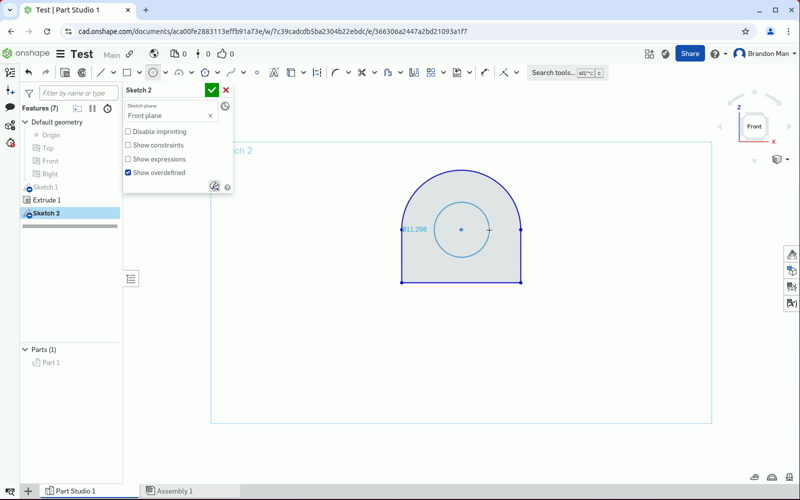
click(489, 229)
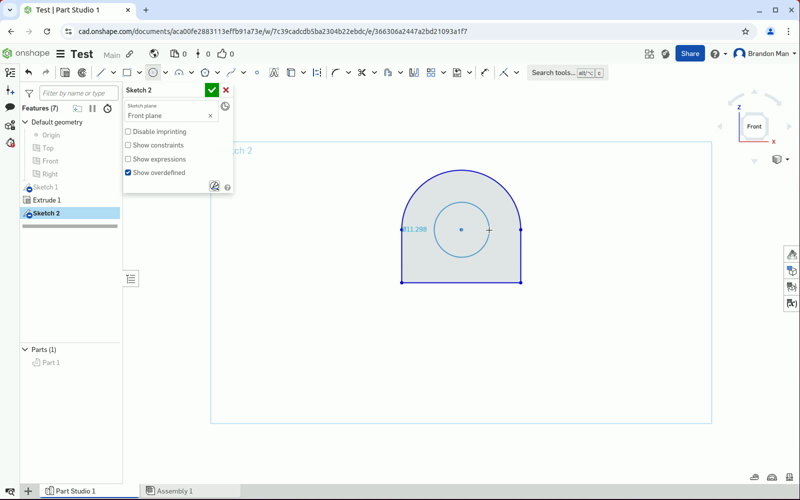
key(esc)
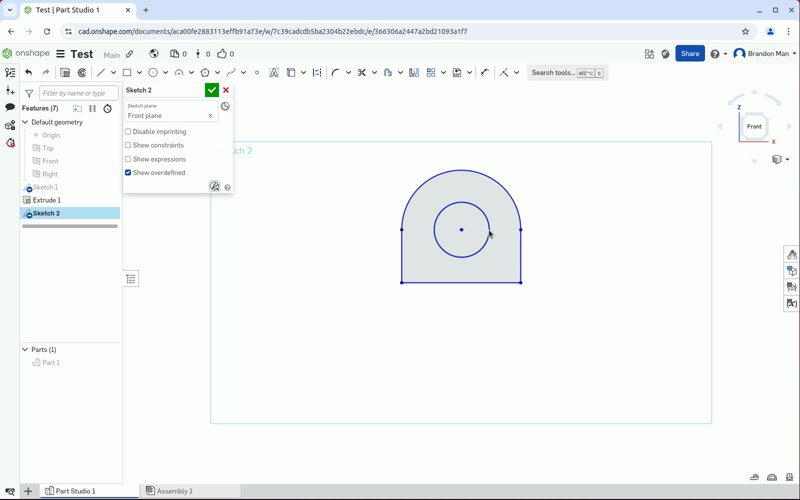
mouse_move(508, 268)
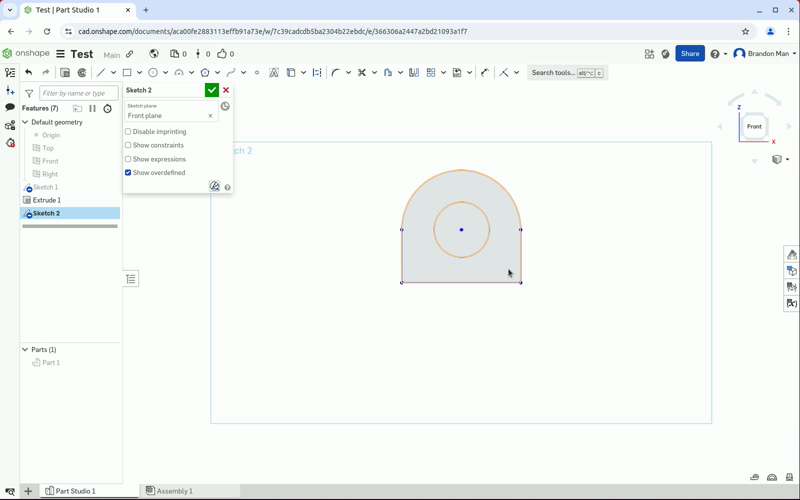
click(508, 268)
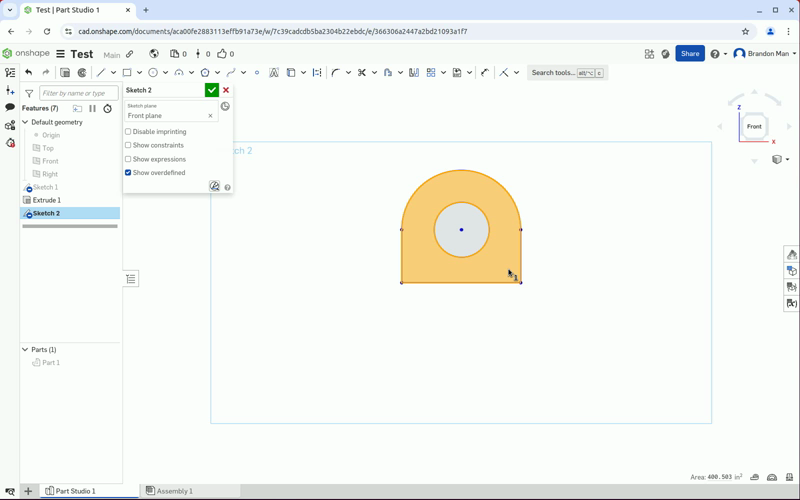
mouse_move(73, 352)
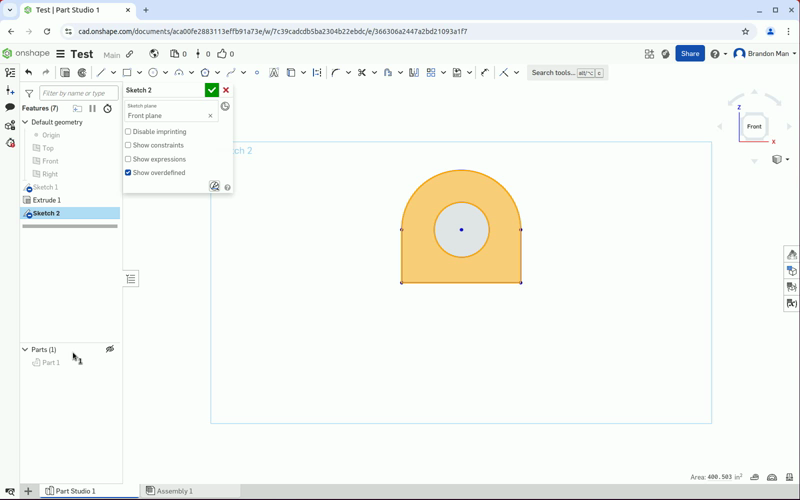
key(shift+y)
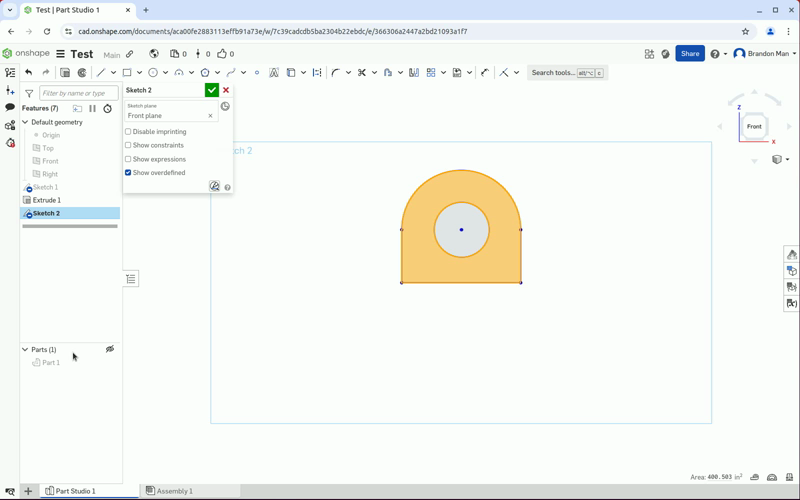
key(shift+e)
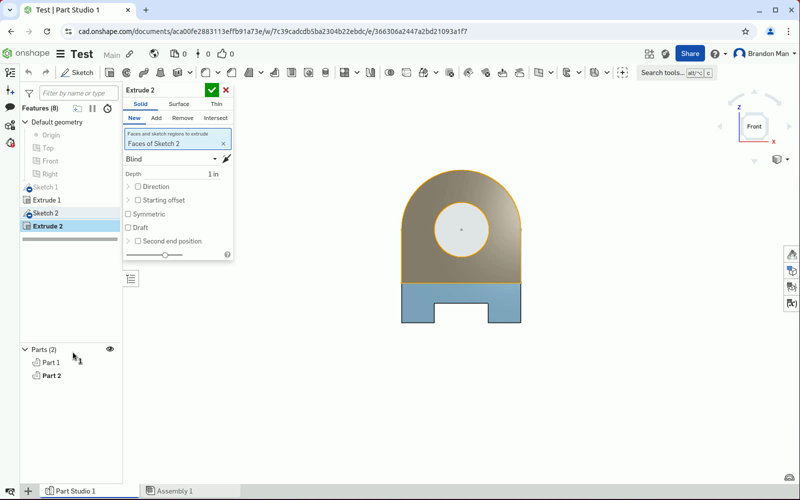
mouse_move(143, 106)
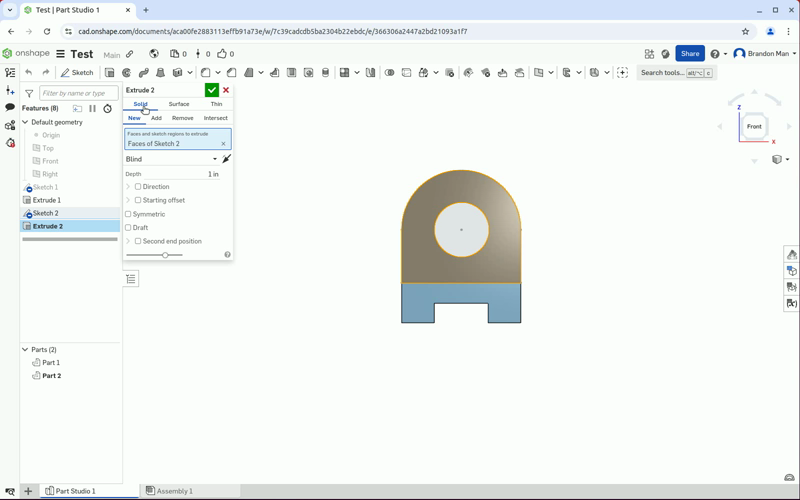
click(143, 106)
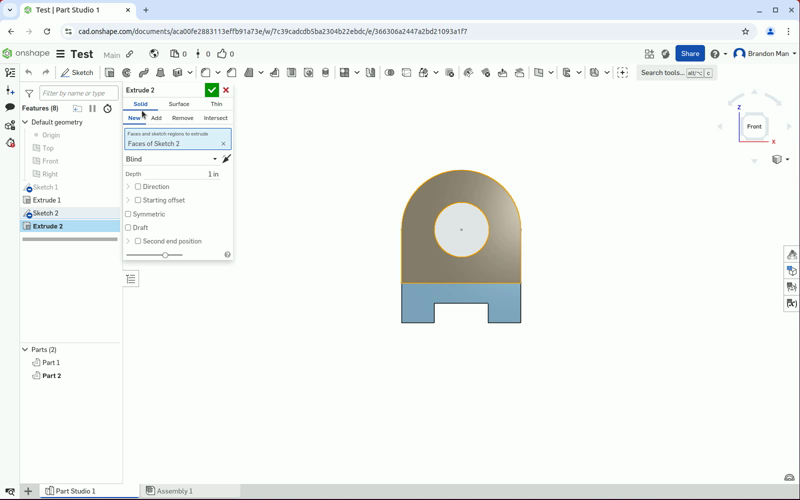
mouse_move(137, 120)
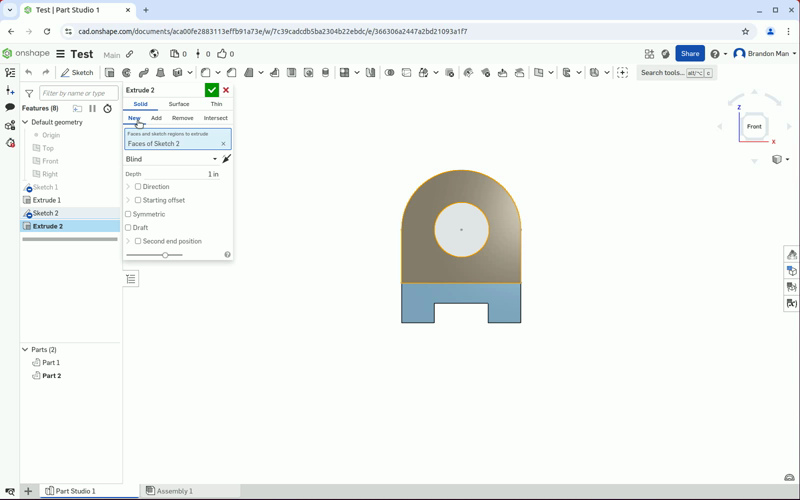
click(137, 120)
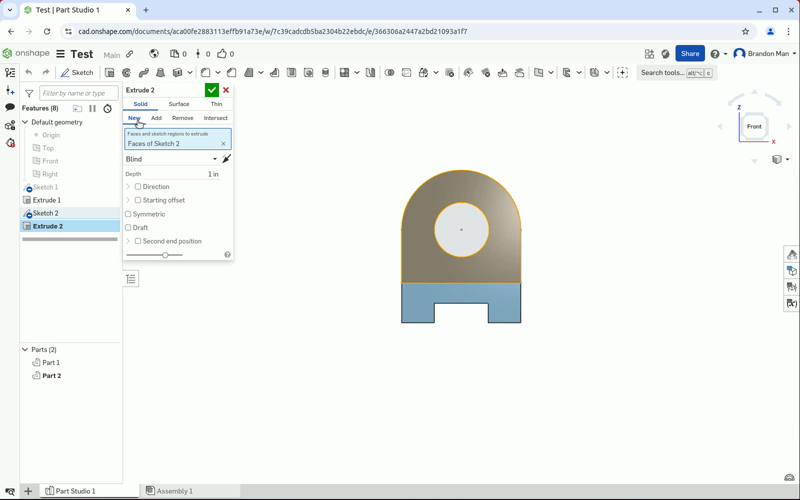
key(tab, 4)
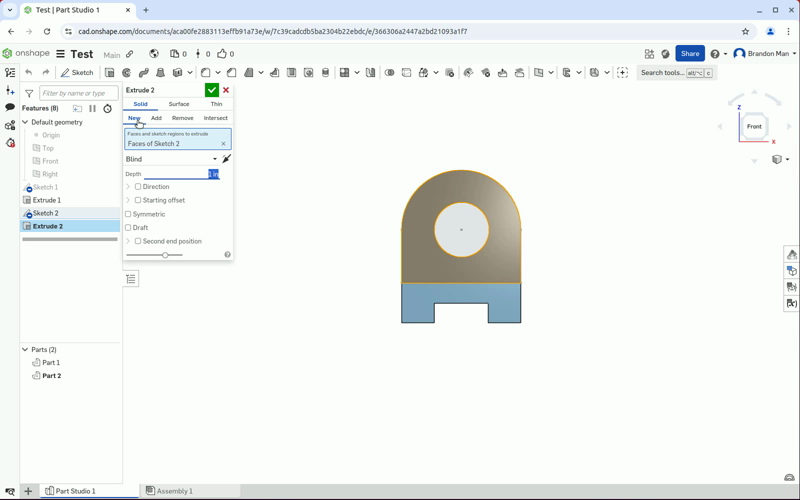
text(-3.37)
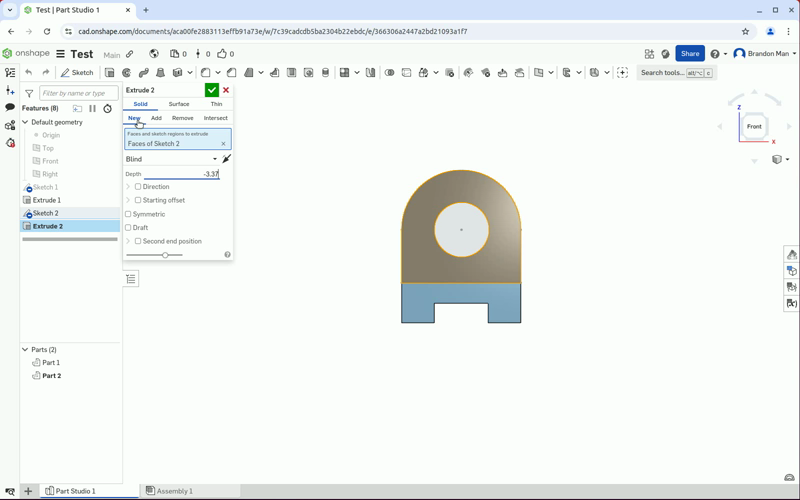
key(enter)
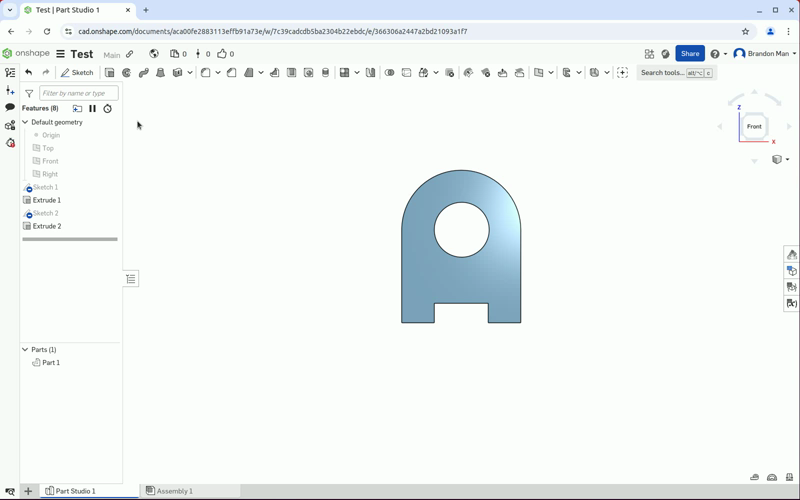
key(shift+h)
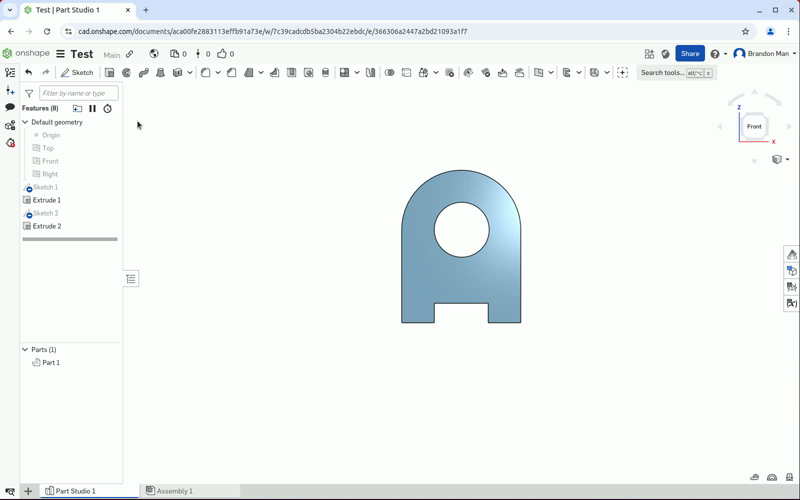
key(shift+h)
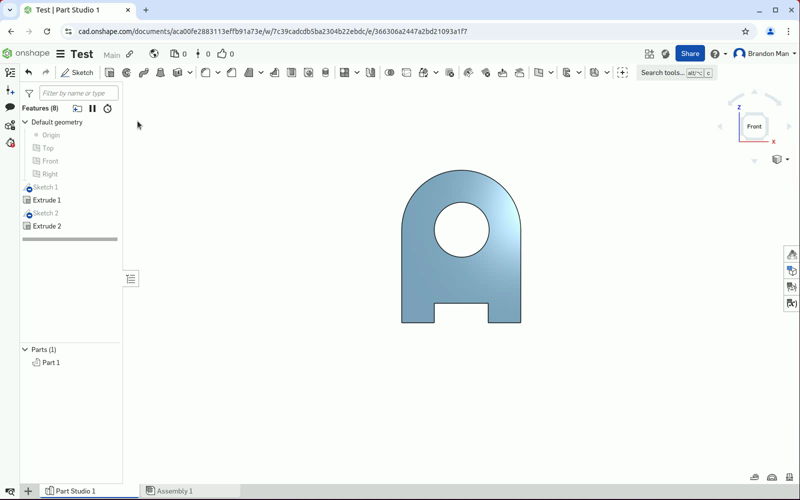
mouse_move(73, 189)
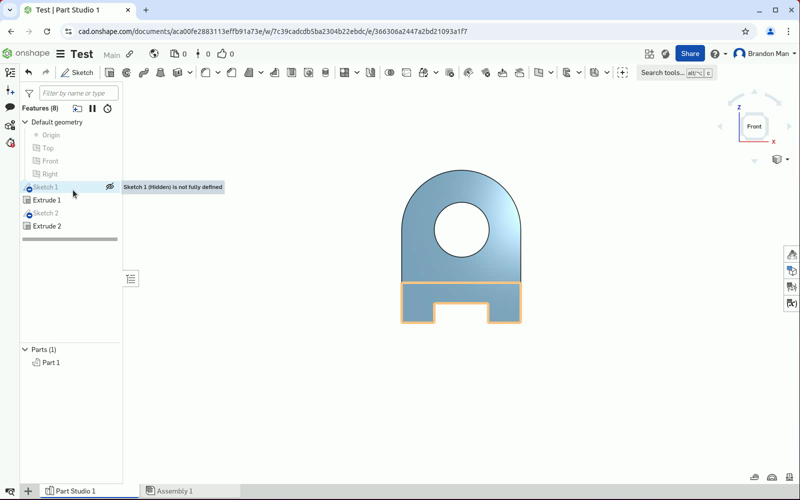
click(73, 189)
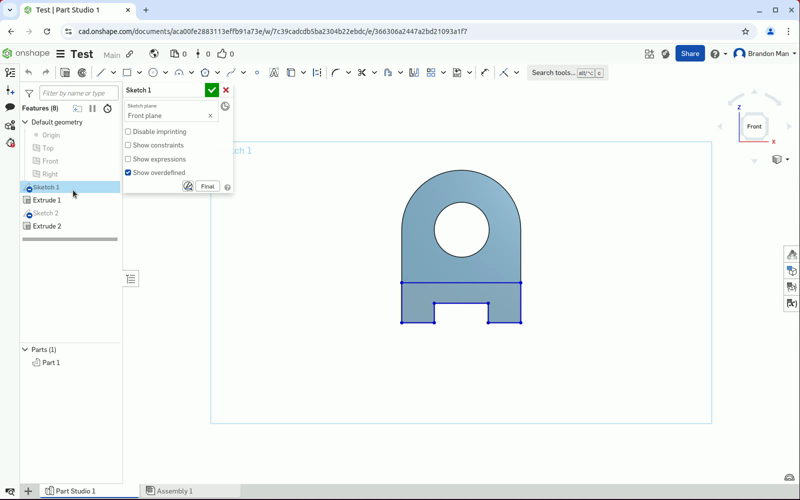
mouse_move(229, 92)
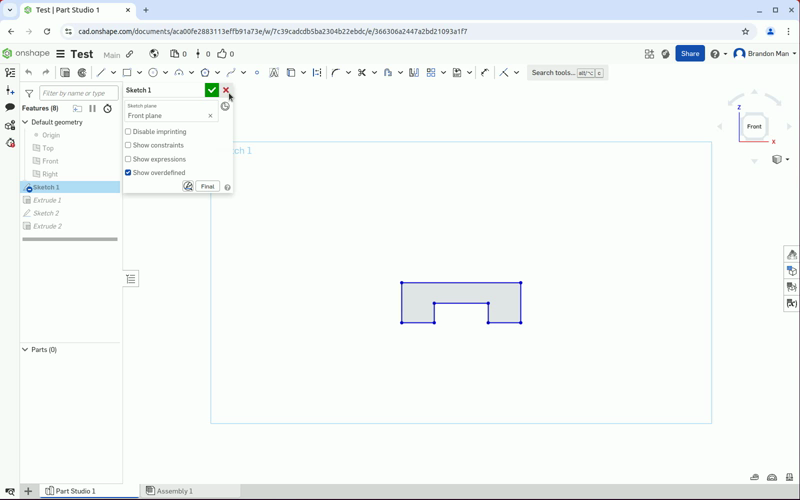
click(229, 92)
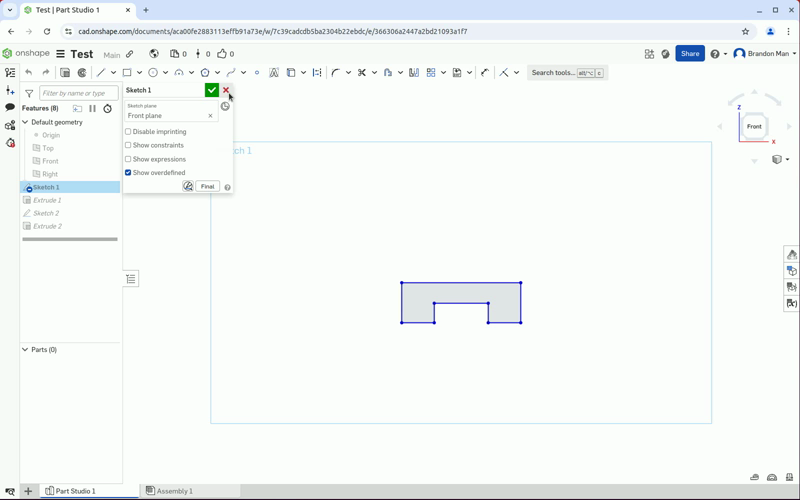
key(shift+s)
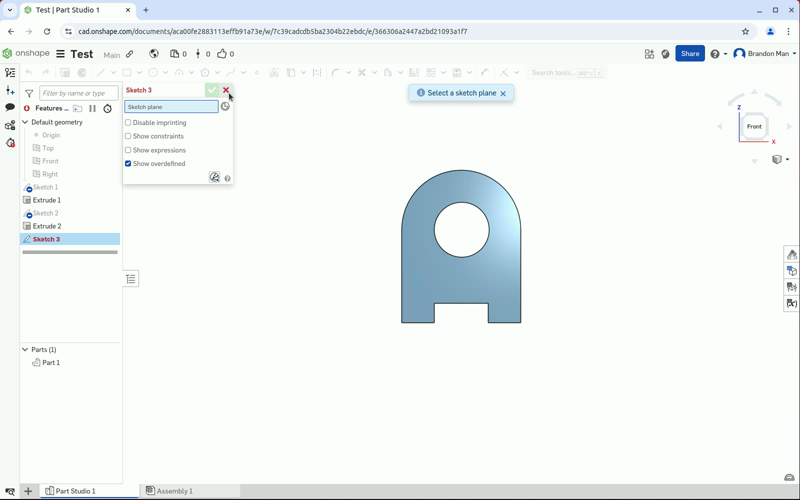
mouse_move(73, 163)
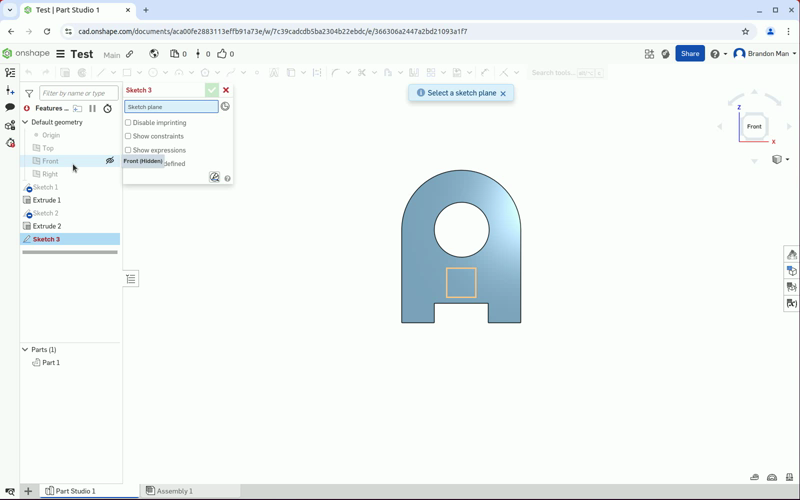
click(73, 163)
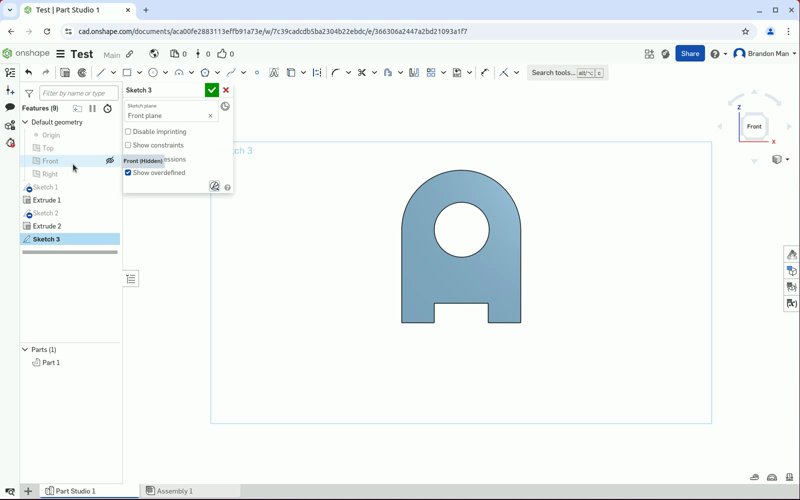
mouse_move(73, 352)
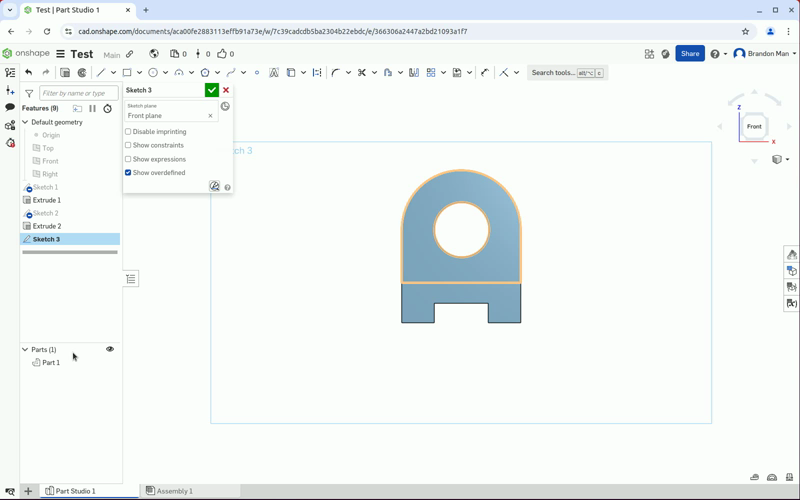
key(y)
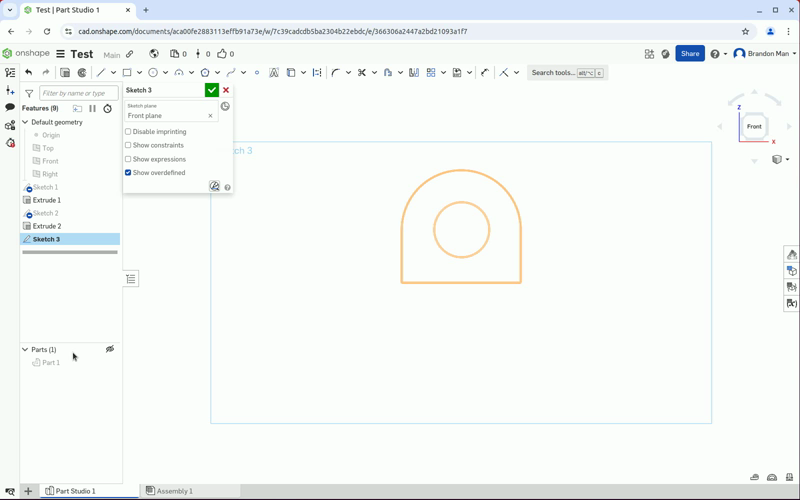
key(c)
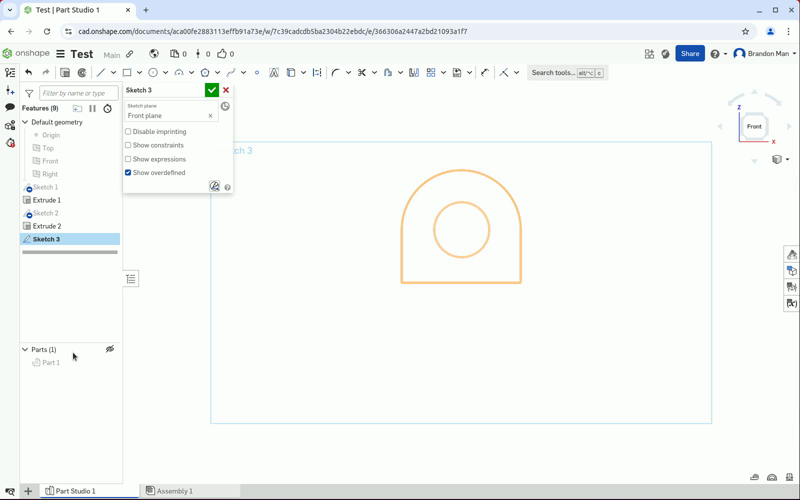
key_down(shift)
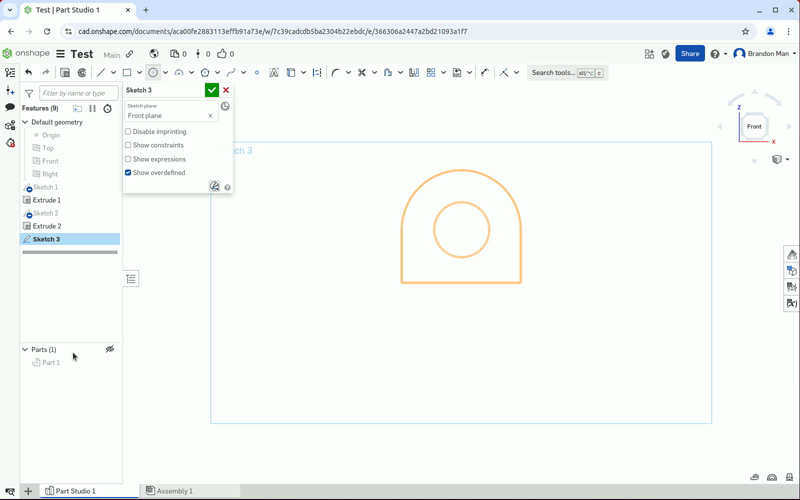
mouse_move(461, 228)
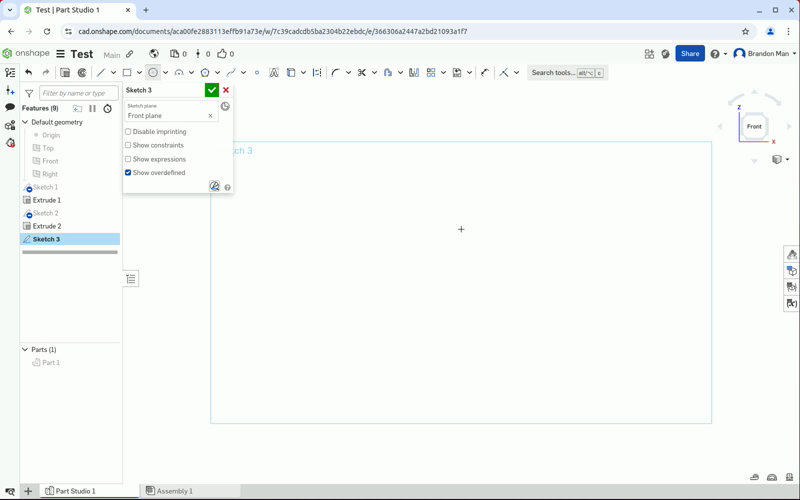
click(461, 228)
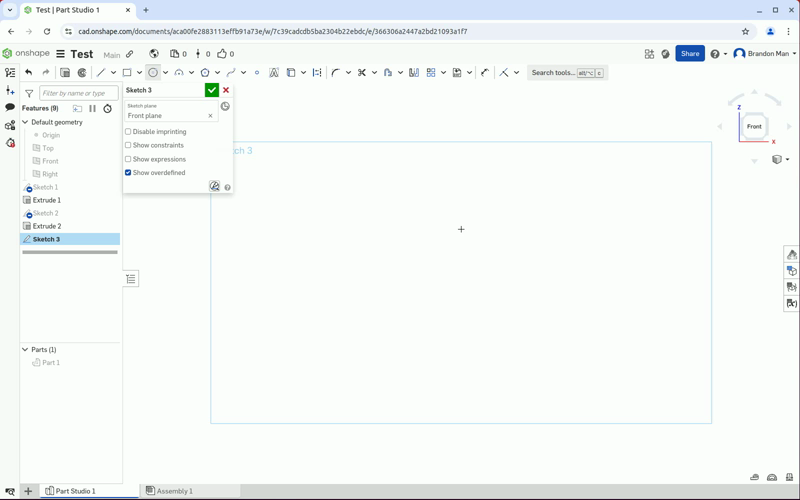
key_up(shift)
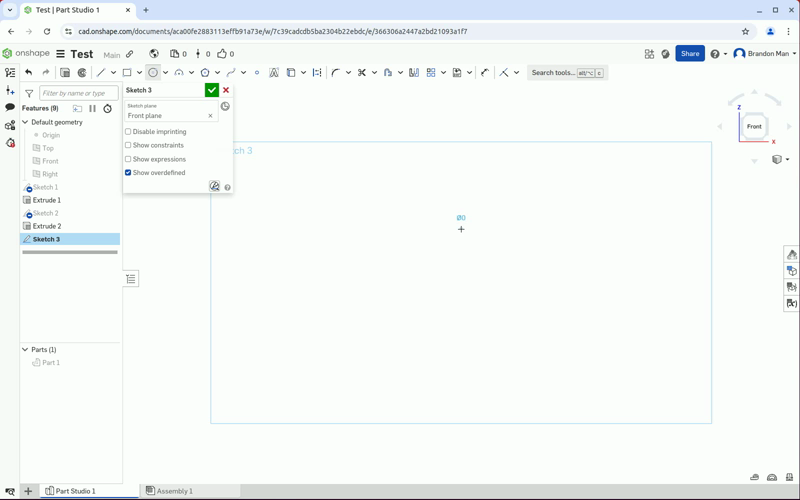
mouse_move(489, 228)
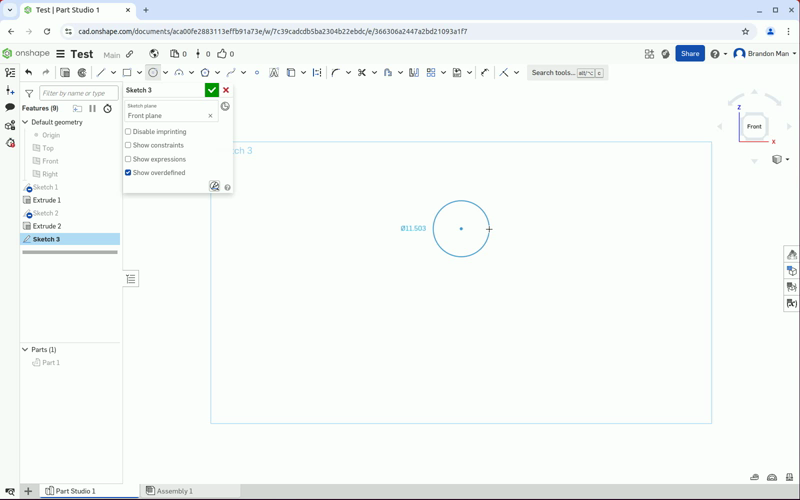
click(489, 228)
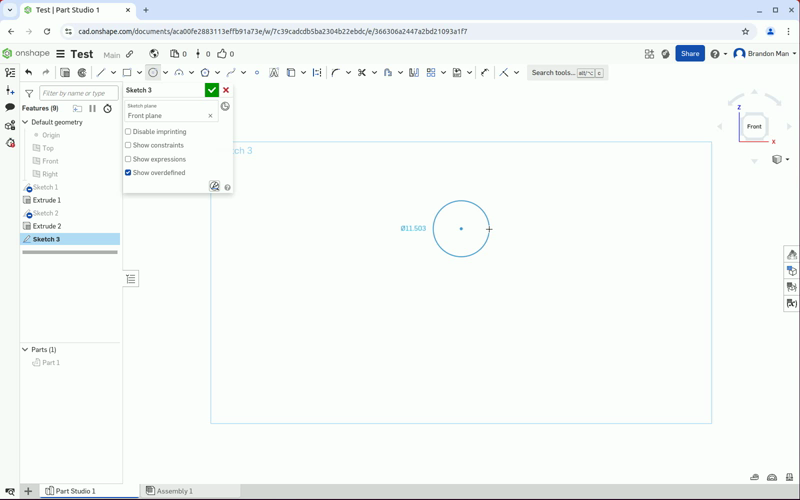
key(esc)
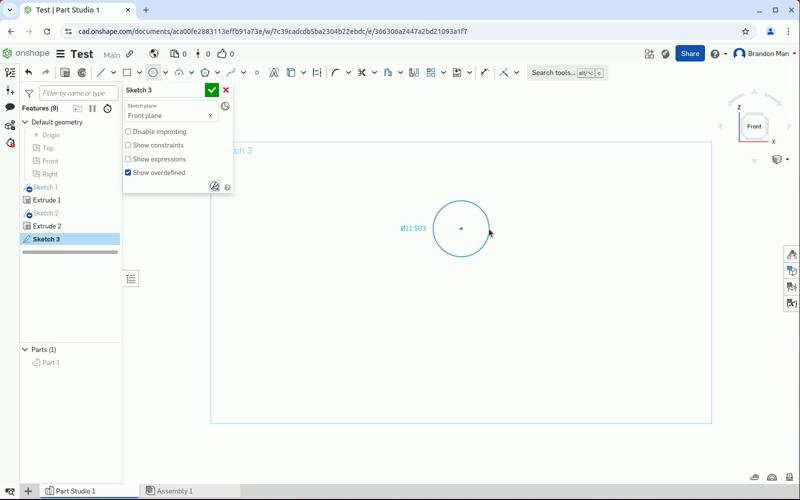
key(c)
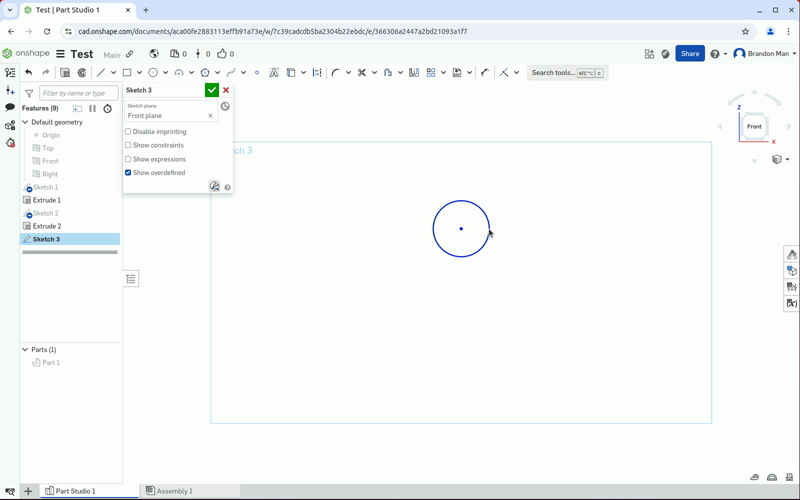
key_down(shift)
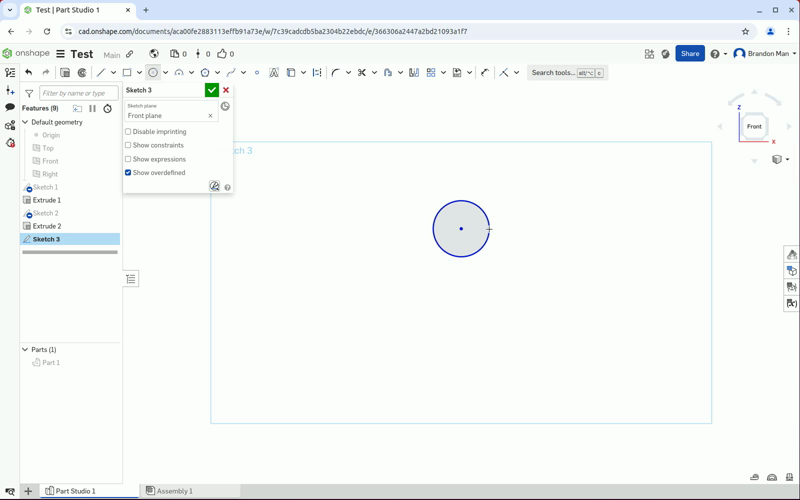
mouse_move(461, 228)
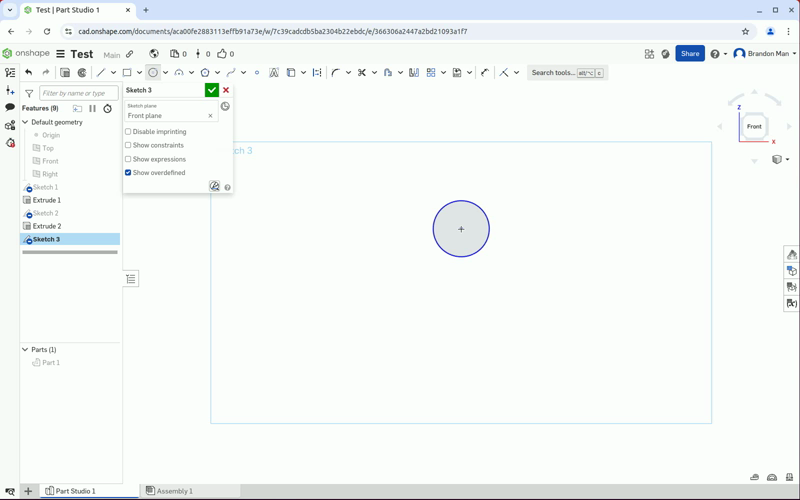
click(461, 228)
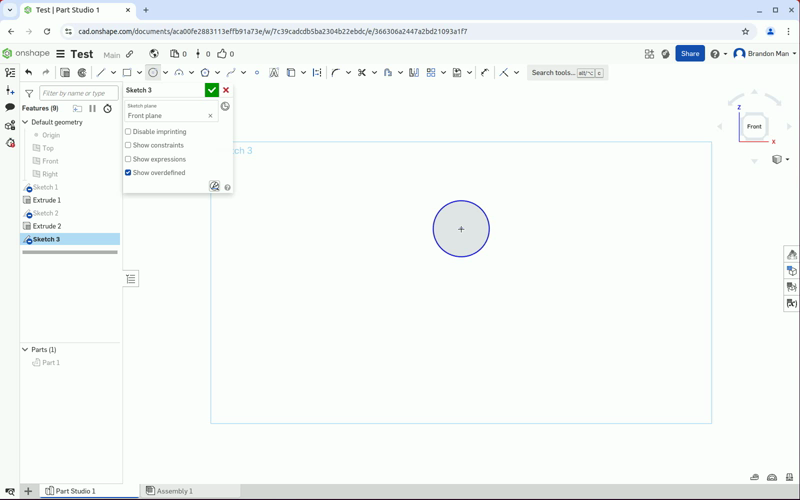
key_up(shift)
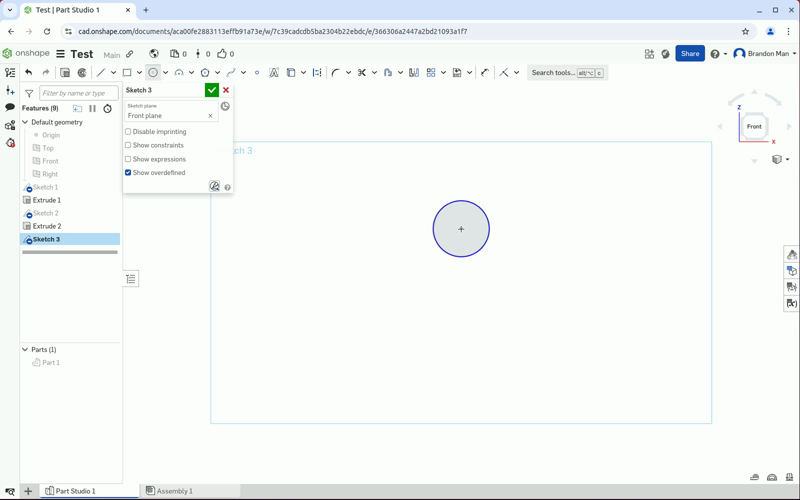
mouse_move(475, 228)
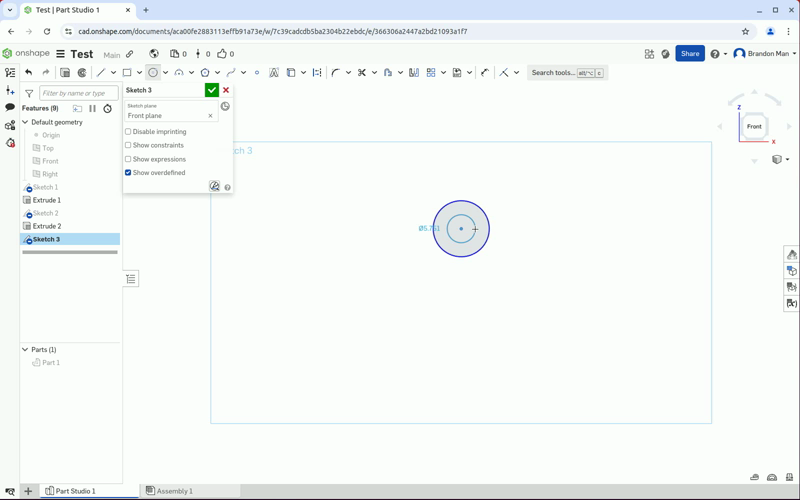
click(475, 228)
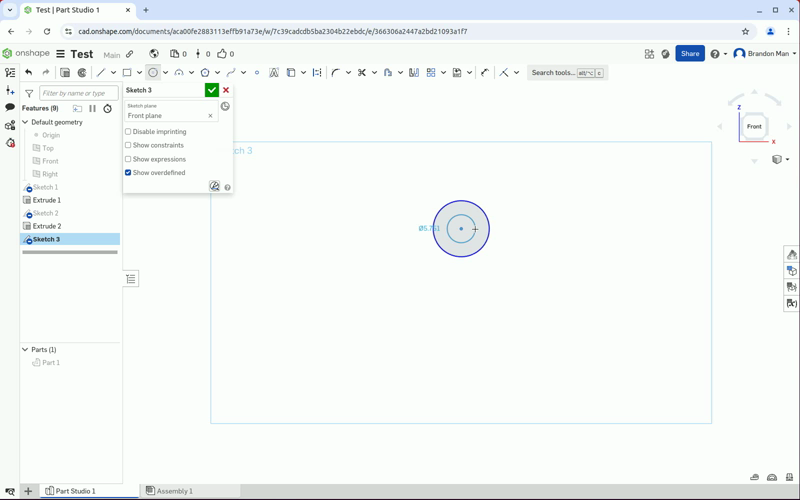
key(esc)
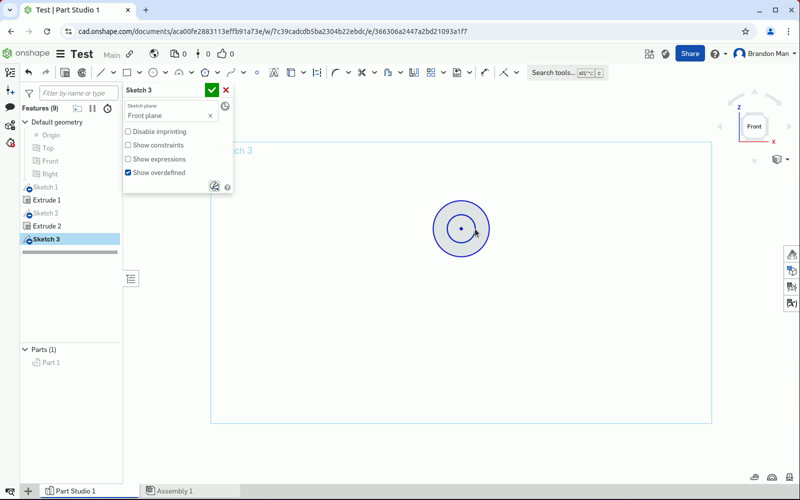
mouse_move(476, 236)
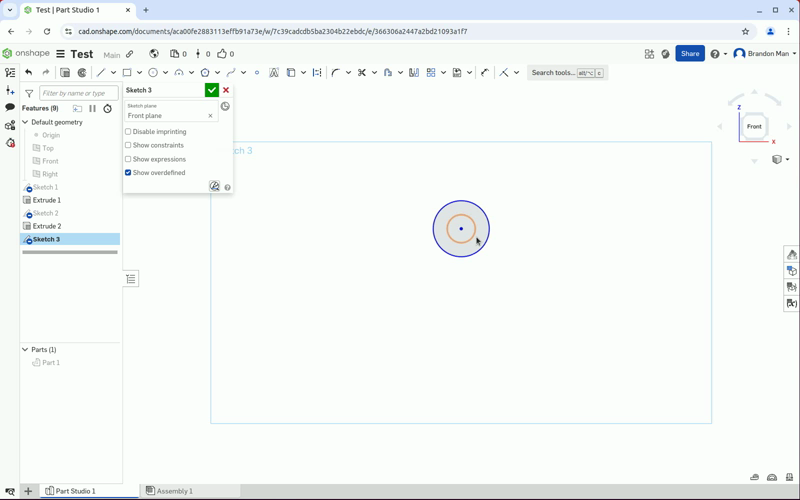
scroll(6)
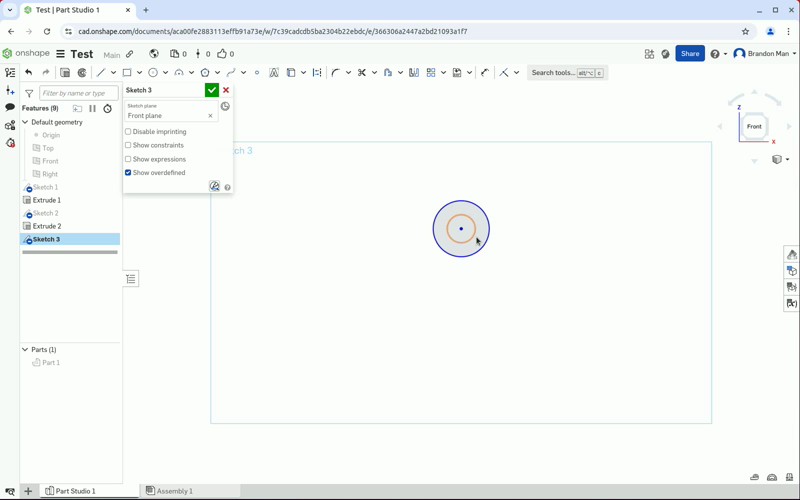
scroll(6)
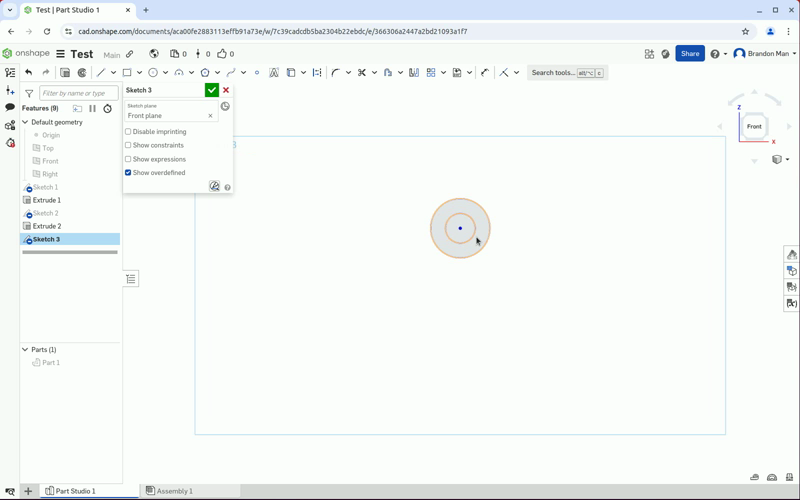
scroll(6)
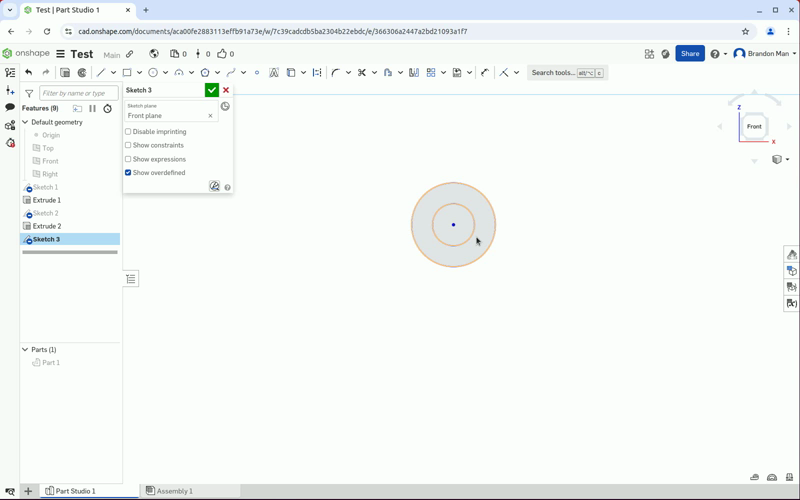
scroll(6)
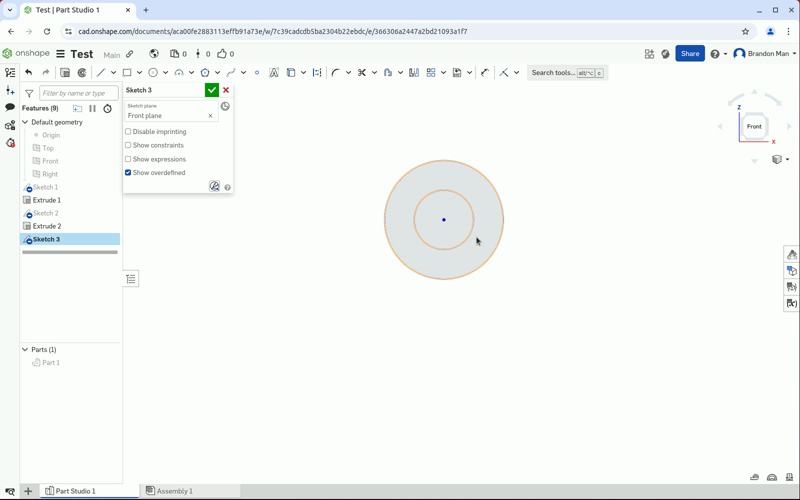
scroll(6)
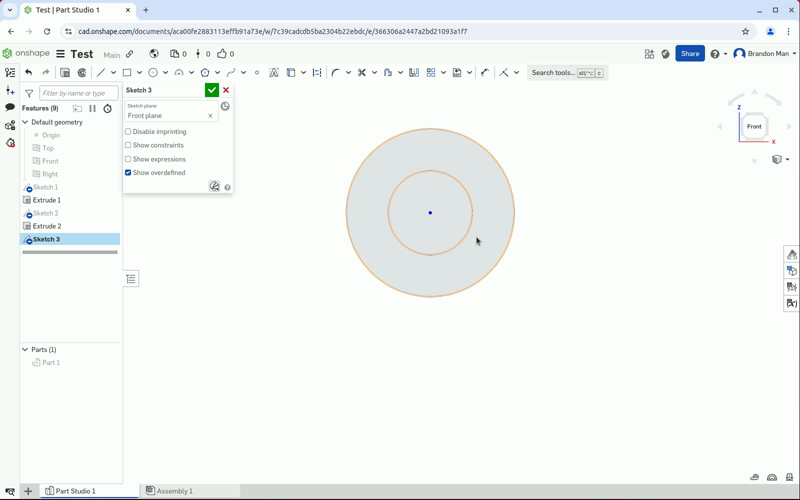
scroll(6)
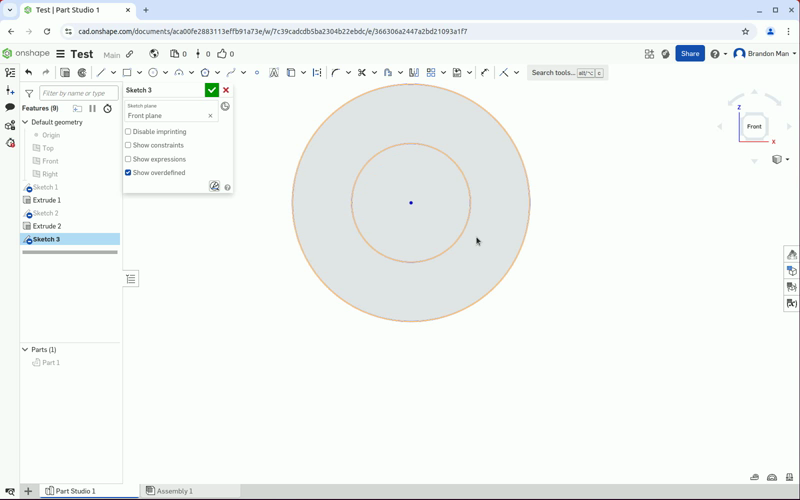
scroll(6)
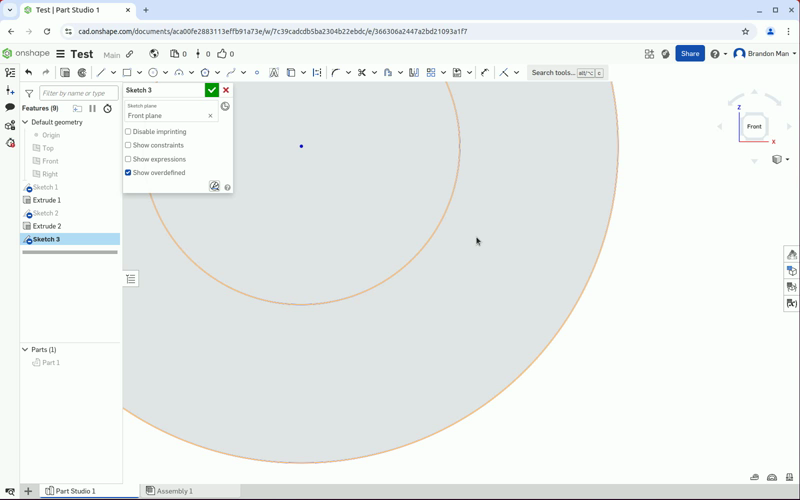
click(476, 236)
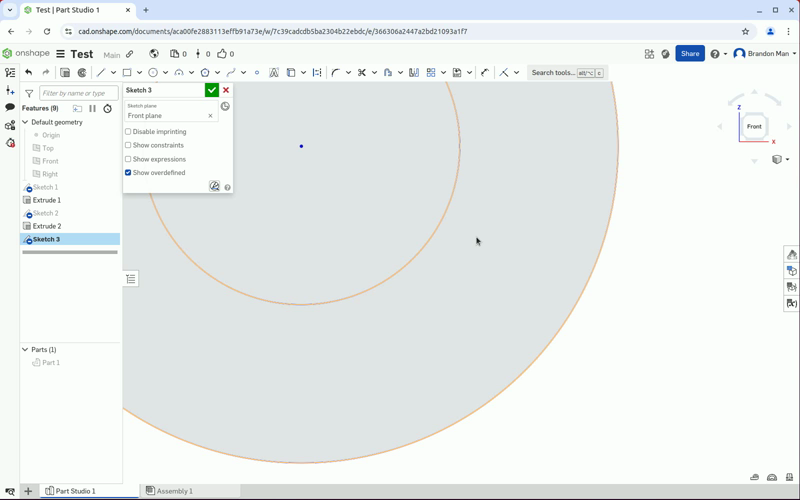
scroll(-6)
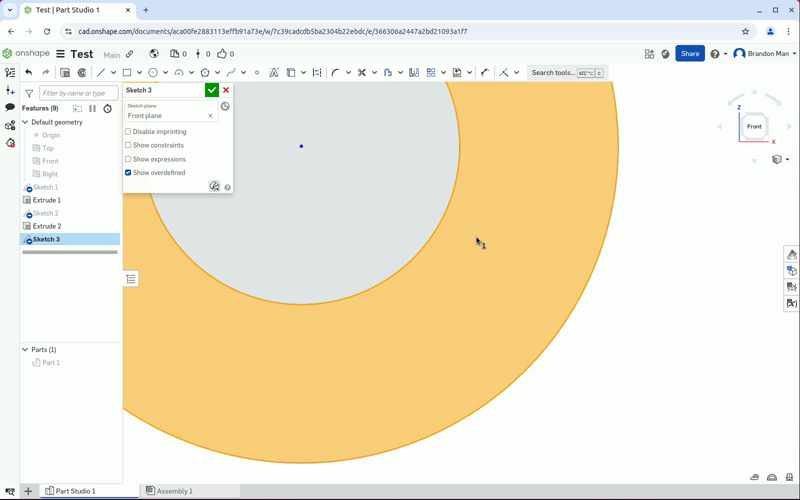
scroll(-6)
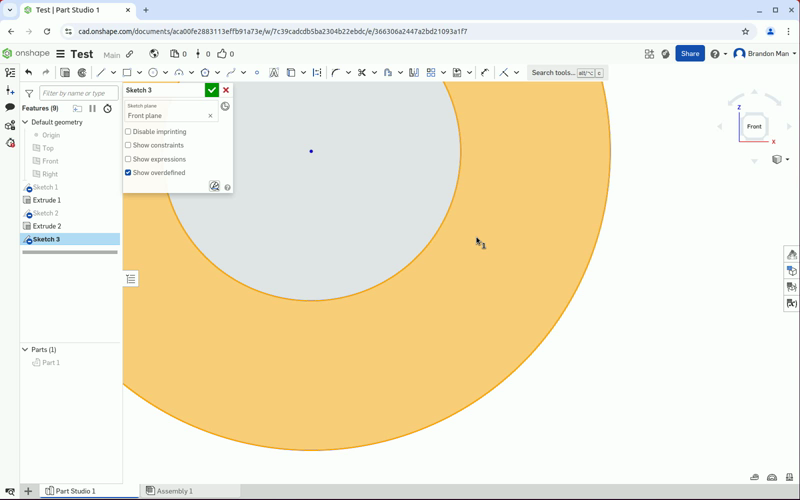
scroll(-6)
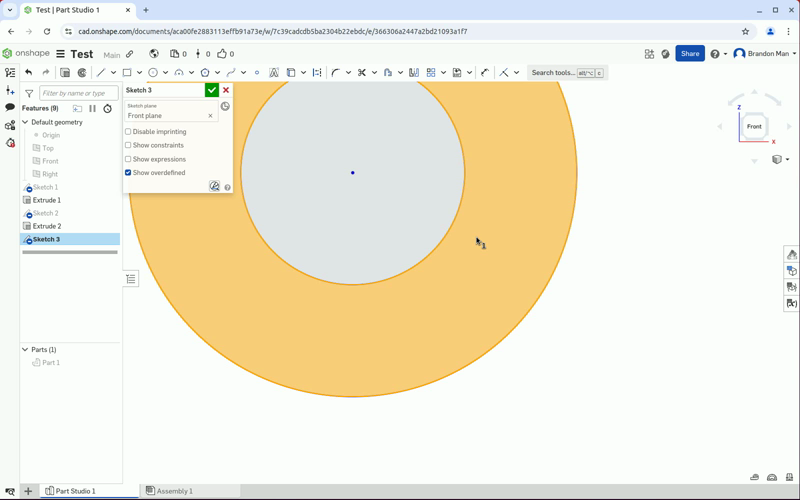
scroll(-6)
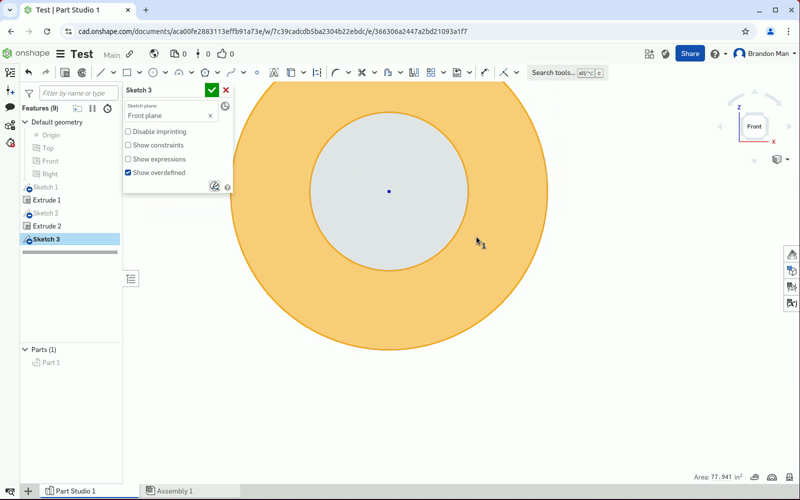
scroll(-6)
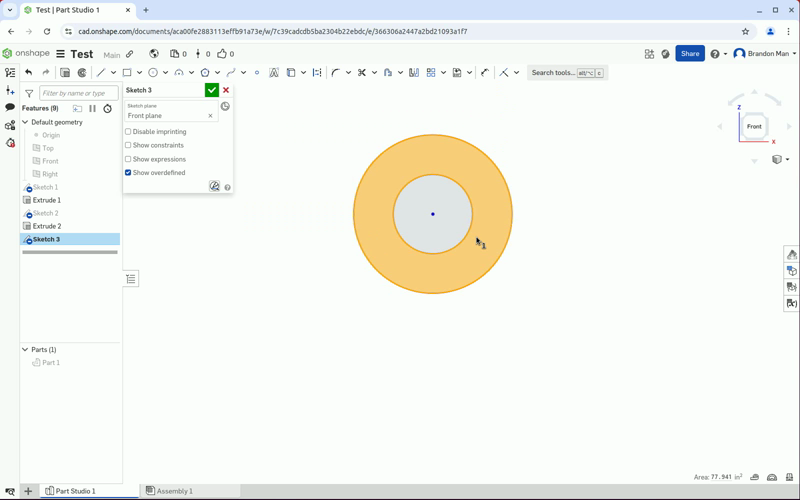
scroll(-6)
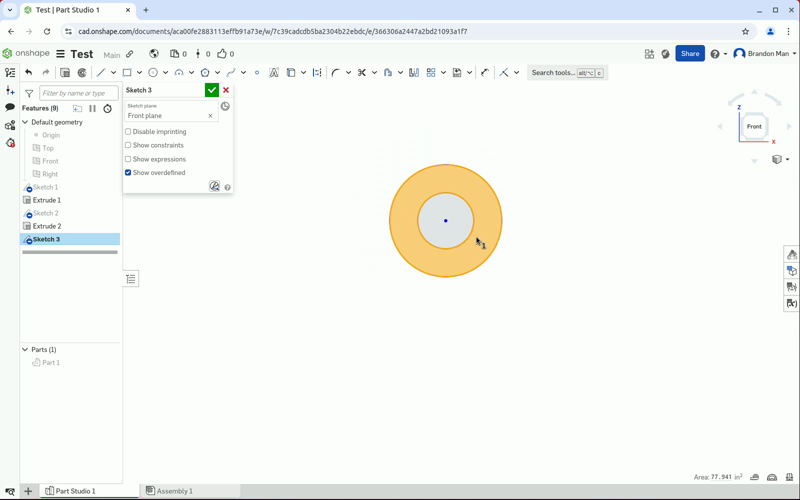
scroll(-6)
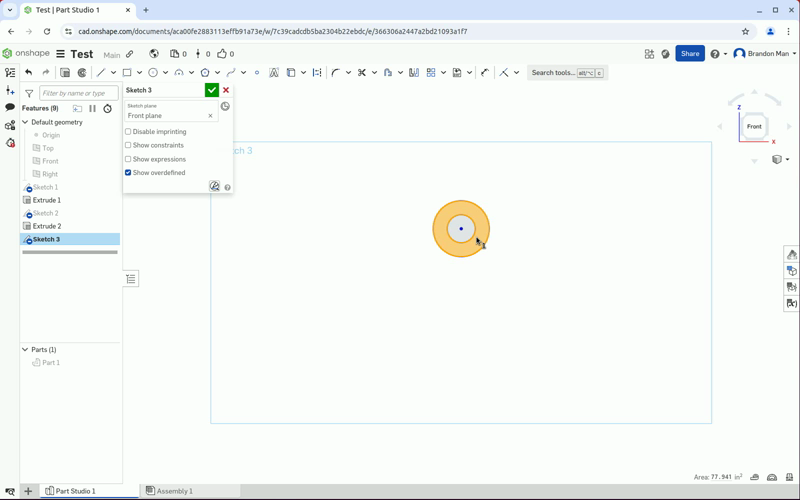
mouse_move(73, 352)
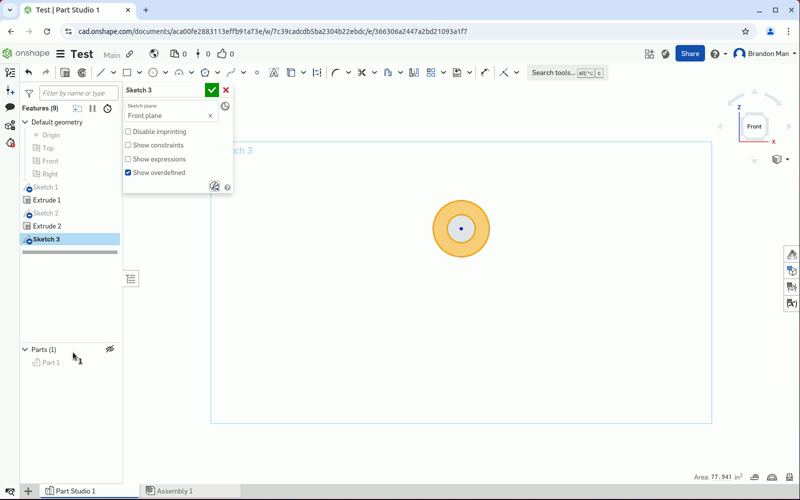
key(shift+y)
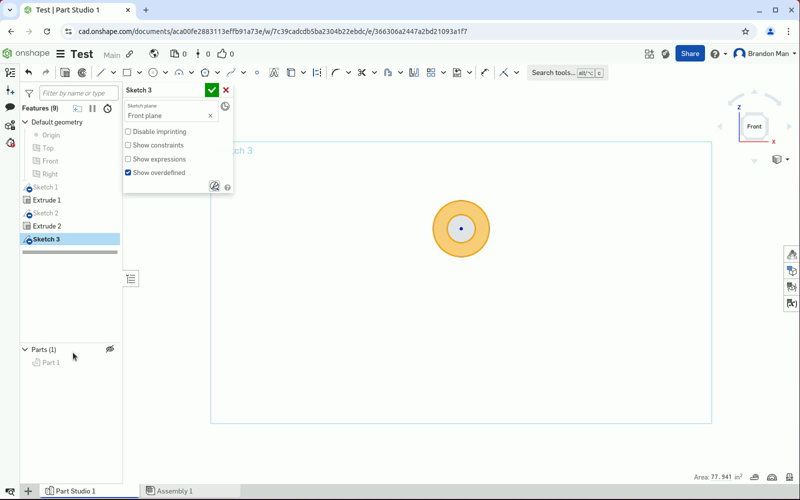
key(shift+e)
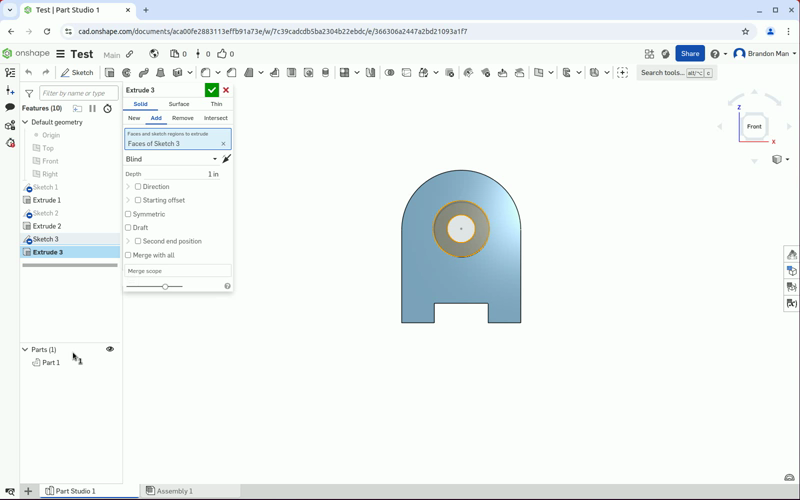
mouse_move(143, 106)
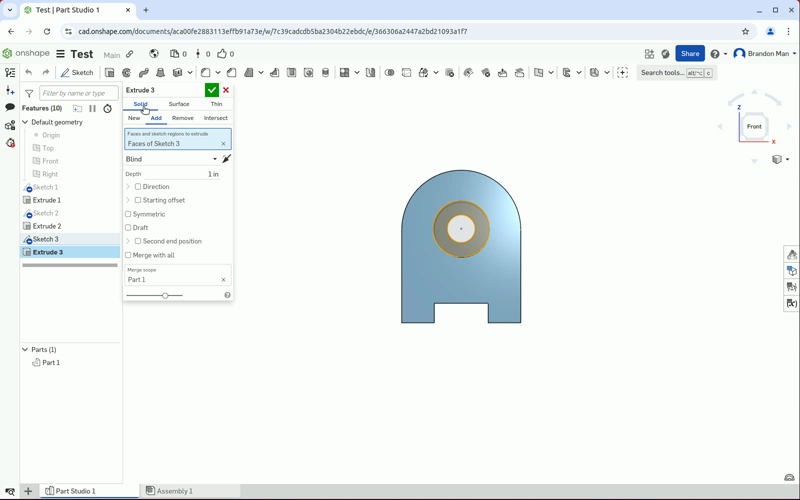
click(143, 106)
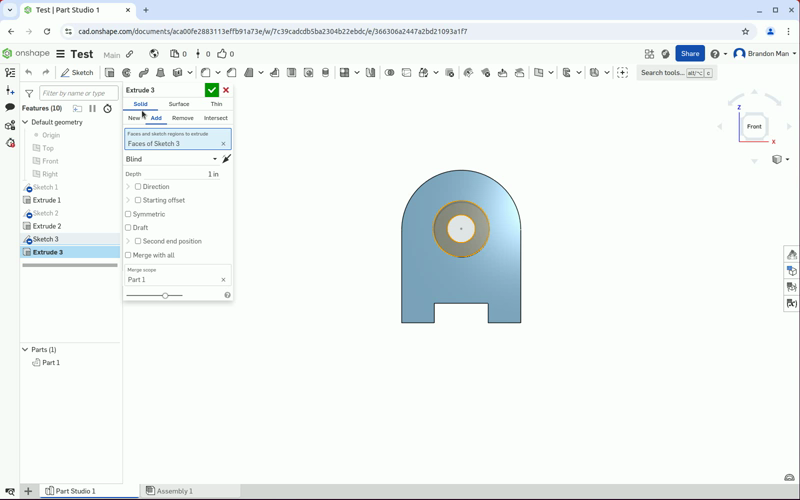
mouse_move(137, 120)
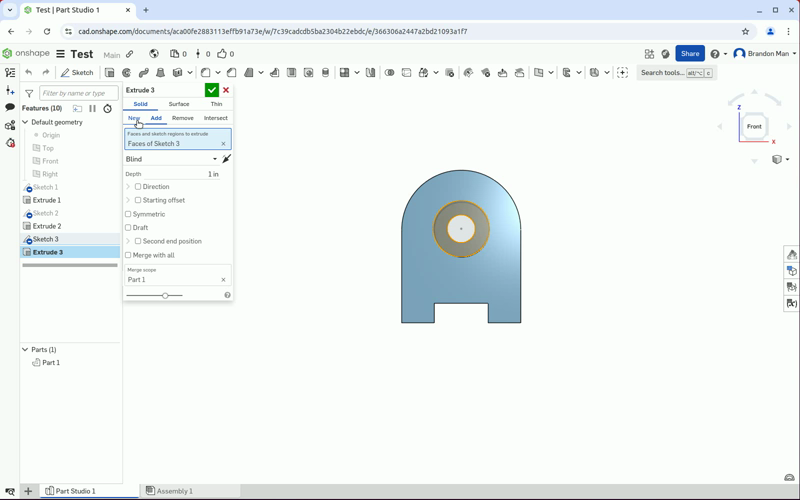
click(137, 120)
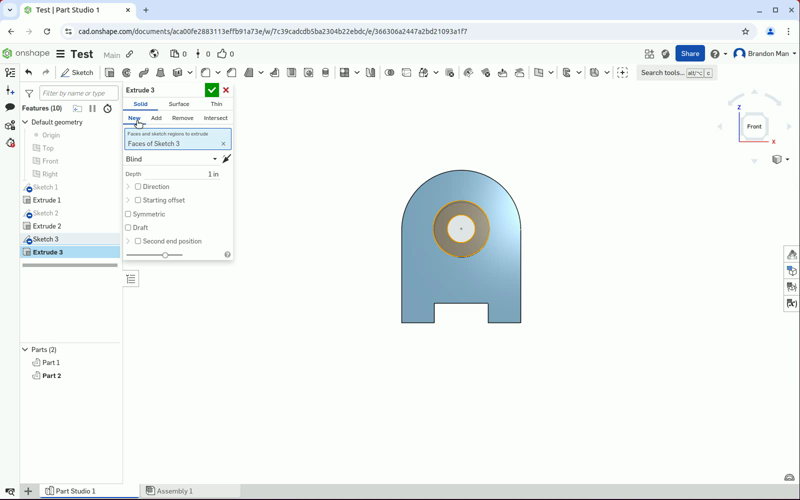
key(tab, 4)
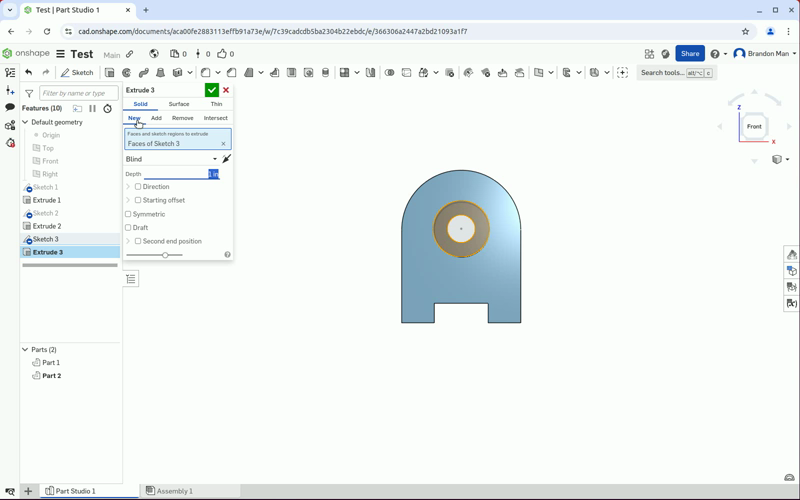
text(-7.703)
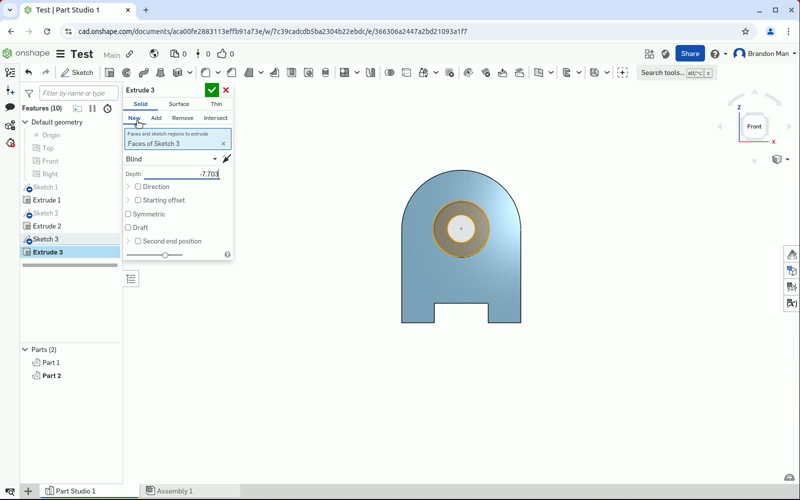
key(enter)
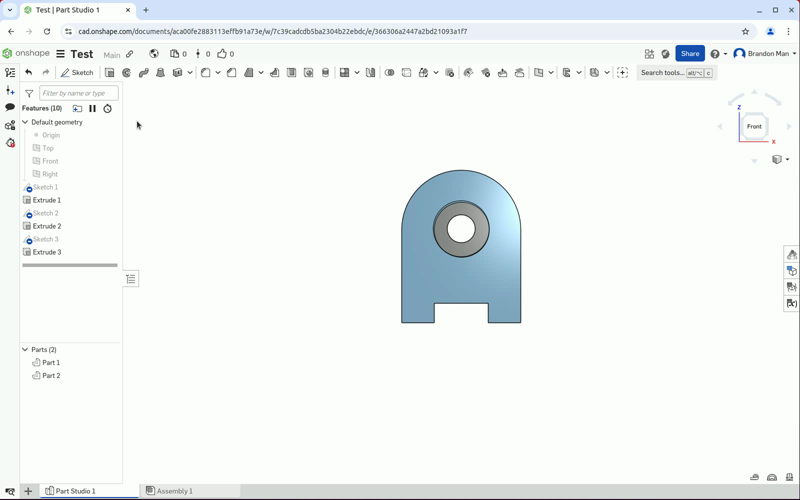
key(shift+h)
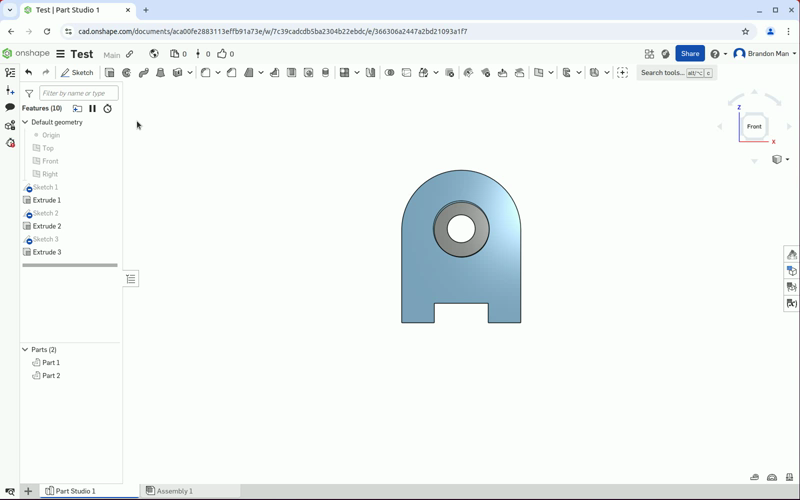
key(shift+h)
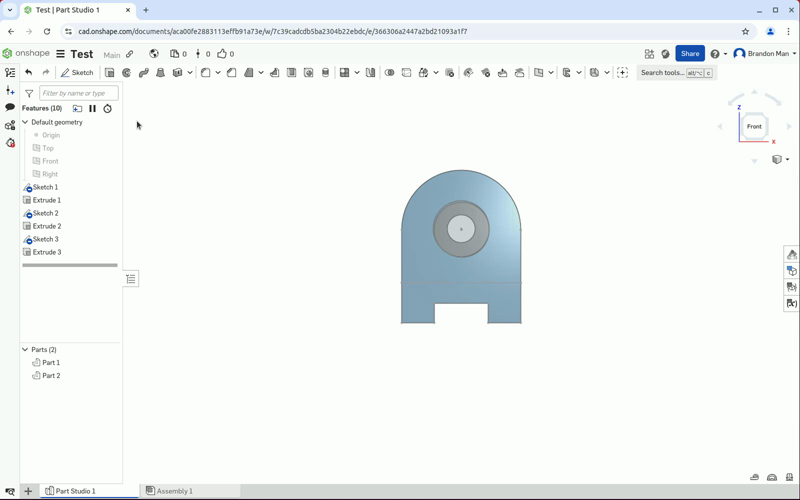
key(shift+7)
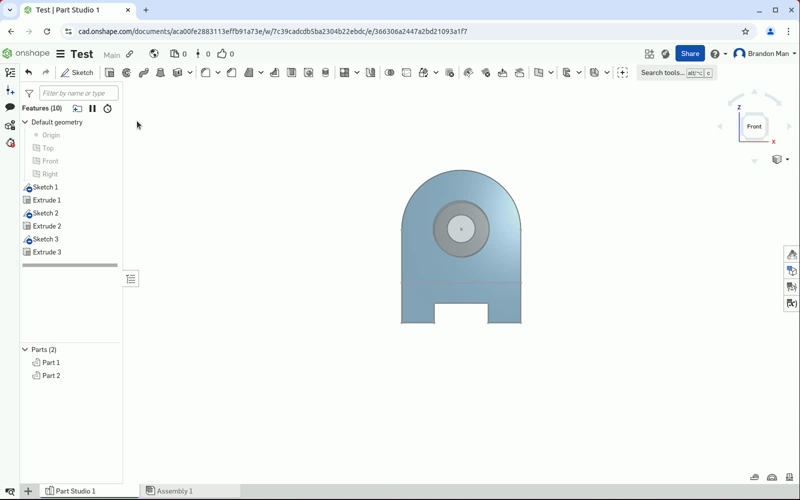
key(left, 2)
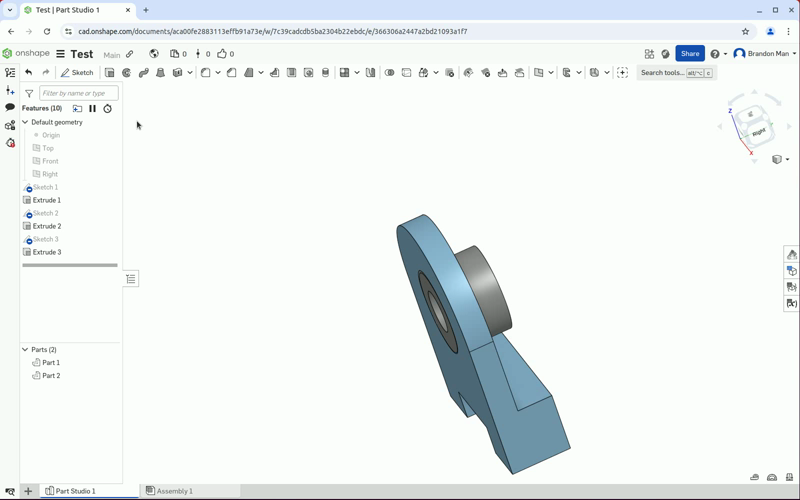
key(down, 2)
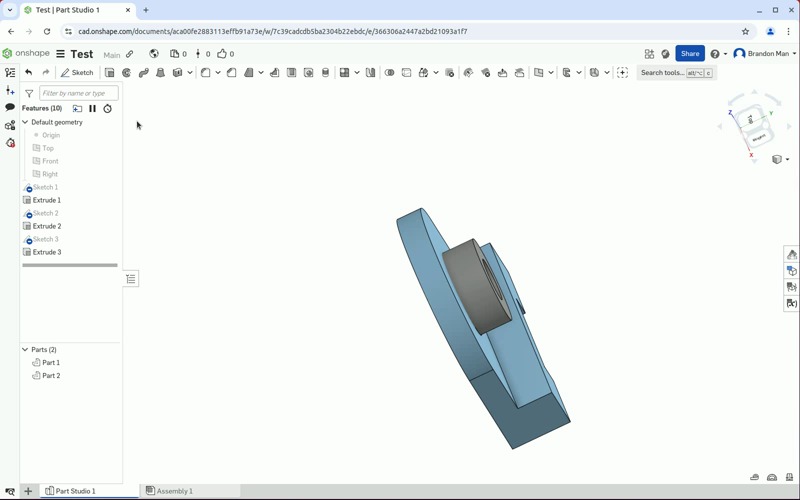
key(up, 2)
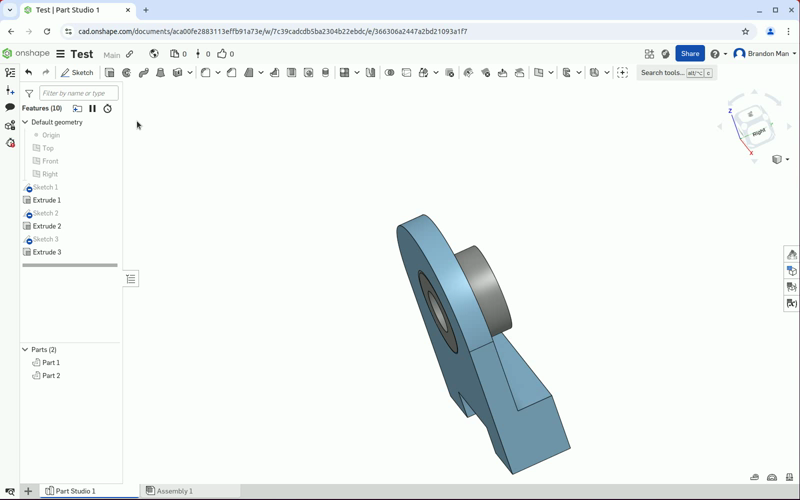
key(right, 2)
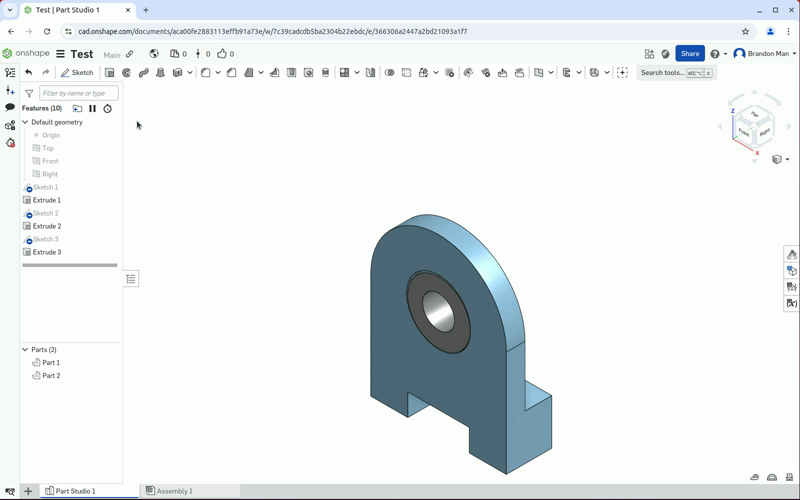
mouse_move(73, 189)
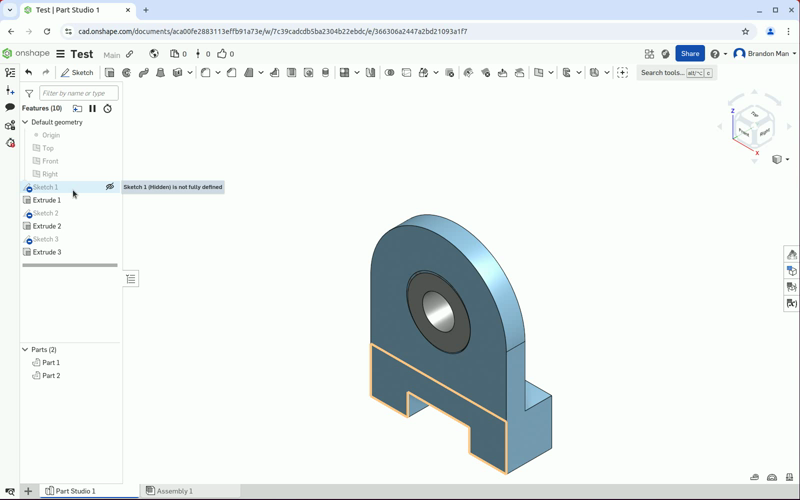
click(73, 189)